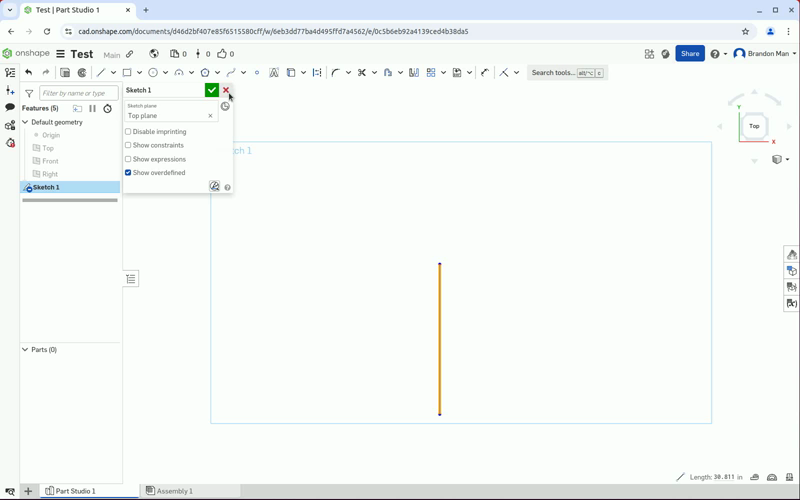
key(shift+h)
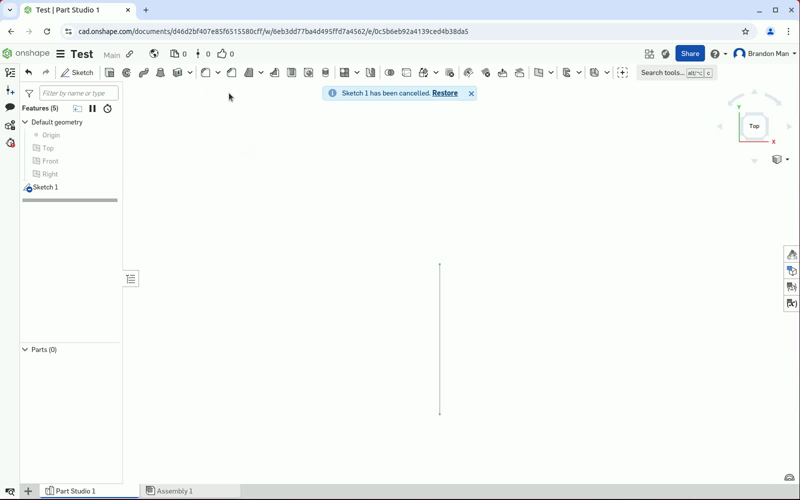
key(shift+s)
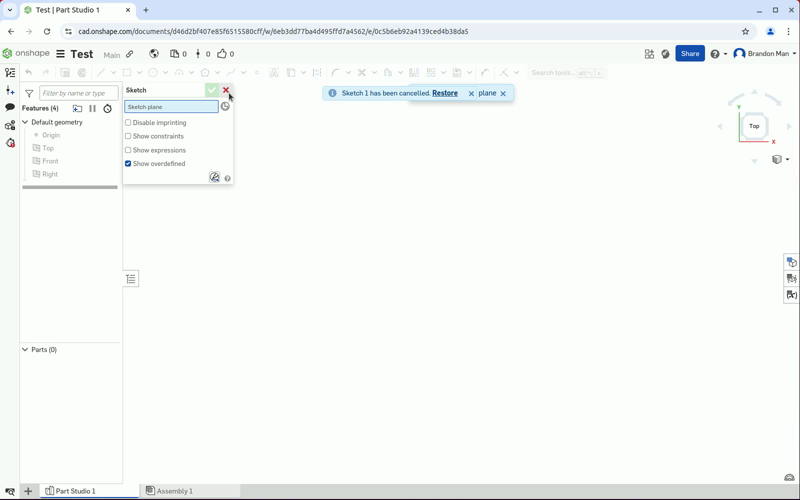
mouse_move(73, 150)
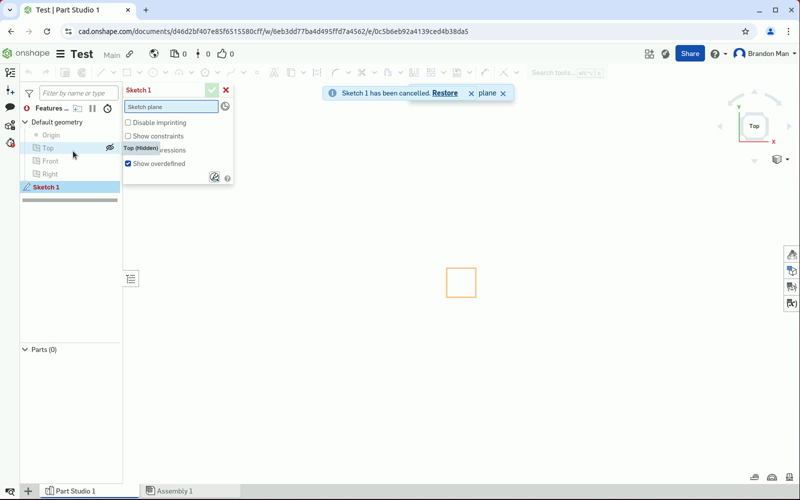
click(73, 150)
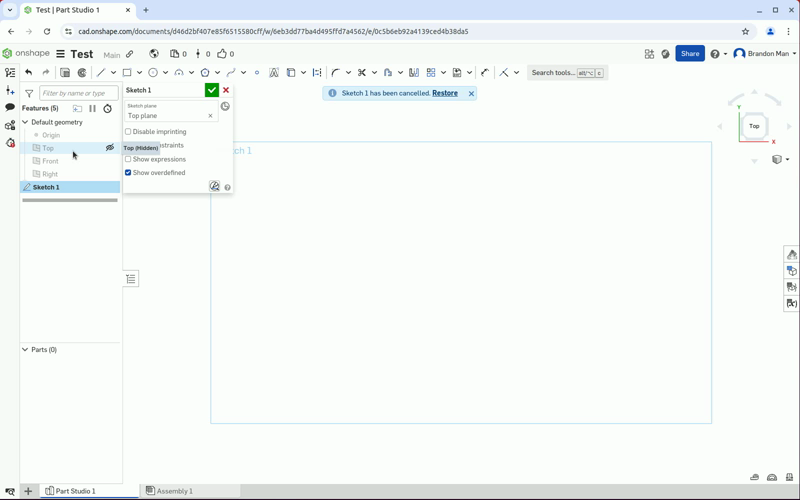
mouse_move(73, 352)
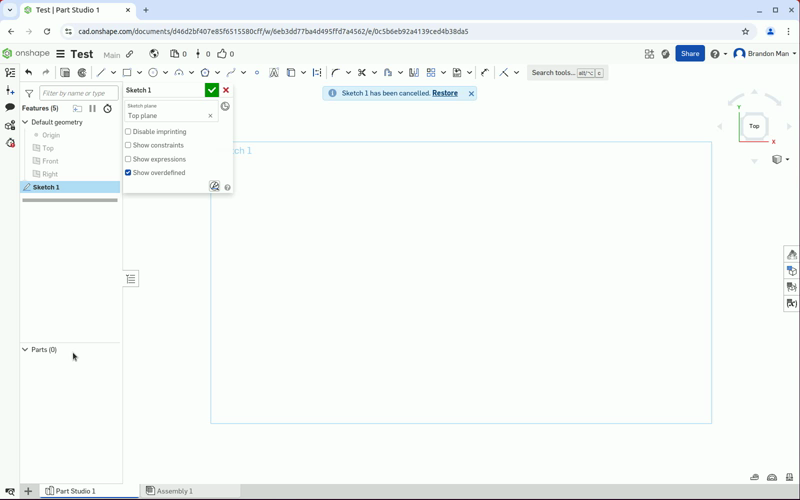
key(y)
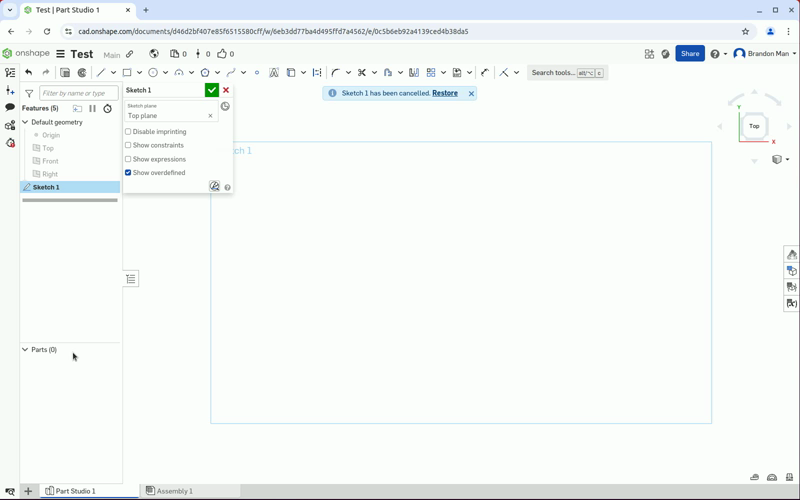
key(l)
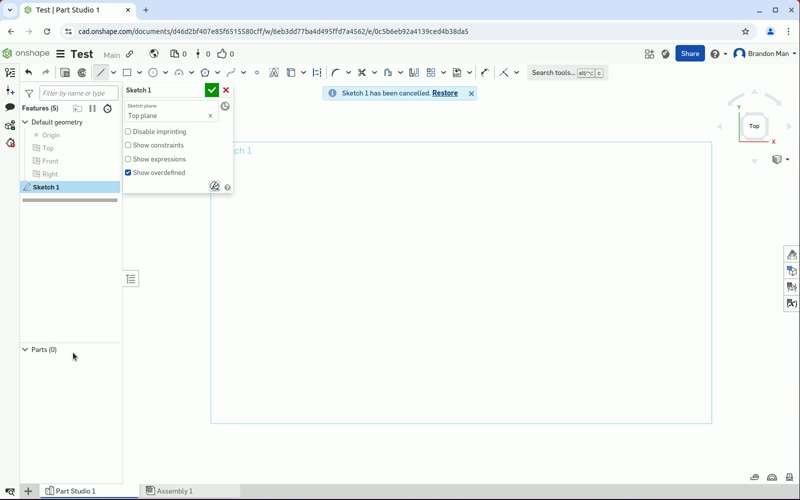
key_down(shift)
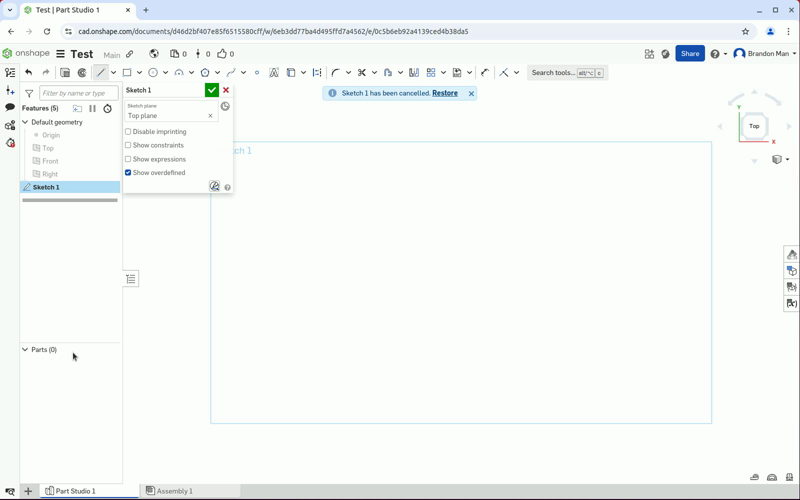
mouse_move(348, 297)
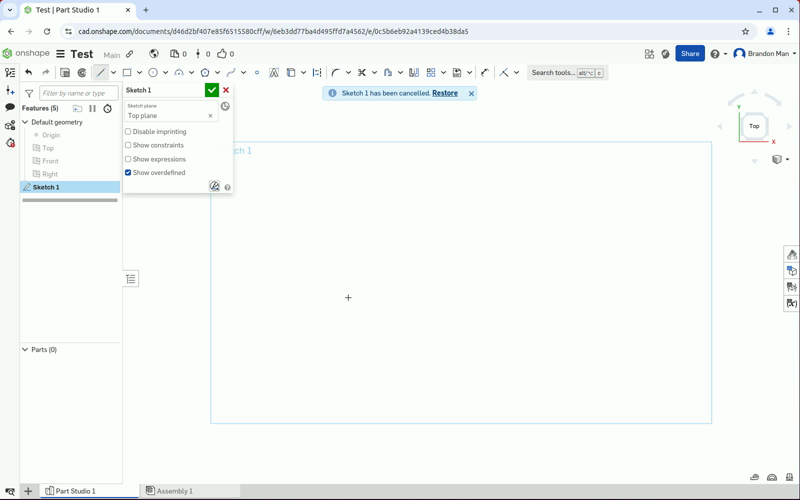
click(348, 297)
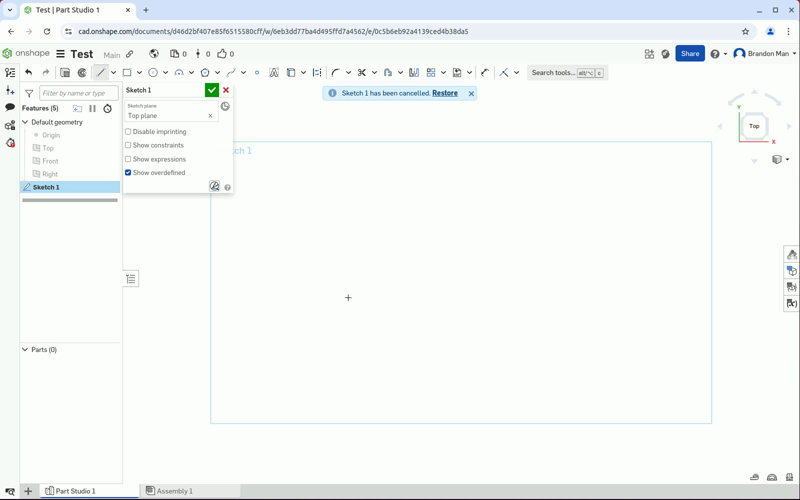
key_up(shift)
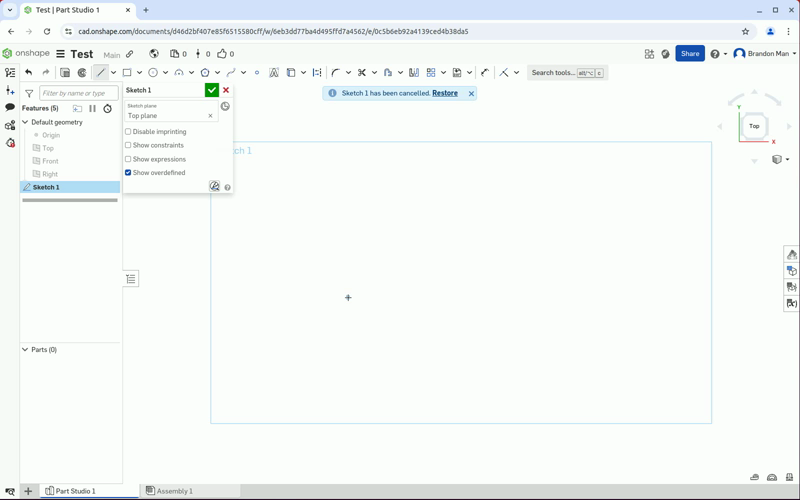
key_down(shift)
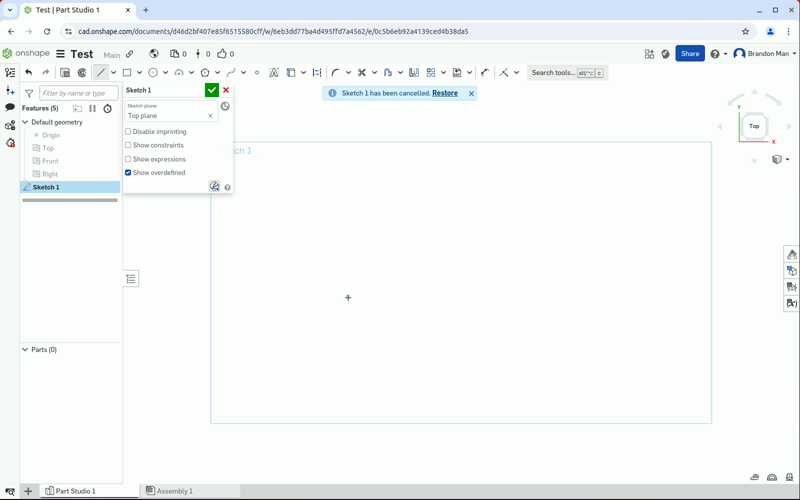
mouse_move(378, 297)
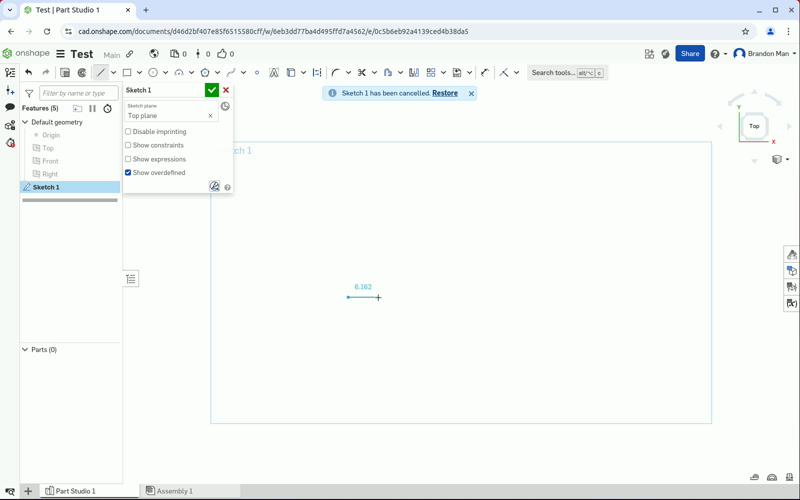
mouse_move(377, 297)
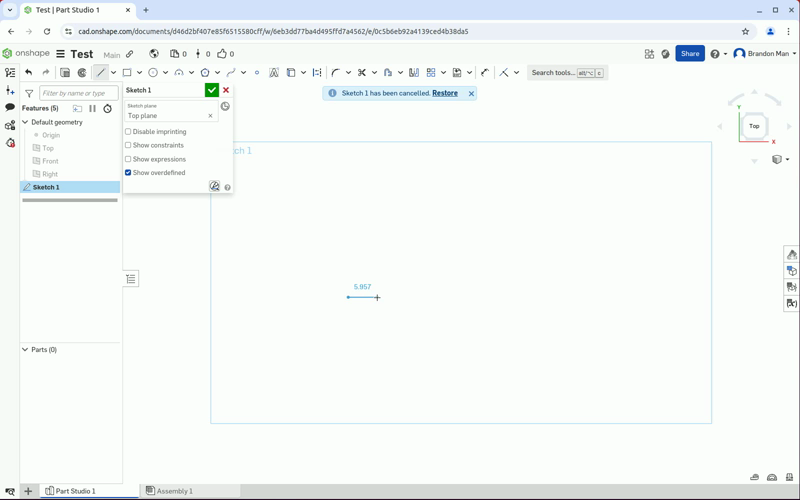
click(377, 297)
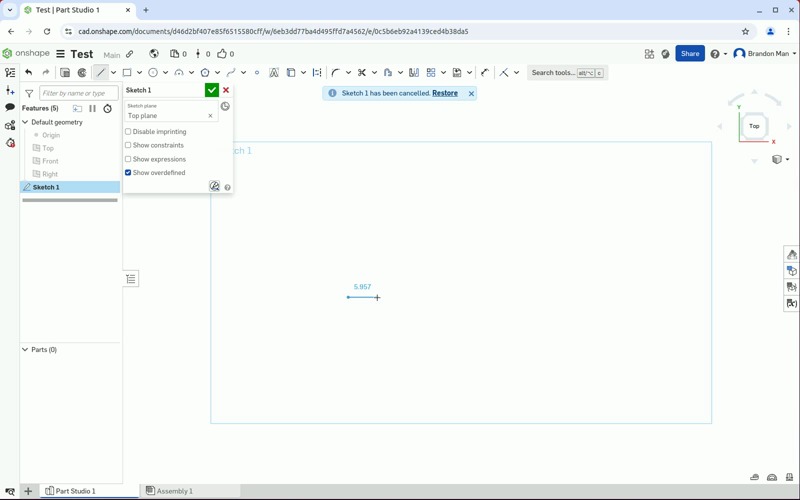
key_up(shift)
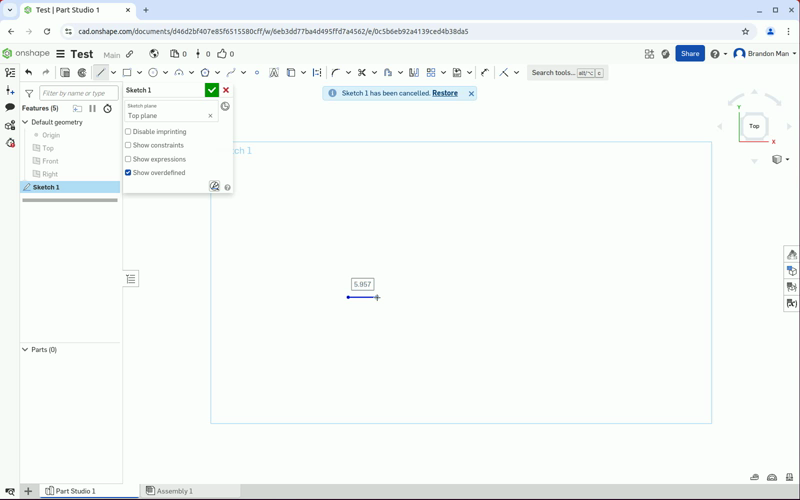
key_down(shift)
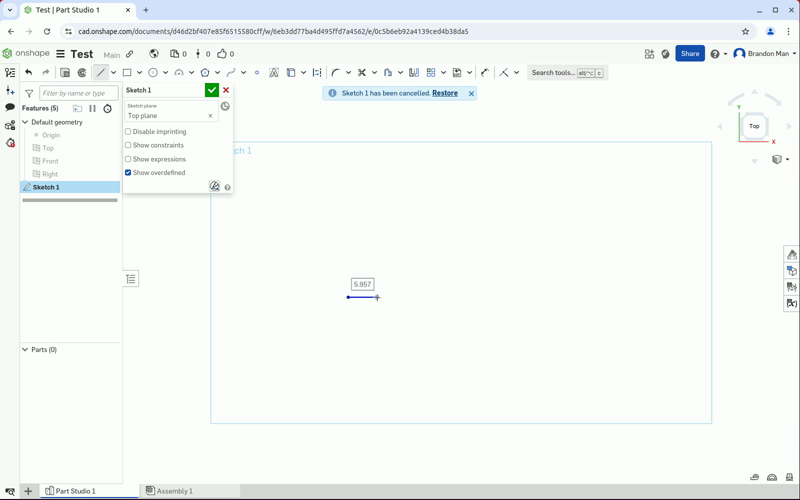
mouse_move(407, 297)
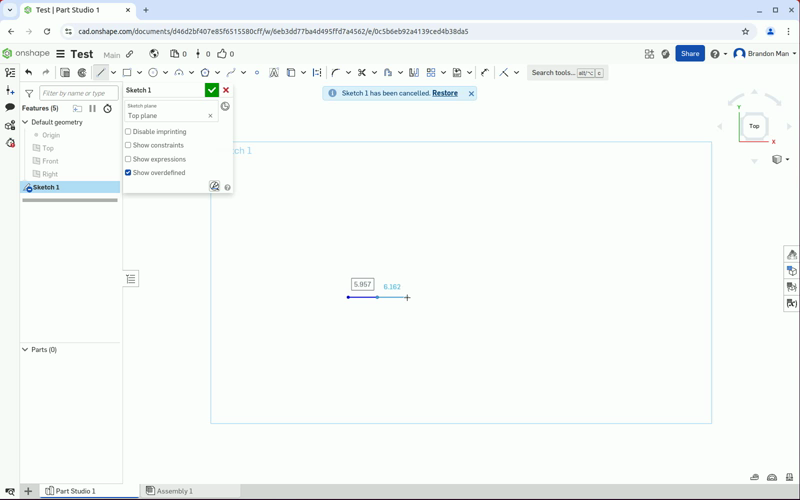
mouse_move(377, 282)
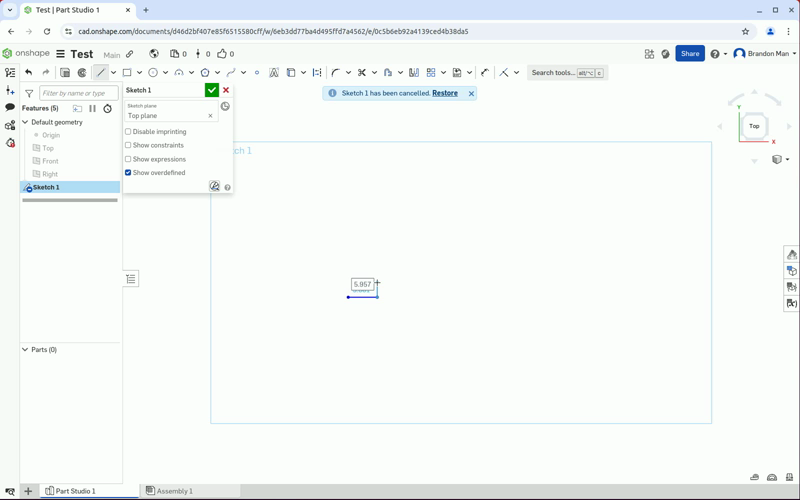
click(377, 282)
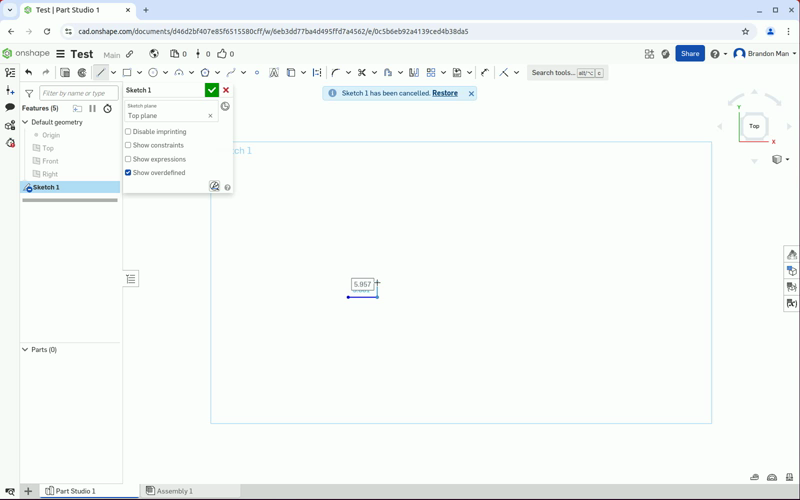
key_up(shift)
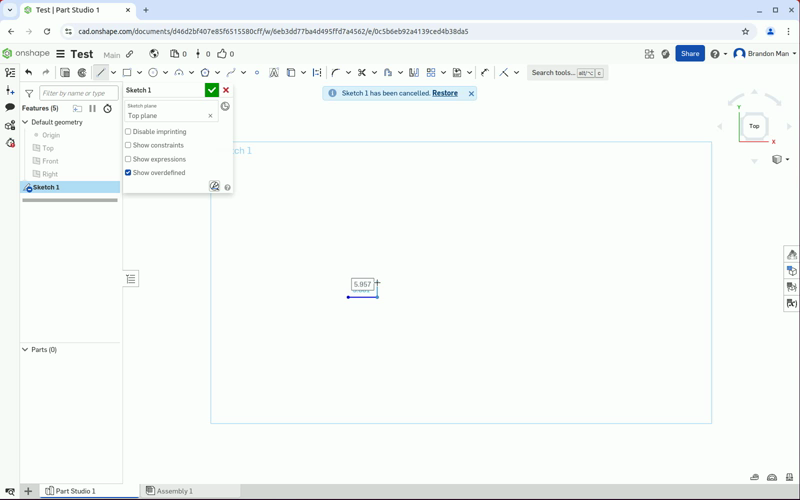
key_down(shift)
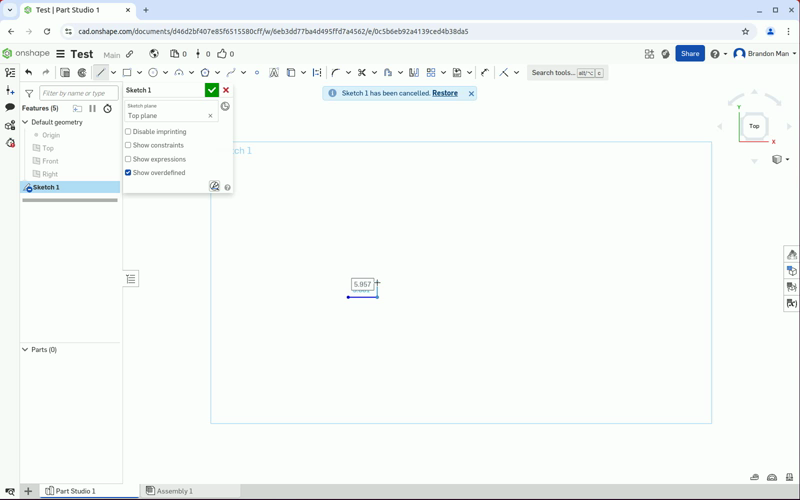
mouse_move(407, 282)
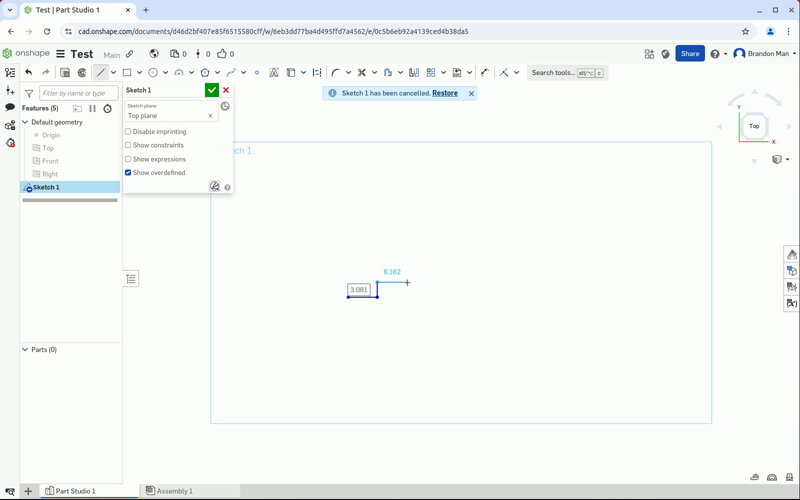
mouse_move(377, 267)
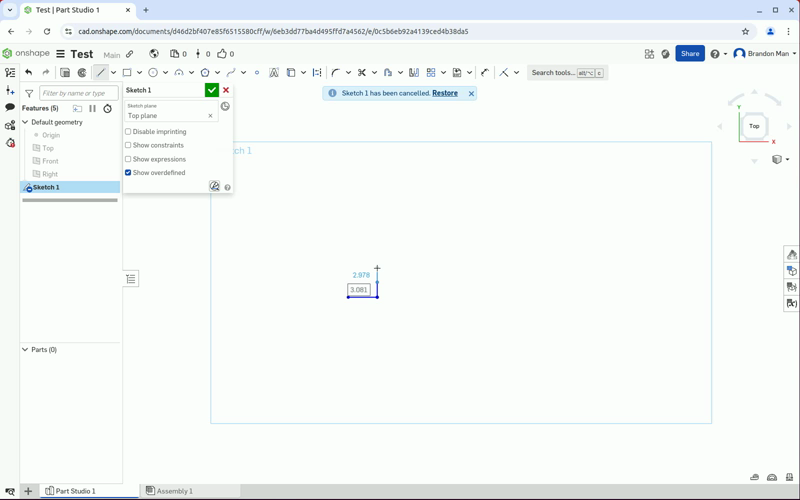
click(377, 267)
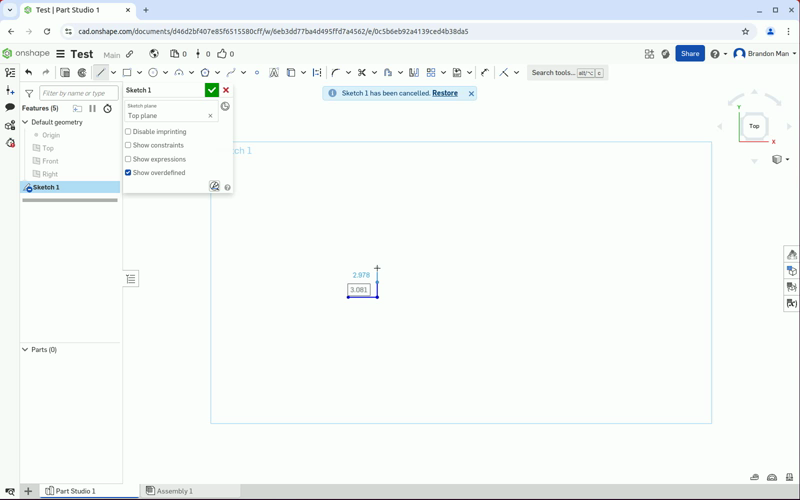
key_up(shift)
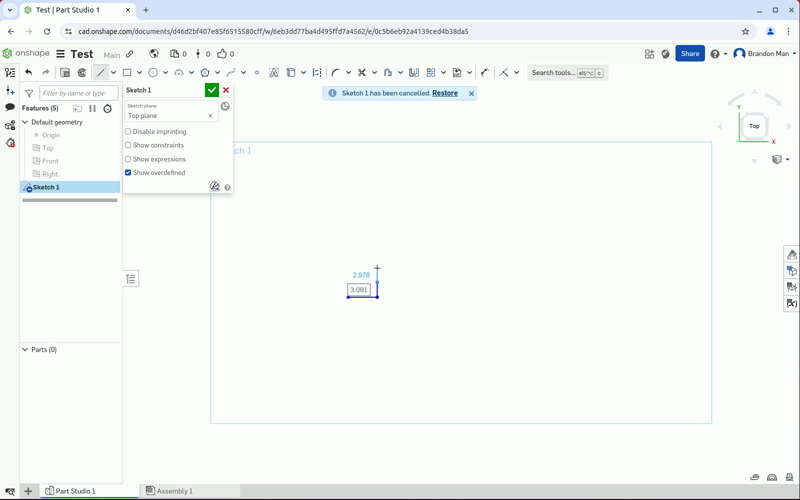
key_down(shift)
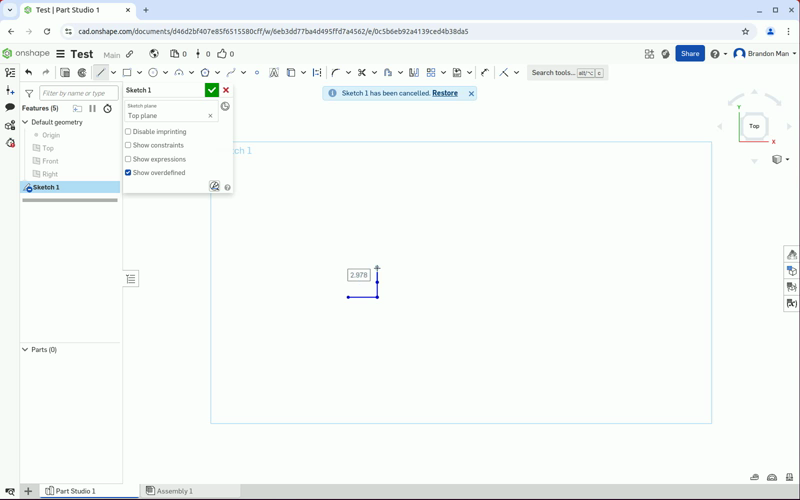
mouse_move(407, 267)
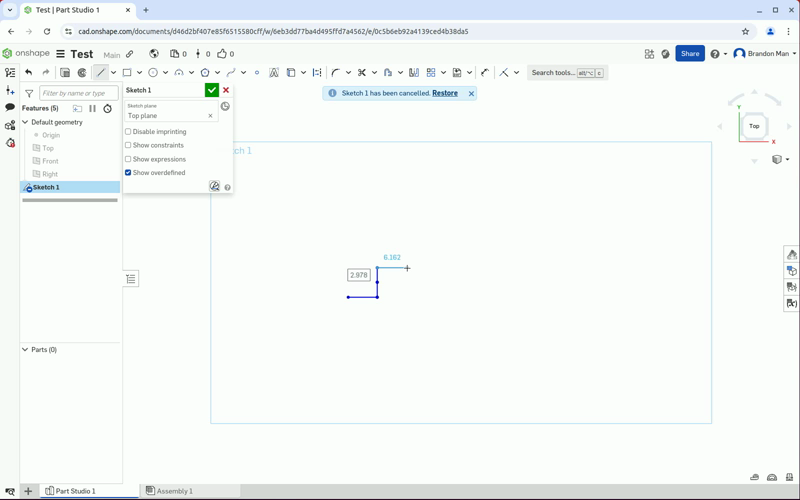
mouse_move(348, 267)
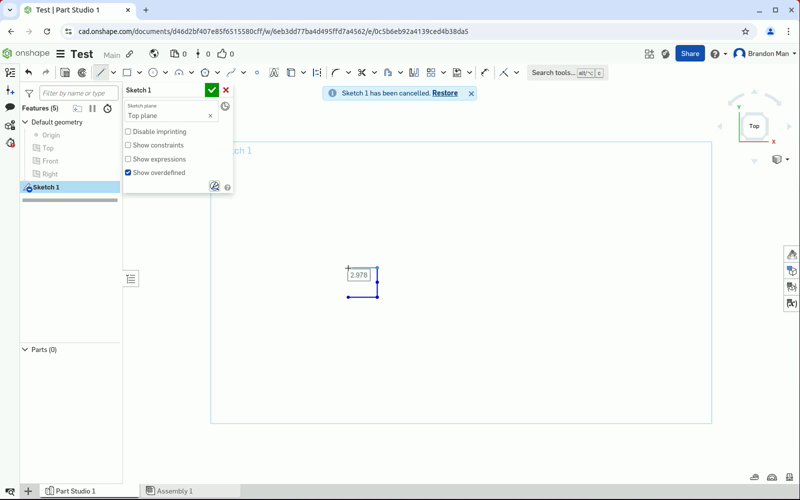
click(348, 267)
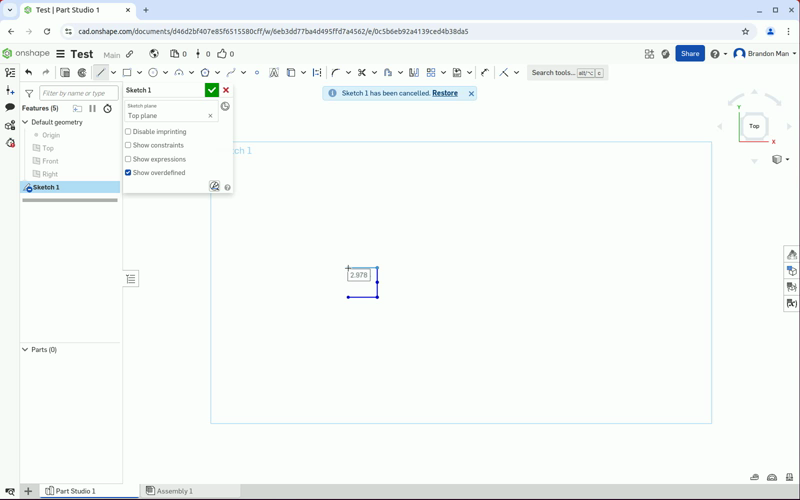
key_up(shift)
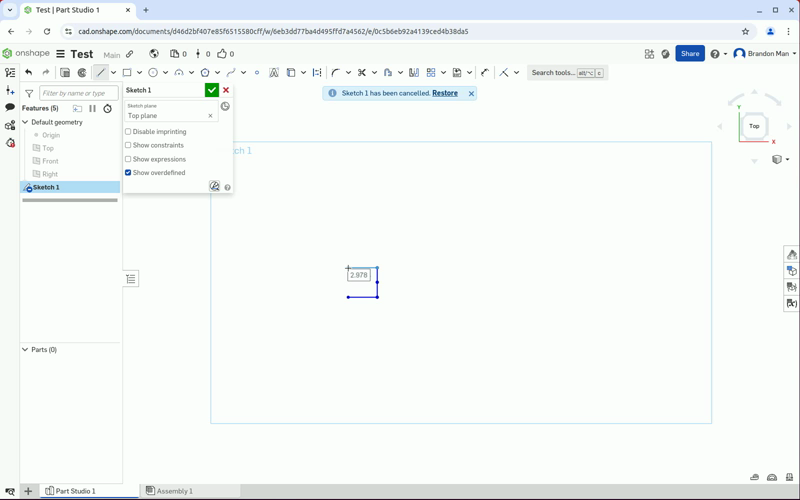
mouse_move(378, 267)
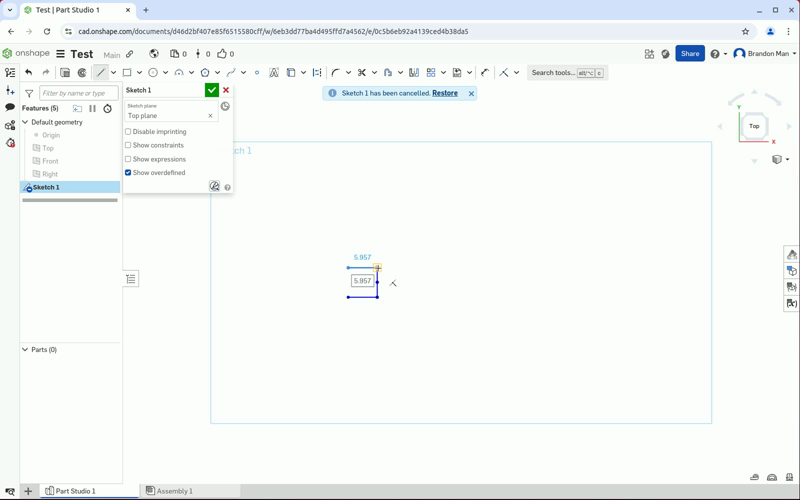
key_down(shift)
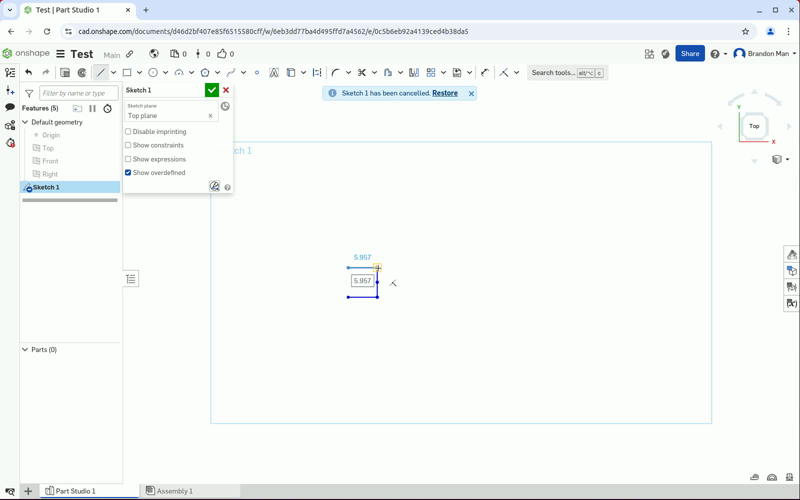
mouse_move(348, 297)
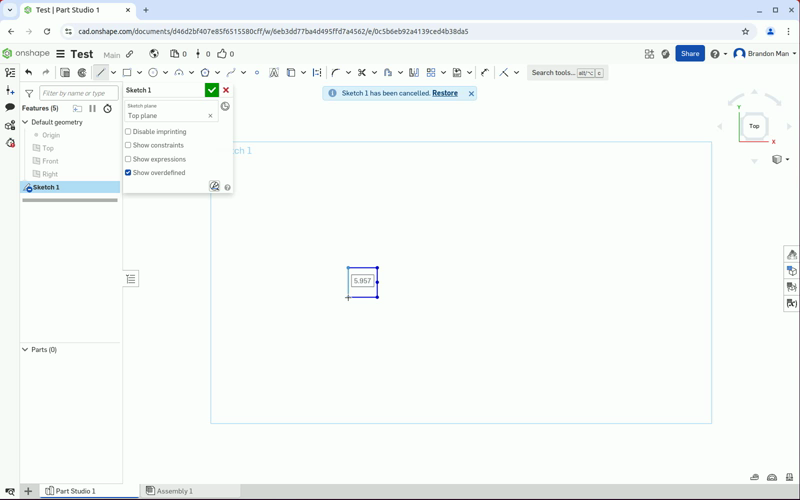
key_up(shift)
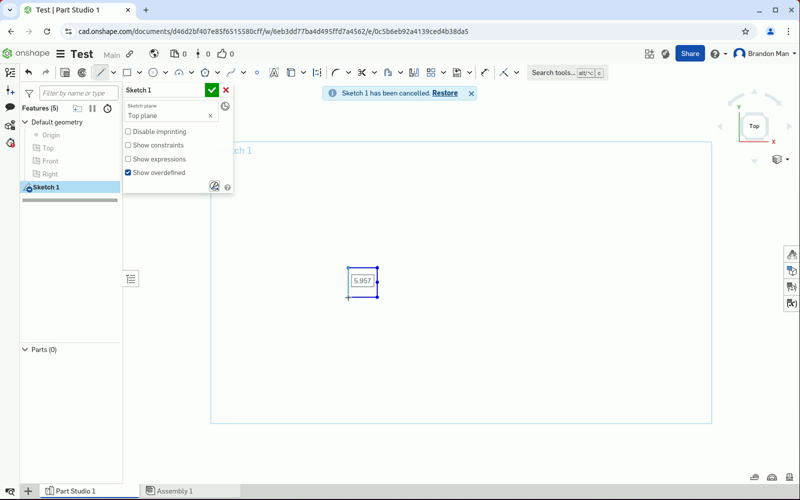
click(348, 297)
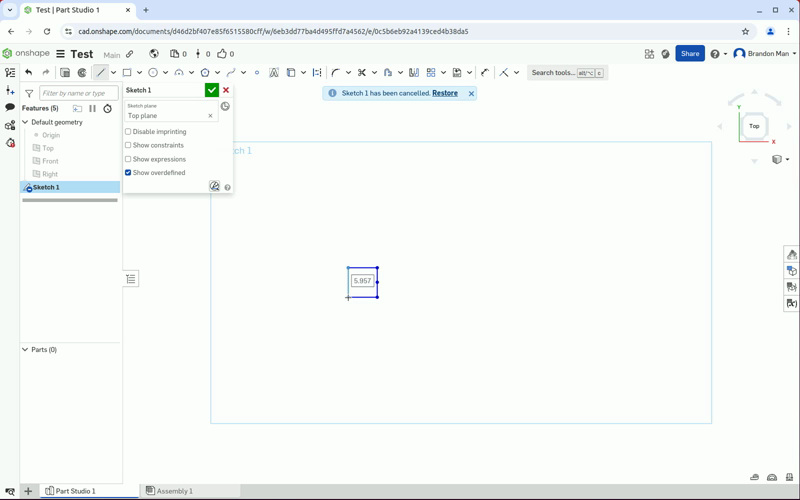
key(esc)
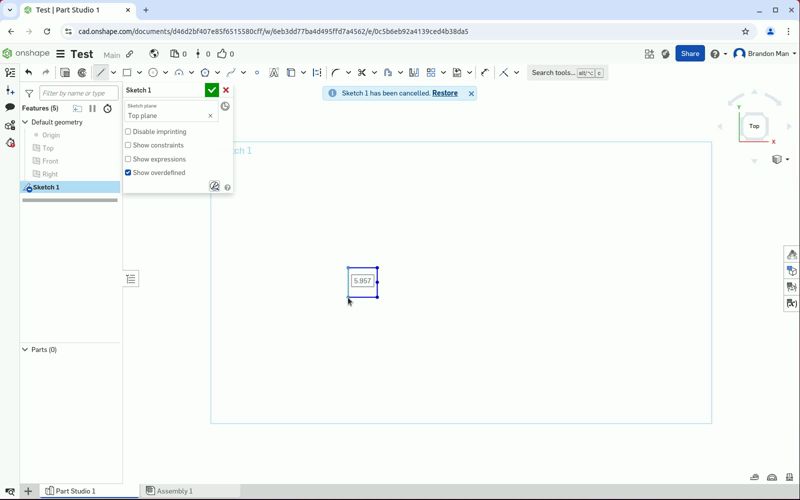
mouse_move(368, 271)
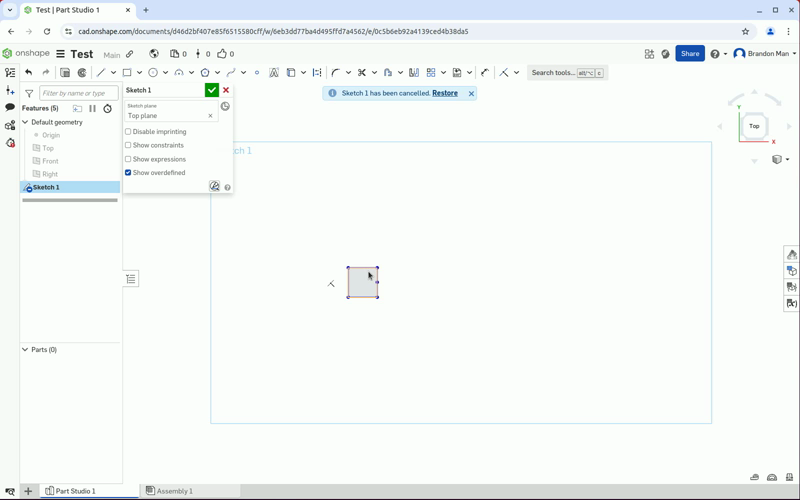
scroll(6)
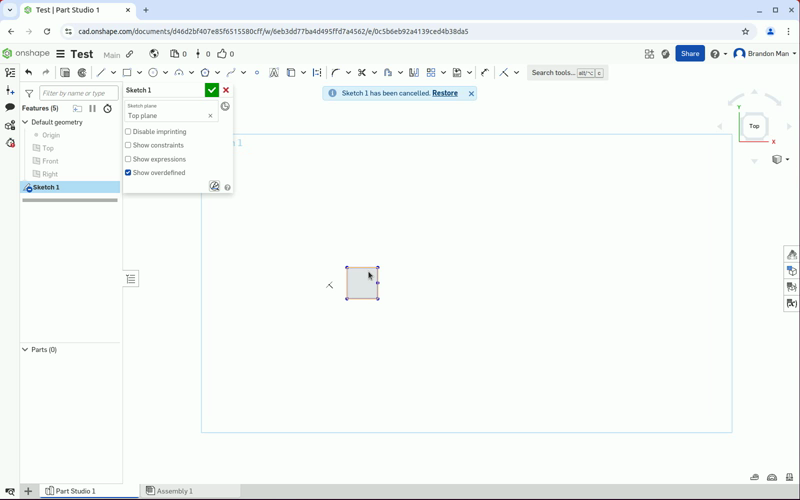
scroll(6)
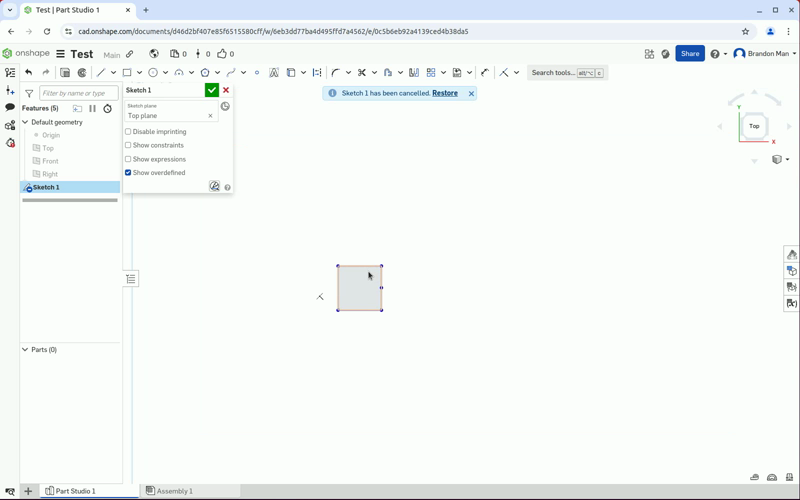
scroll(6)
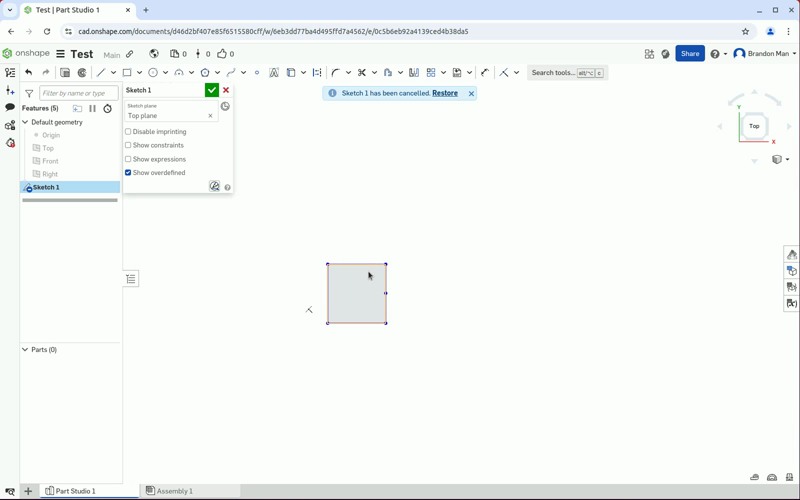
scroll(6)
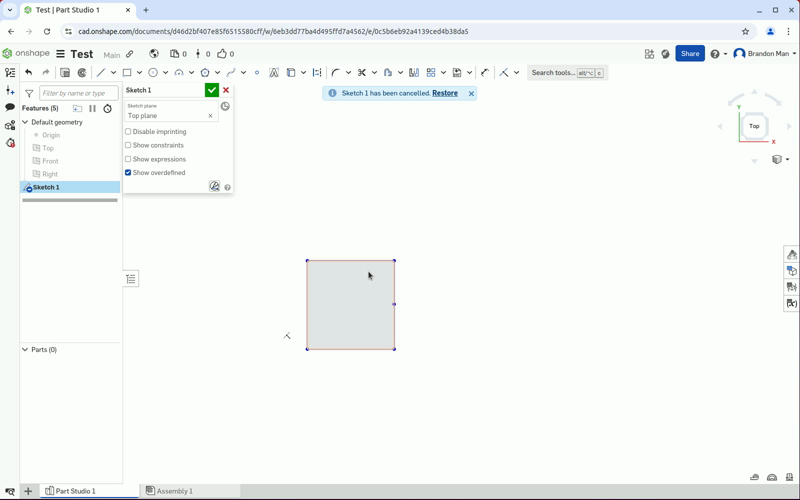
scroll(6)
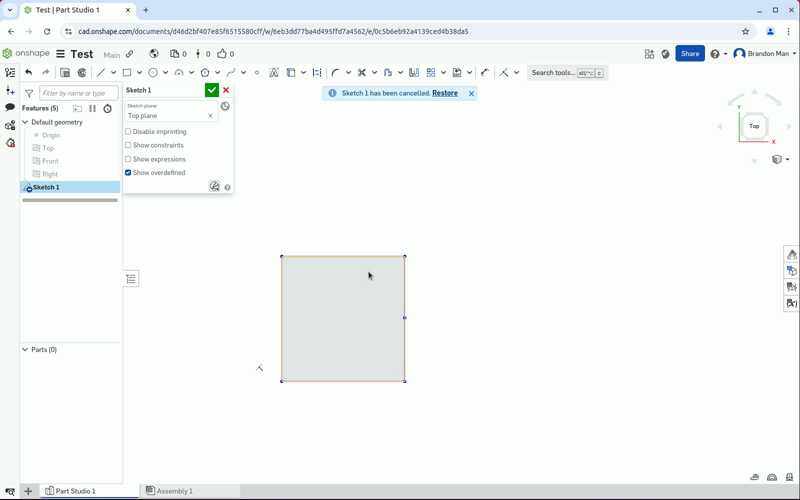
scroll(6)
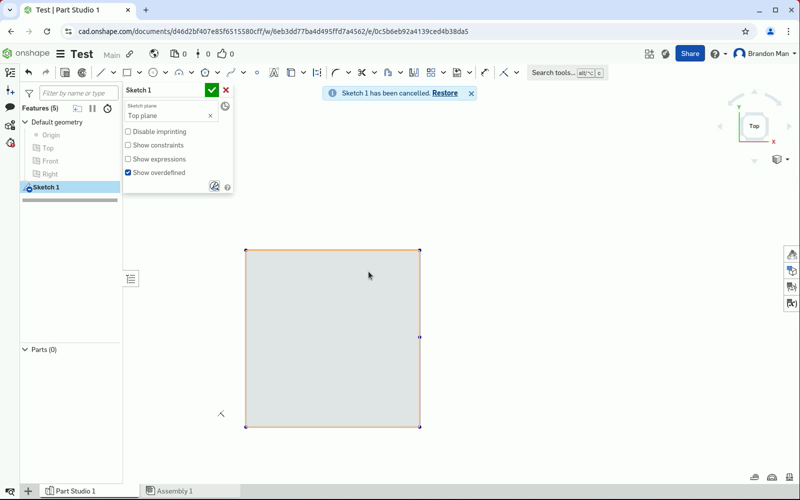
scroll(6)
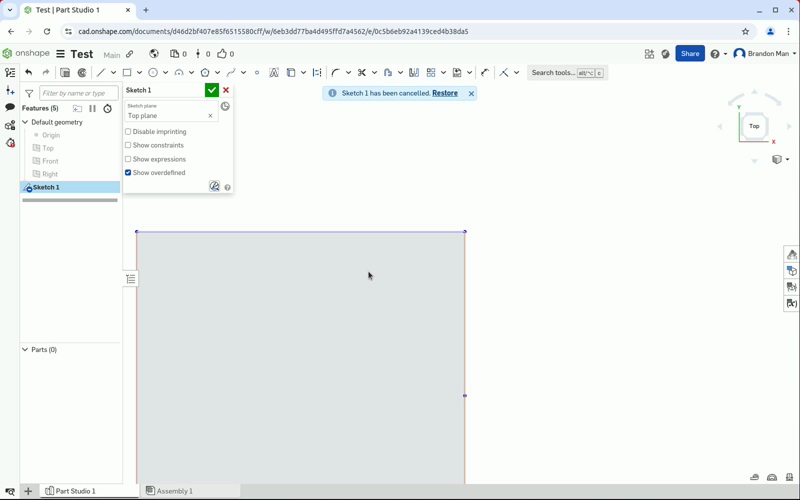
click(368, 271)
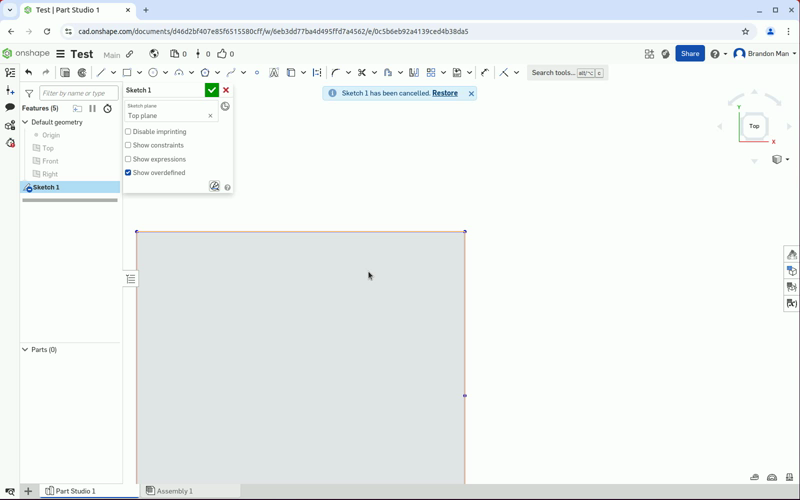
scroll(-6)
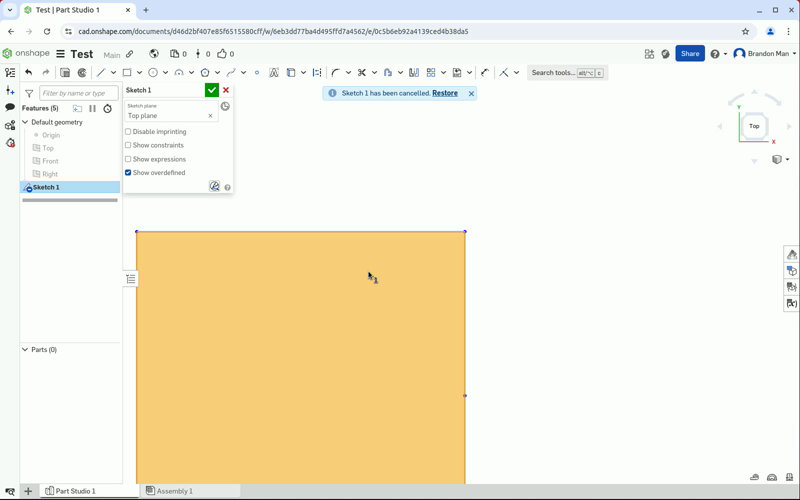
scroll(-6)
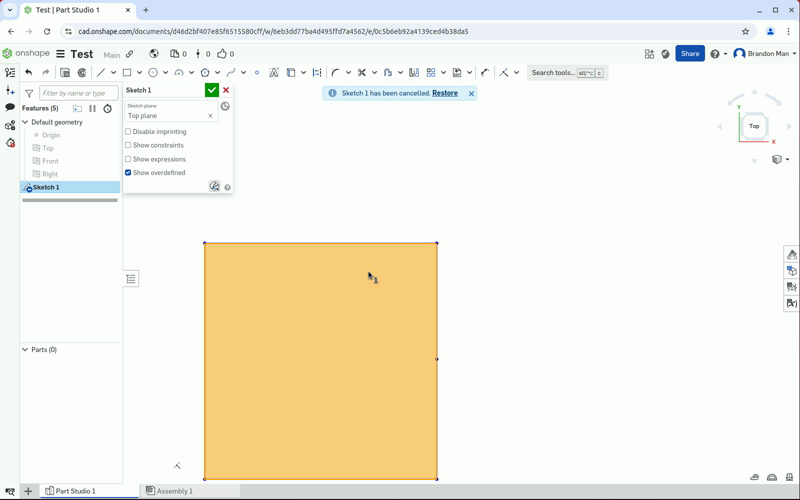
scroll(-6)
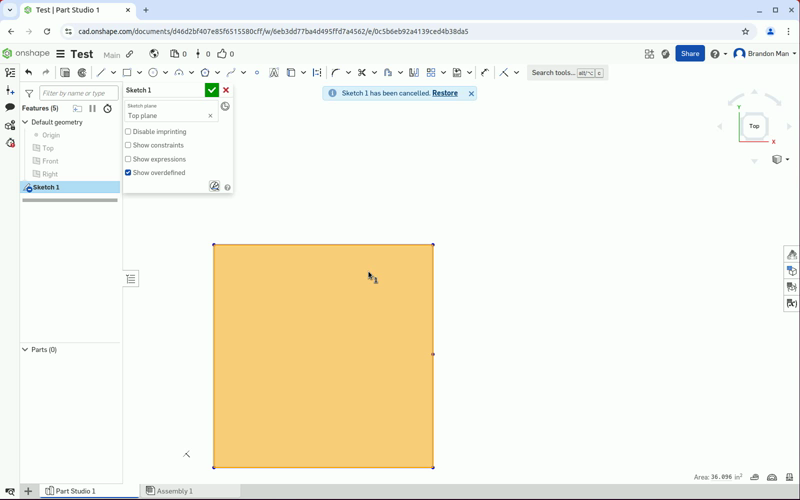
scroll(-6)
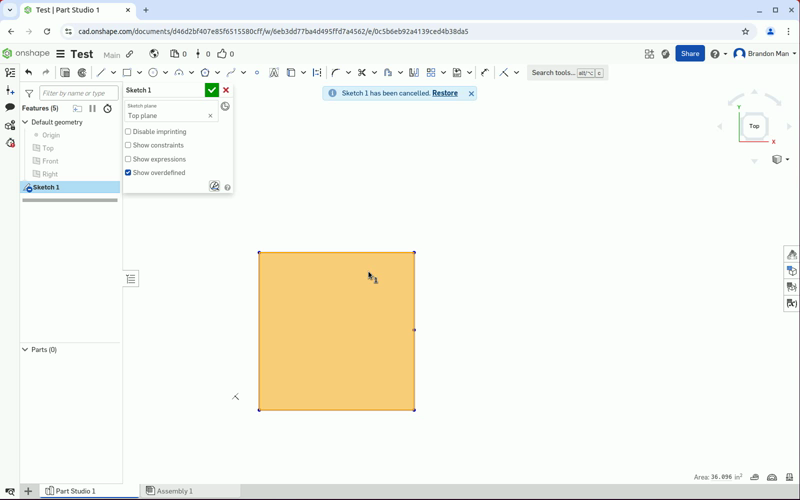
scroll(-6)
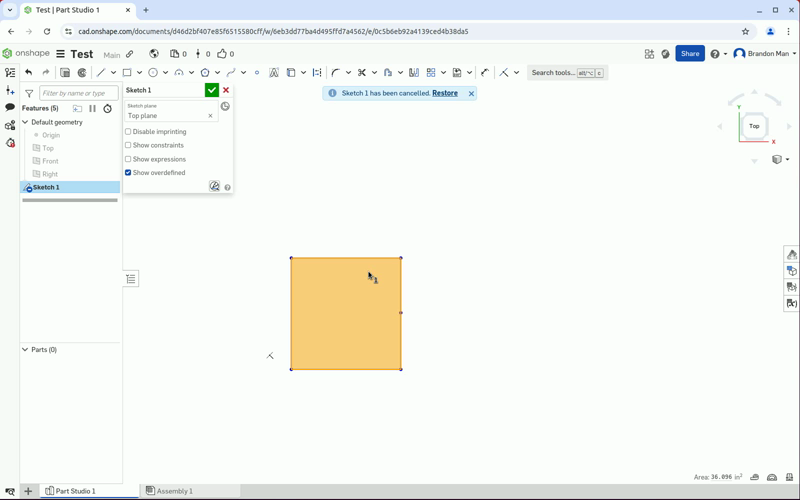
scroll(-6)
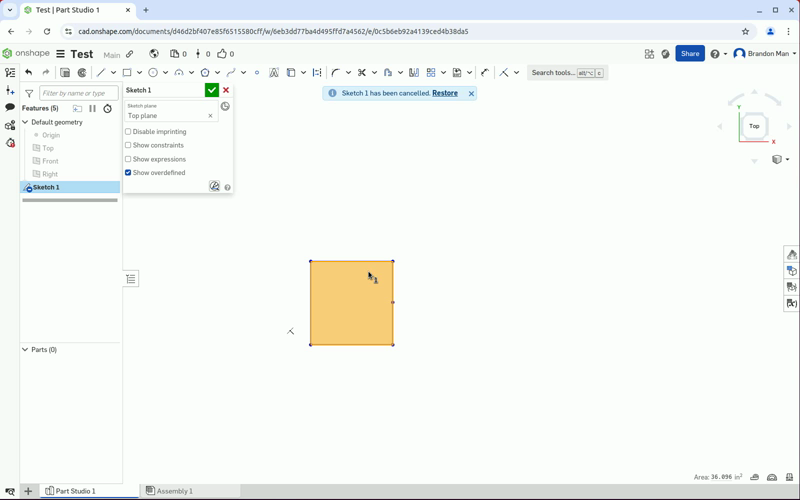
scroll(-6)
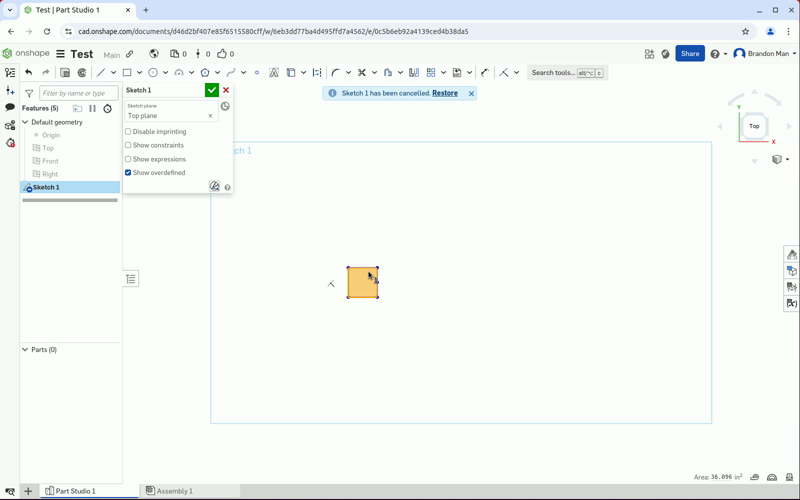
mouse_move(73, 352)
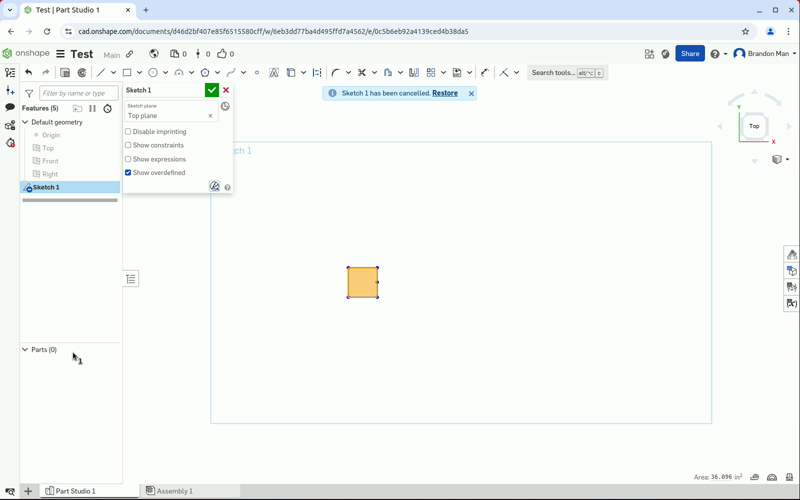
key(shift+y)
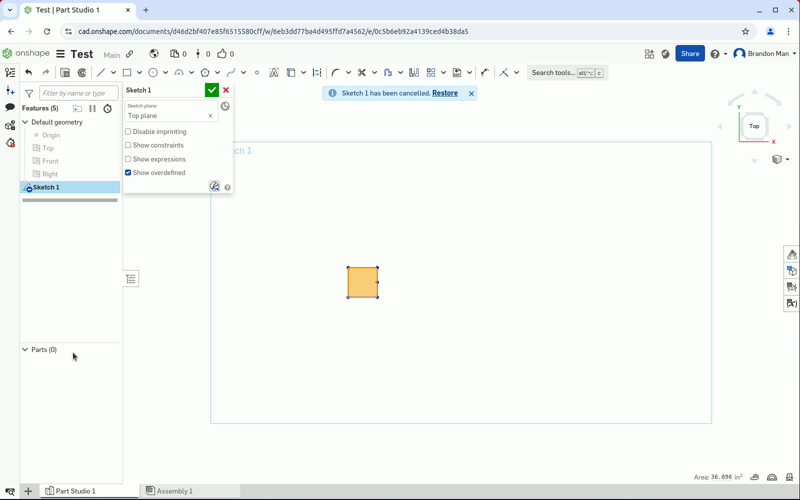
key(shift+e)
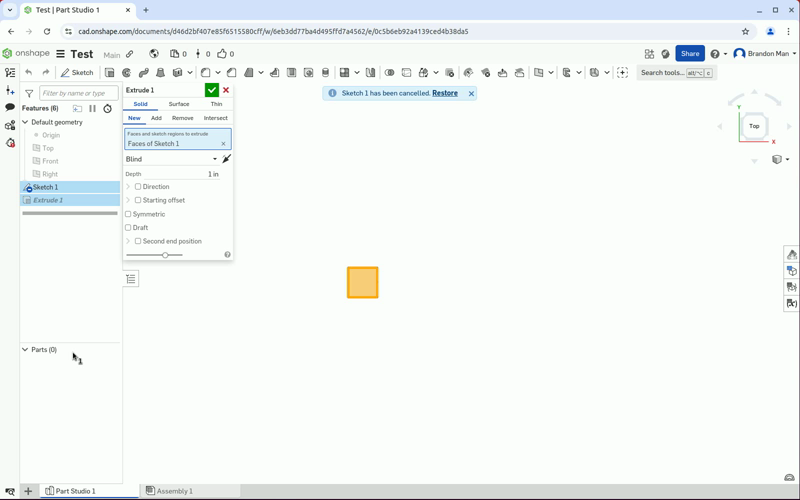
mouse_move(143, 106)
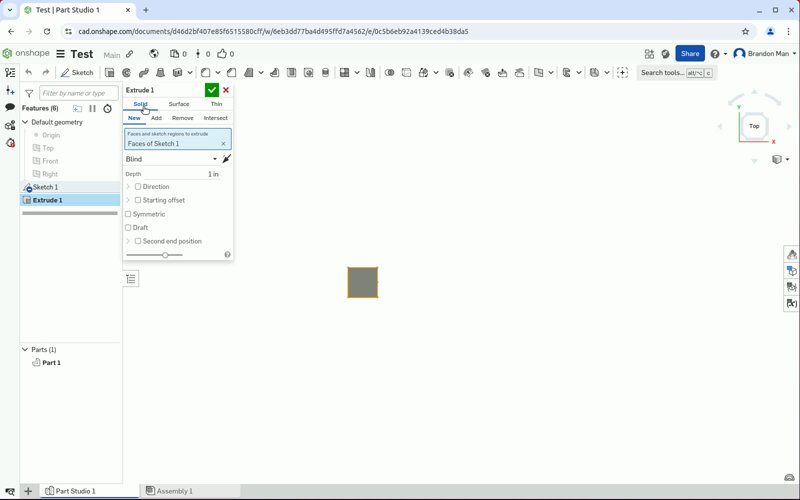
click(143, 106)
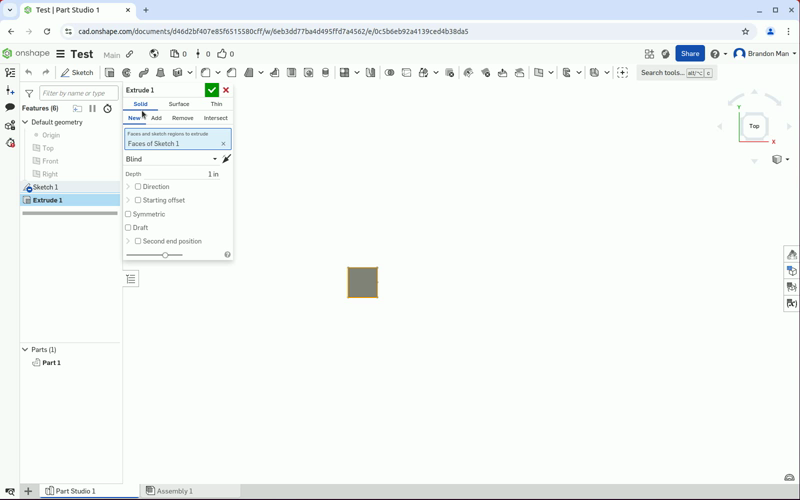
mouse_move(137, 120)
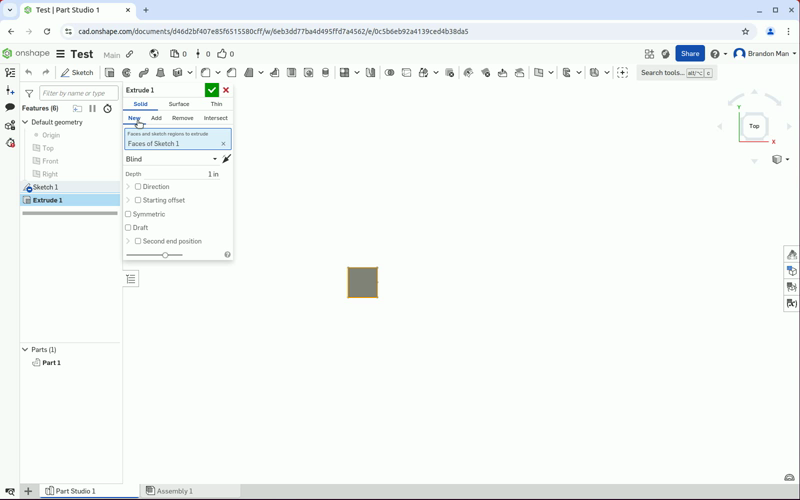
click(137, 120)
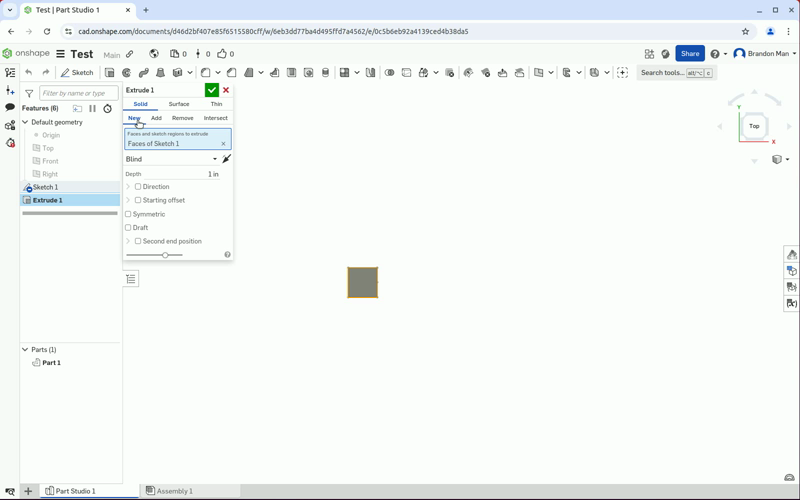
key(tab, 4)
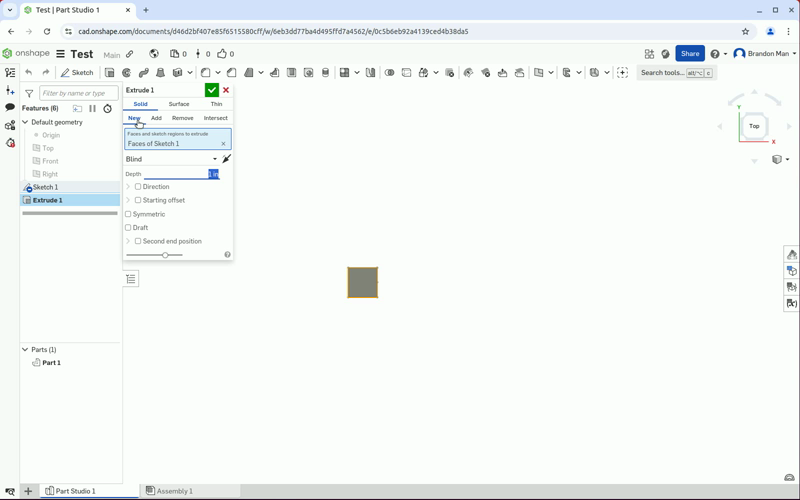
text(9.628)
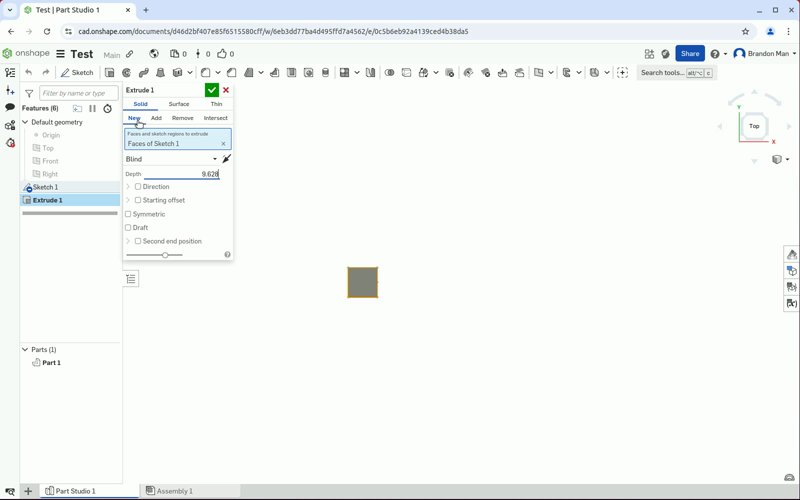
key(enter)
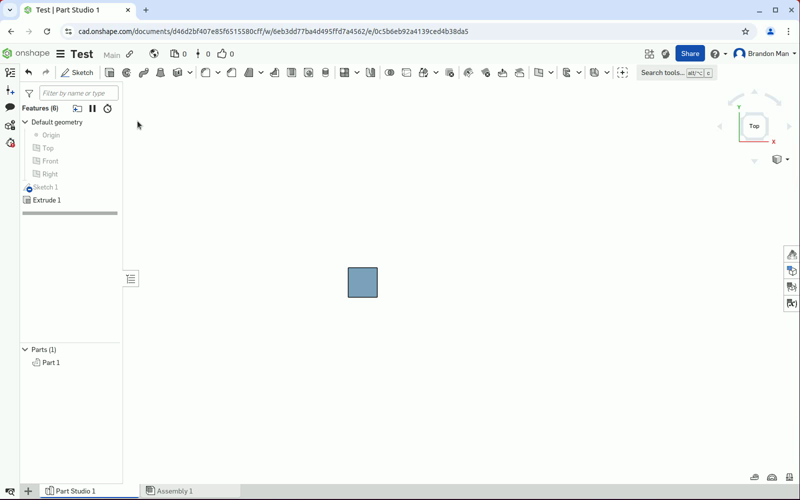
key(shift+h)
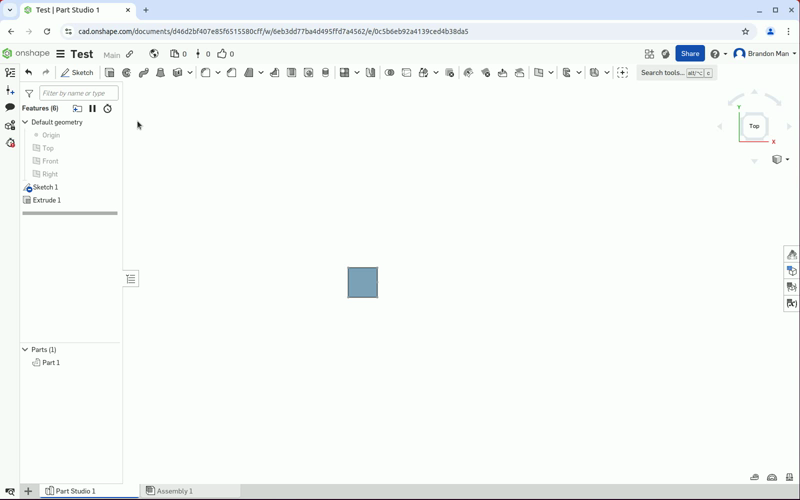
key(shift+h)
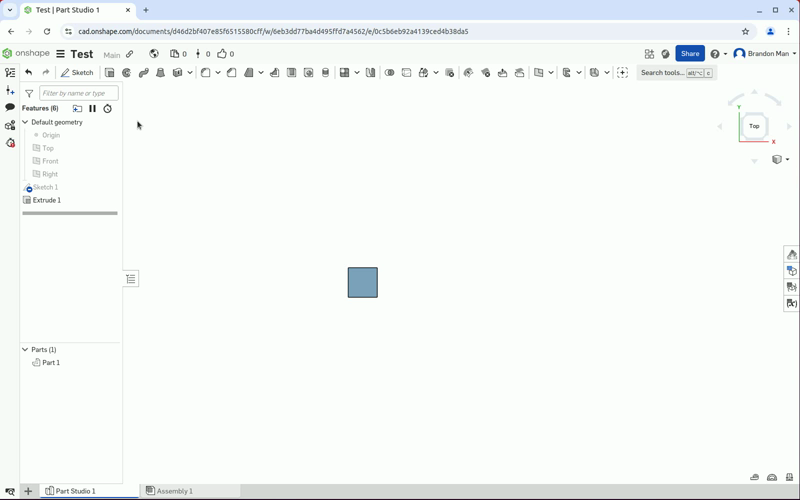
mouse_move(73, 189)
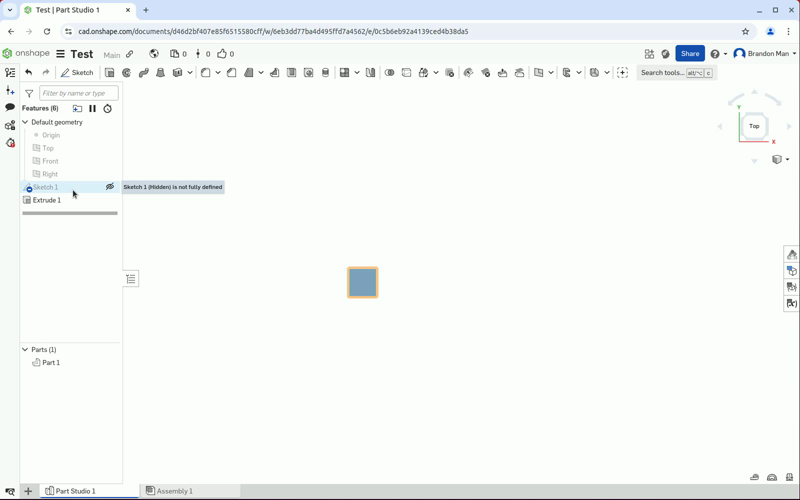
click(73, 189)
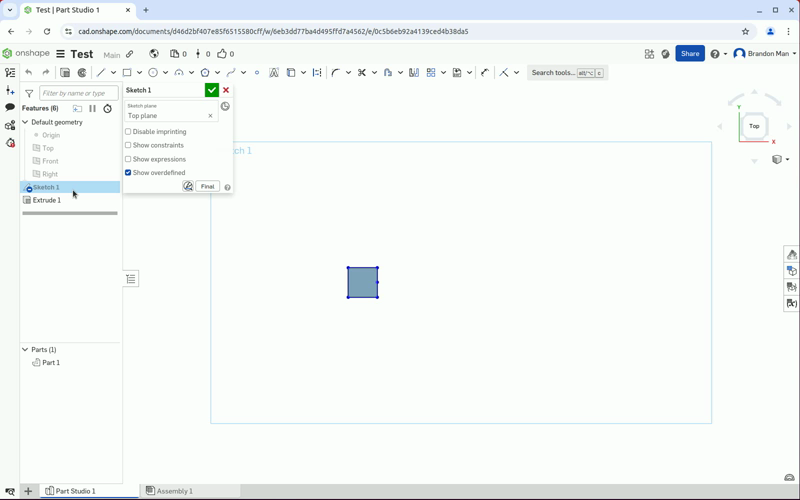
mouse_move(229, 92)
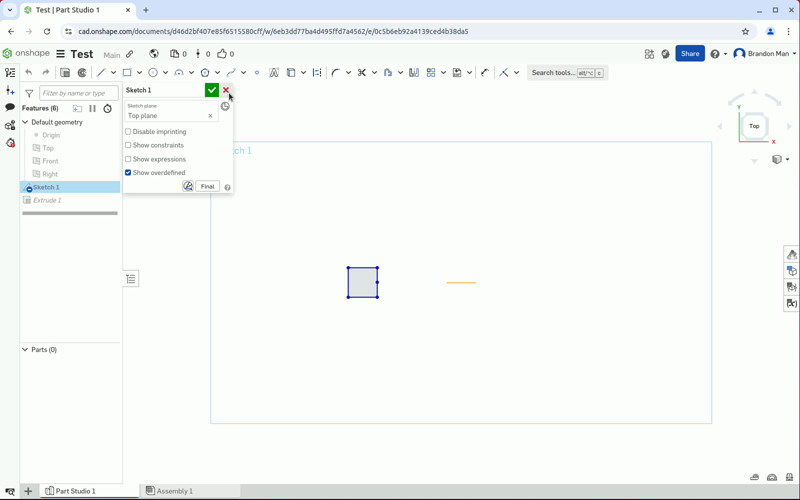
click(229, 92)
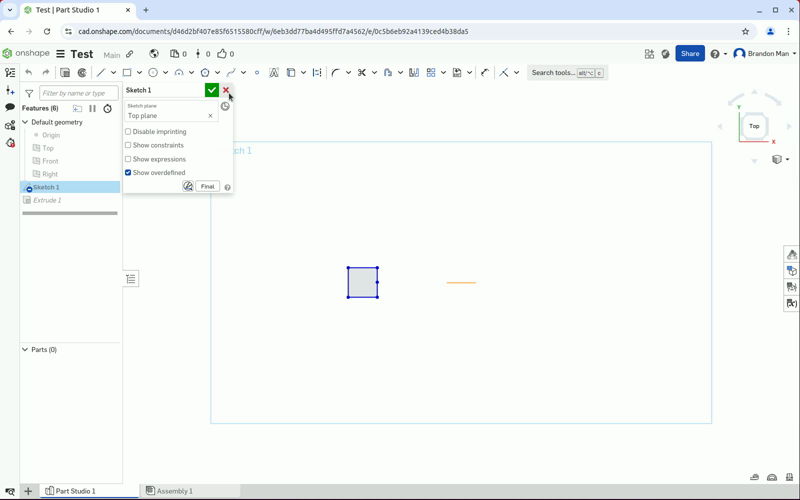
key(shift+s)
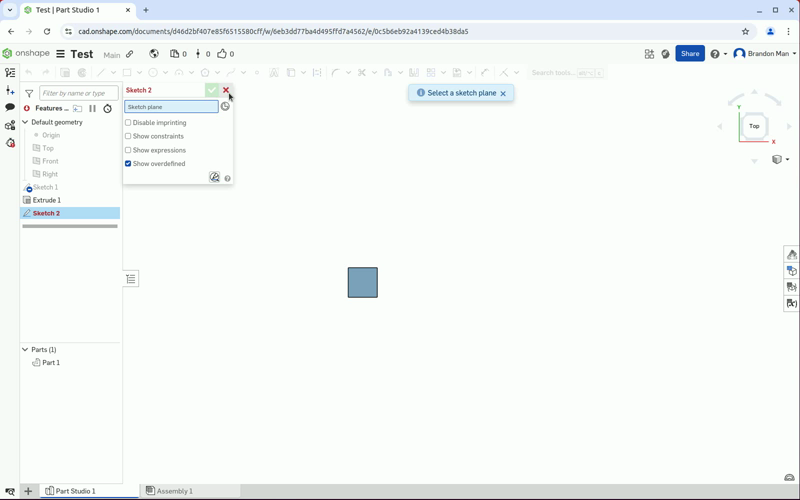
mouse_move(73, 150)
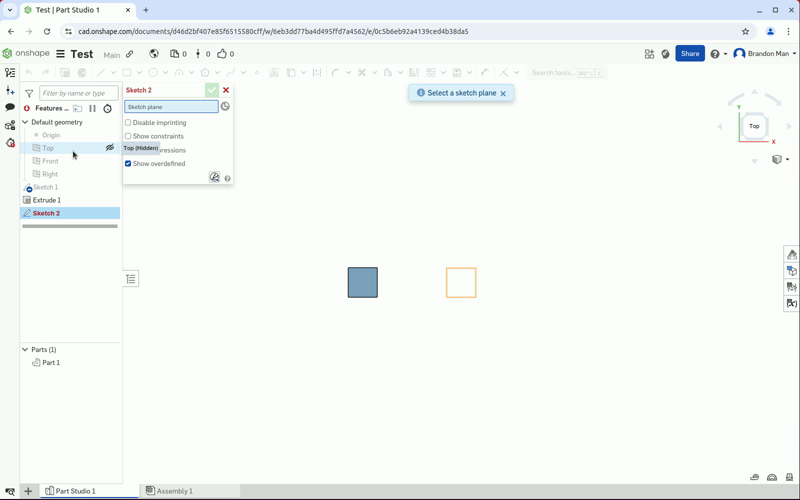
click(73, 150)
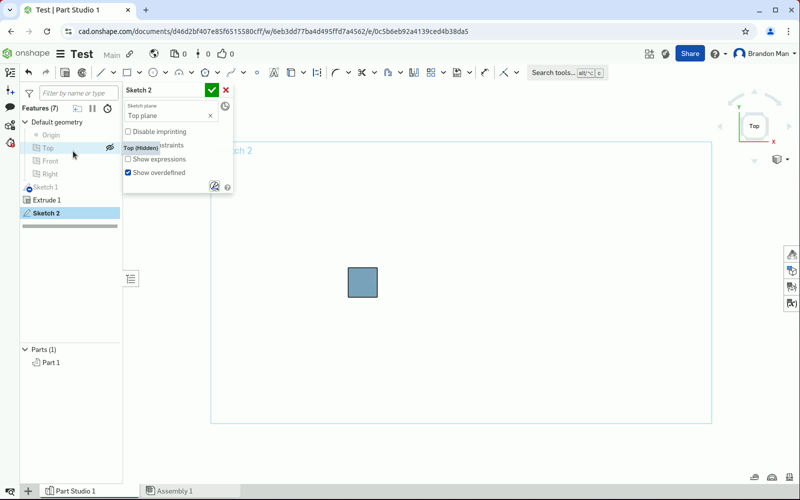
mouse_move(73, 352)
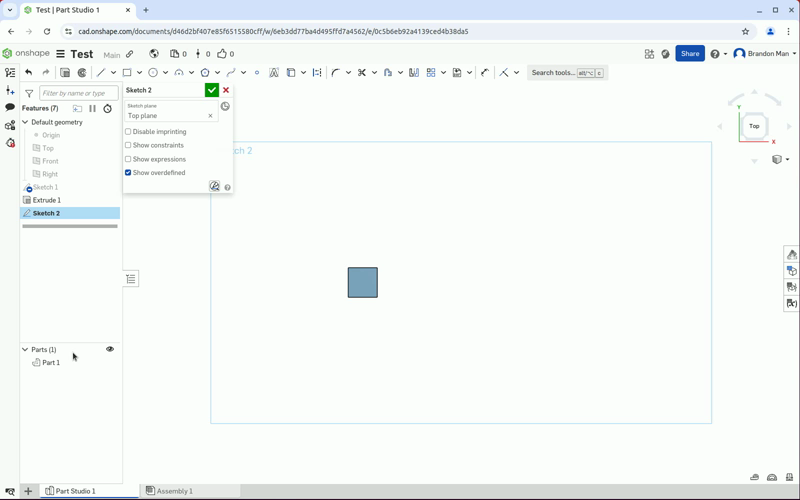
key(y)
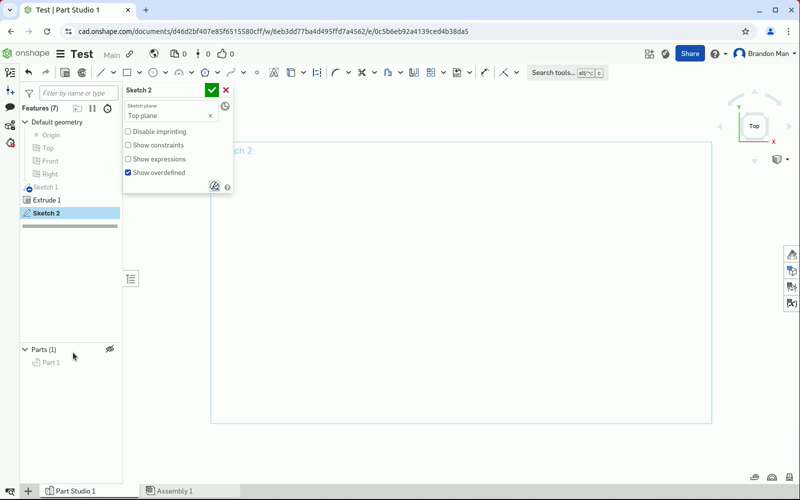
key(l)
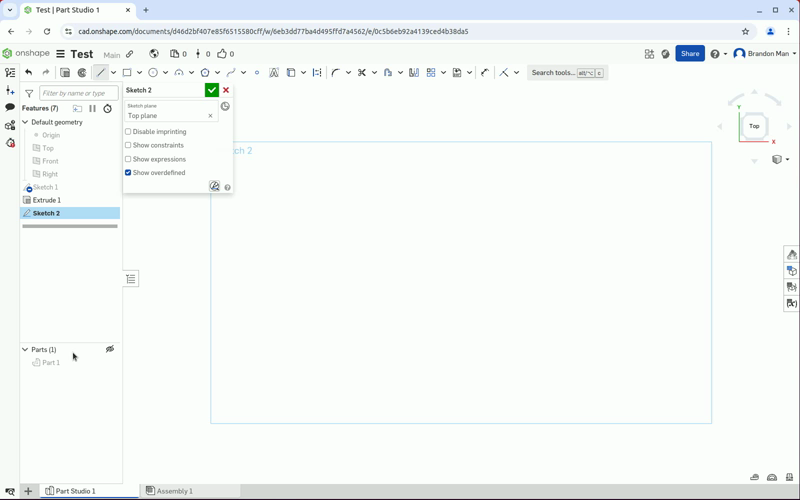
key_down(shift)
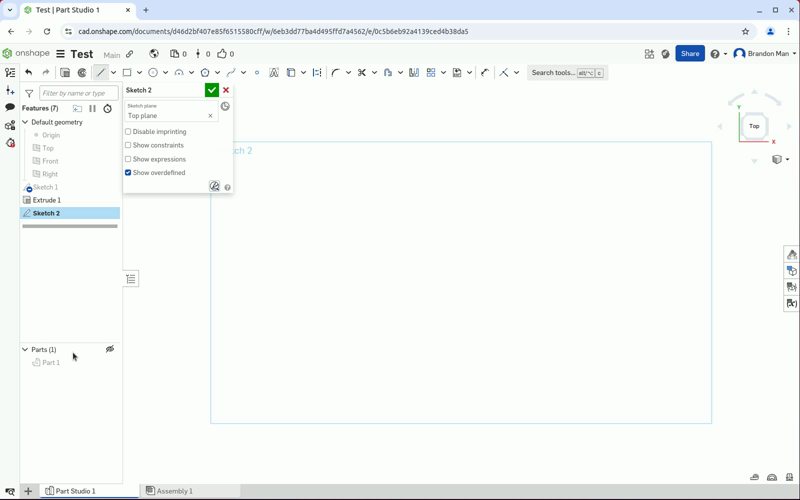
mouse_move(460, 293)
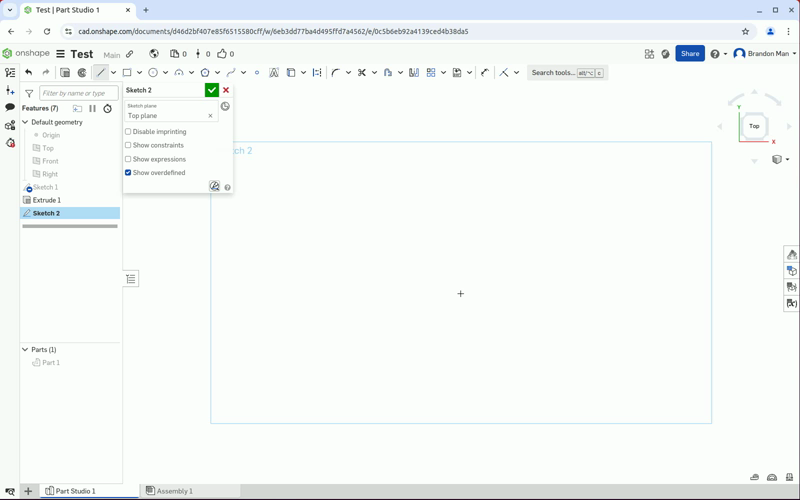
click(460, 293)
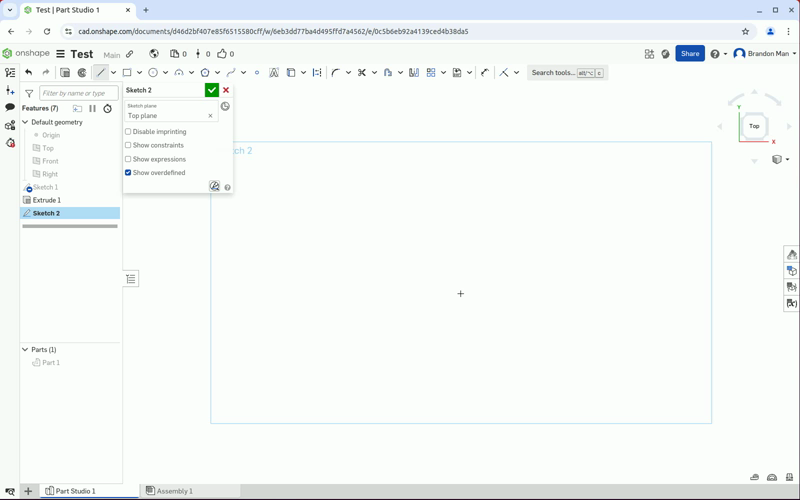
key_up(shift)
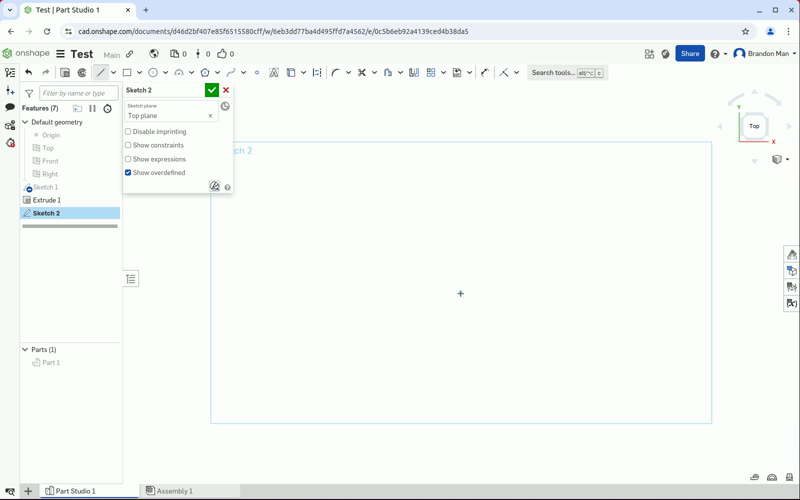
key_down(shift)
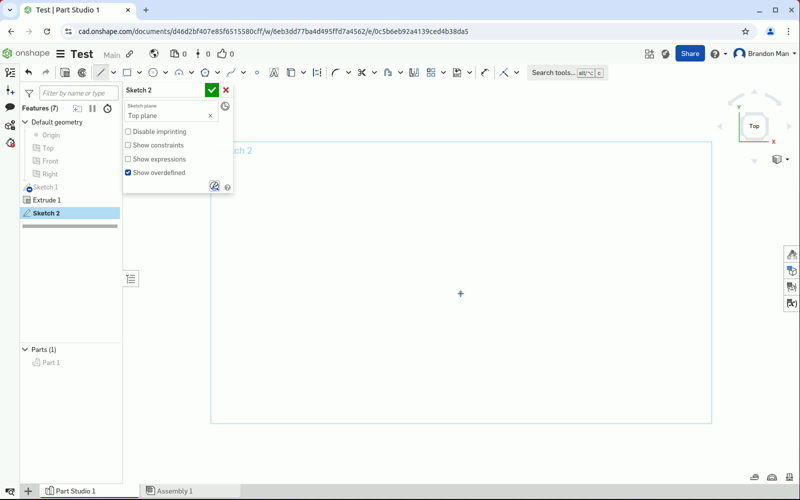
mouse_move(490, 293)
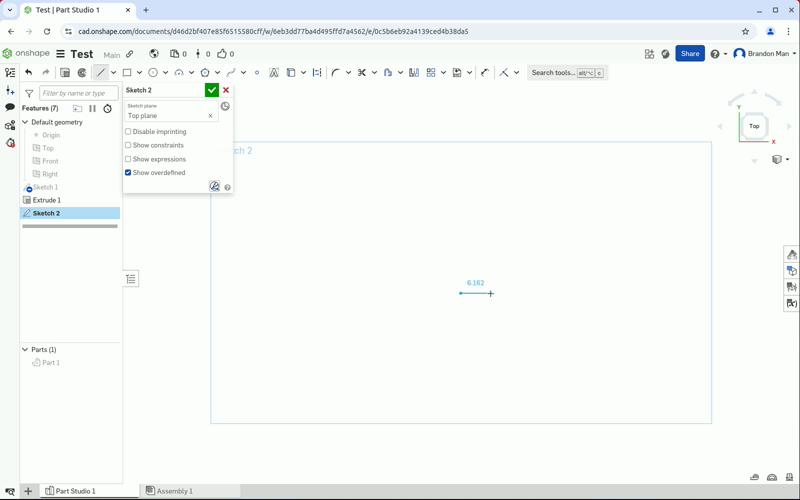
mouse_move(483, 293)
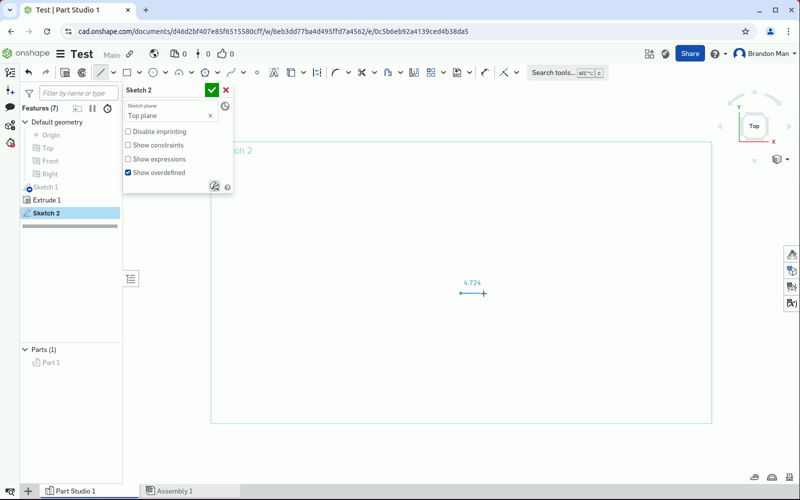
click(483, 293)
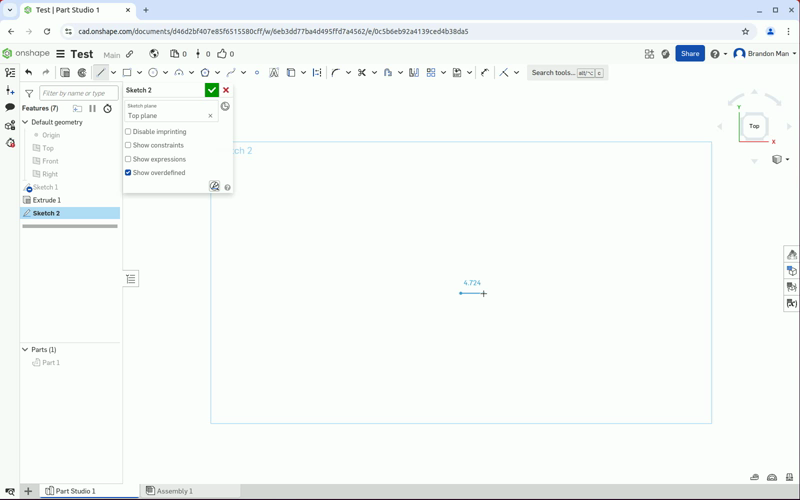
key_up(shift)
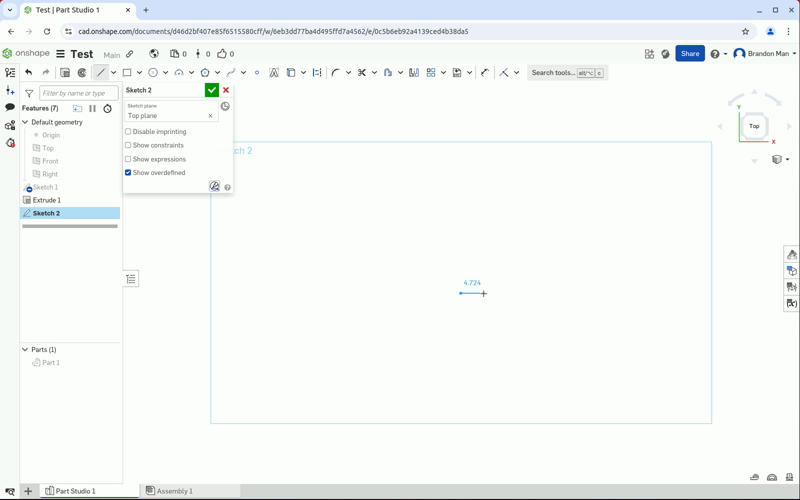
key_down(shift)
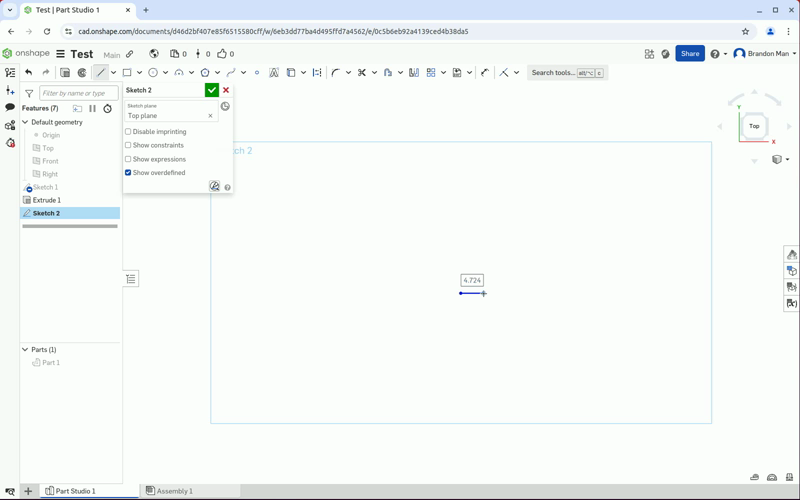
mouse_move(513, 293)
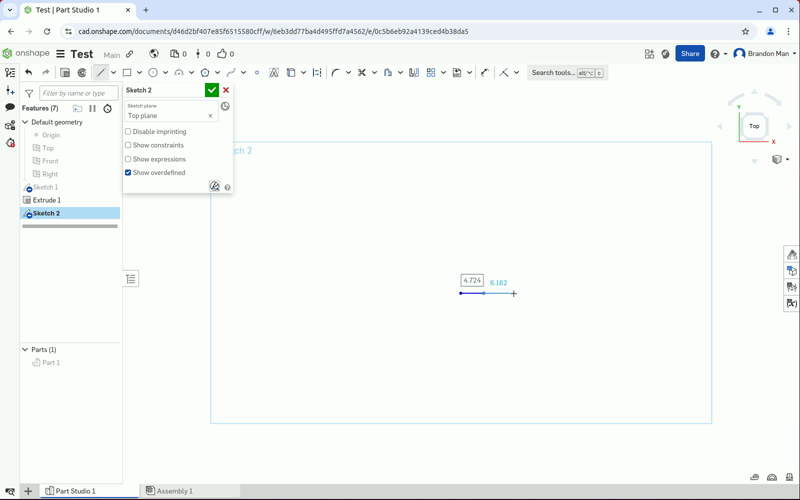
mouse_move(483, 270)
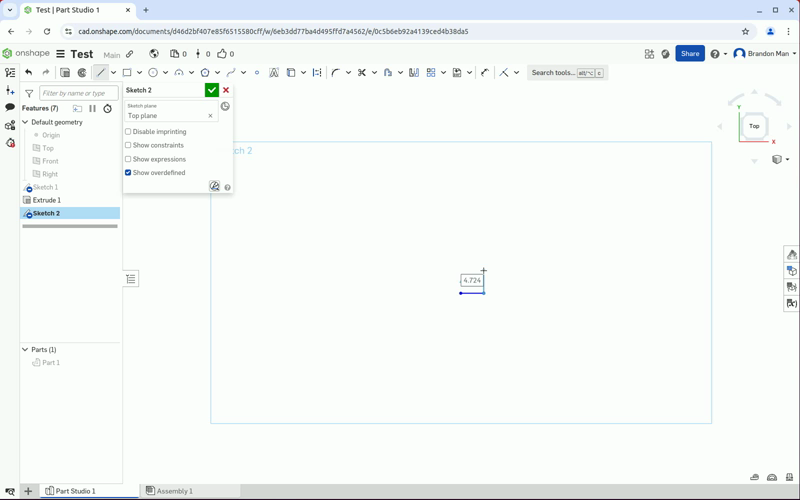
click(483, 270)
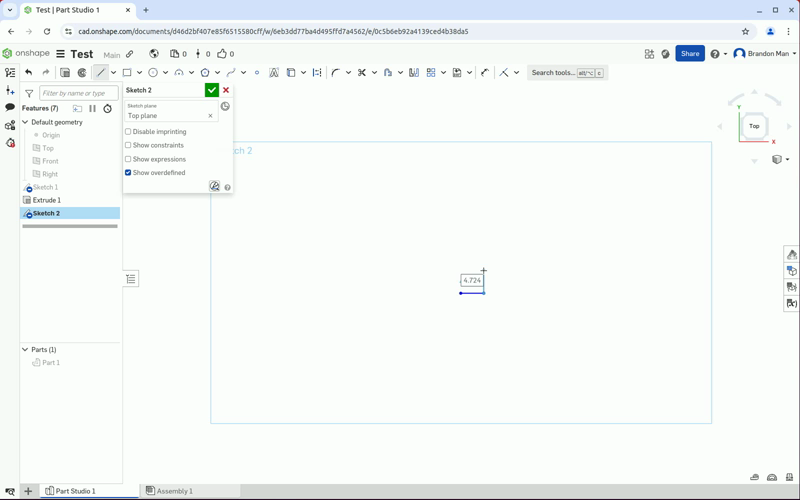
key_up(shift)
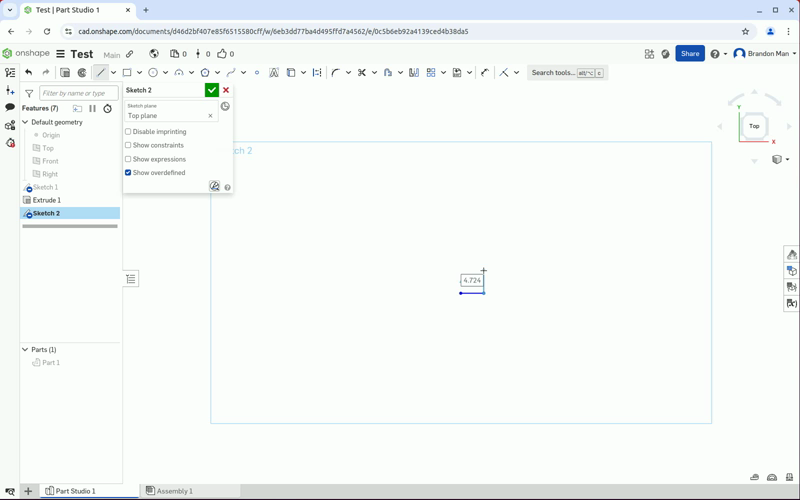
key_down(shift)
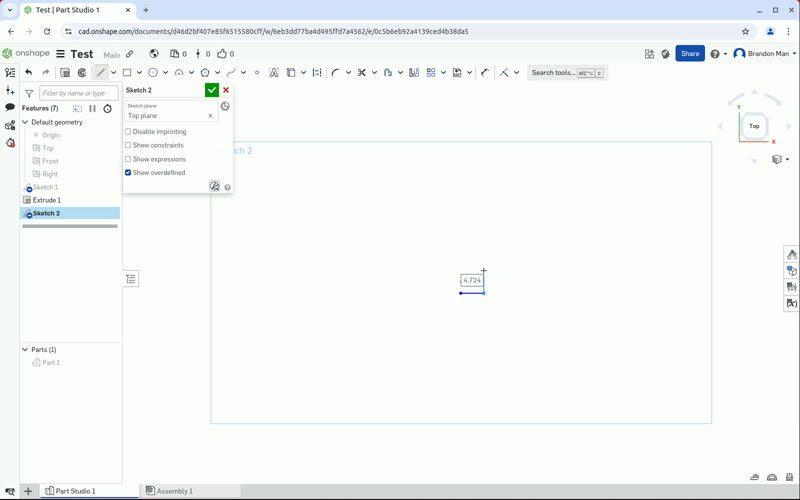
mouse_move(513, 270)
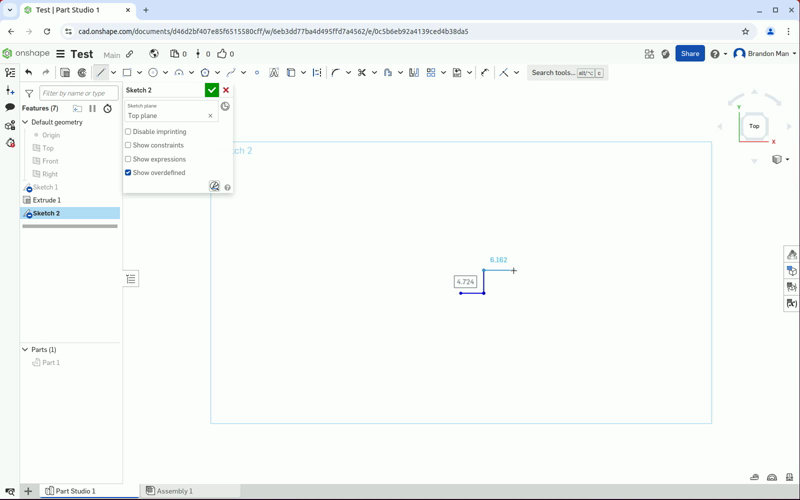
mouse_move(460, 270)
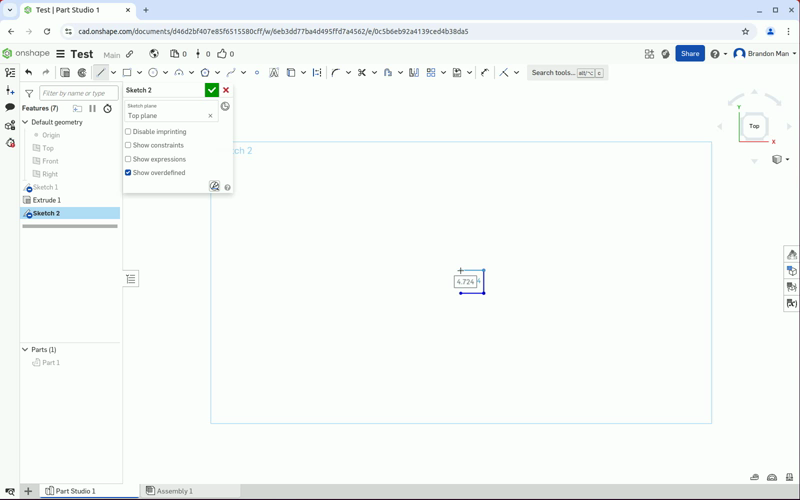
click(460, 270)
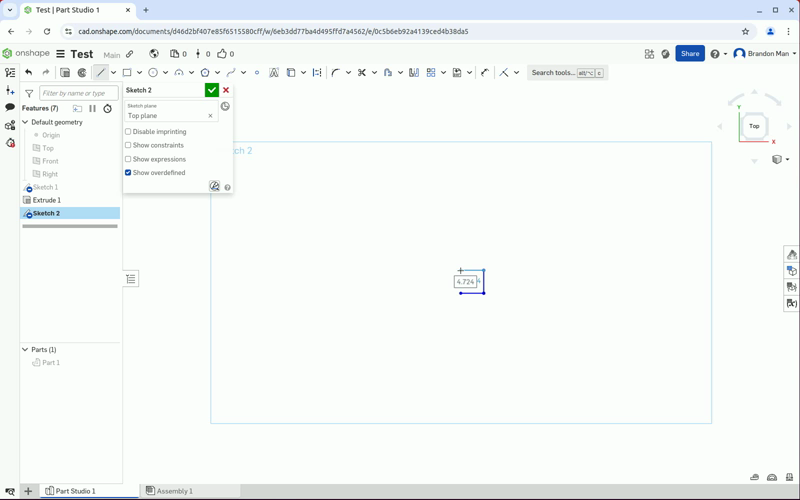
key_up(shift)
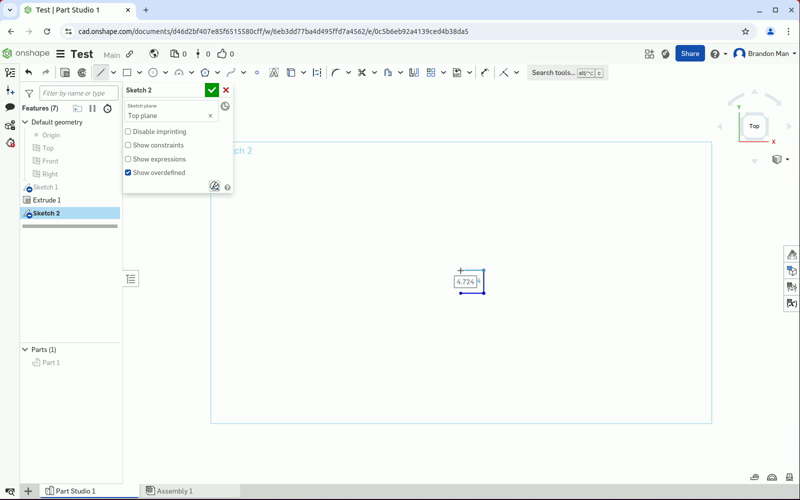
key_down(shift)
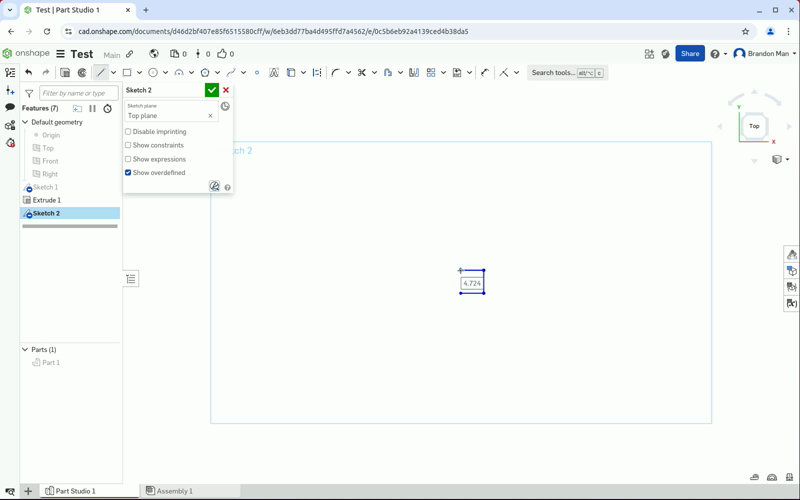
mouse_move(490, 270)
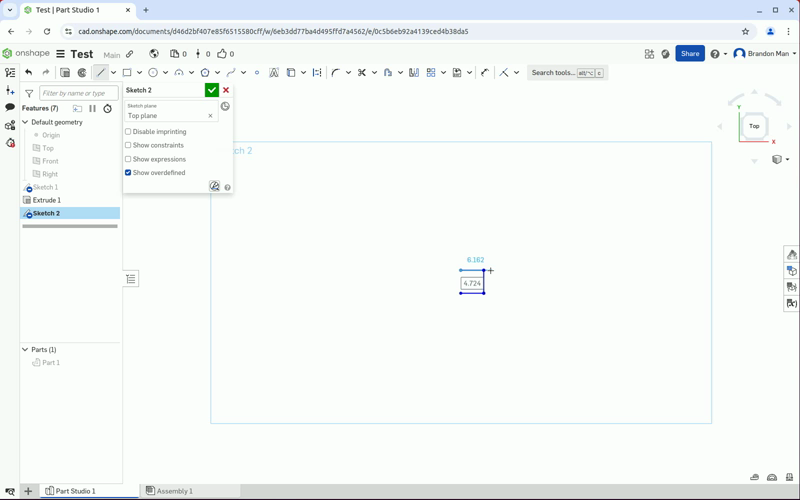
mouse_move(460, 281)
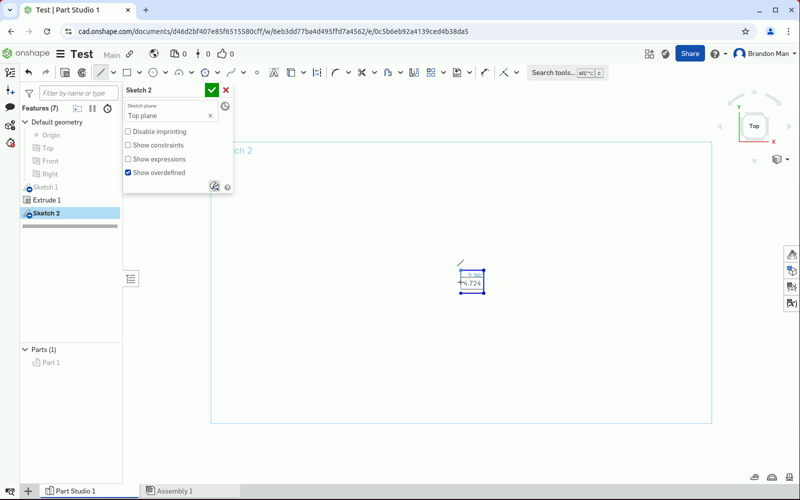
click(460, 281)
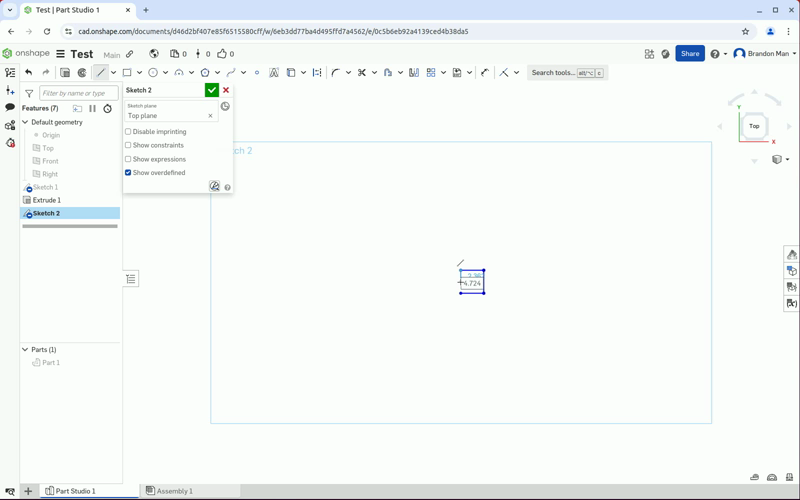
key_up(shift)
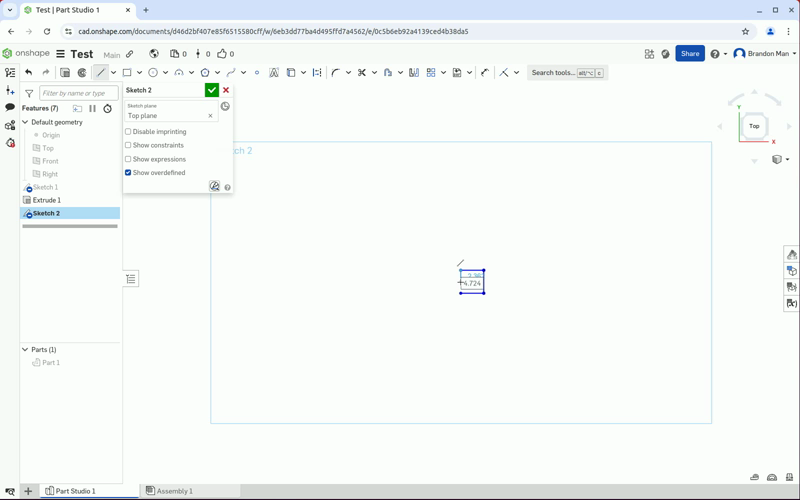
mouse_move(490, 281)
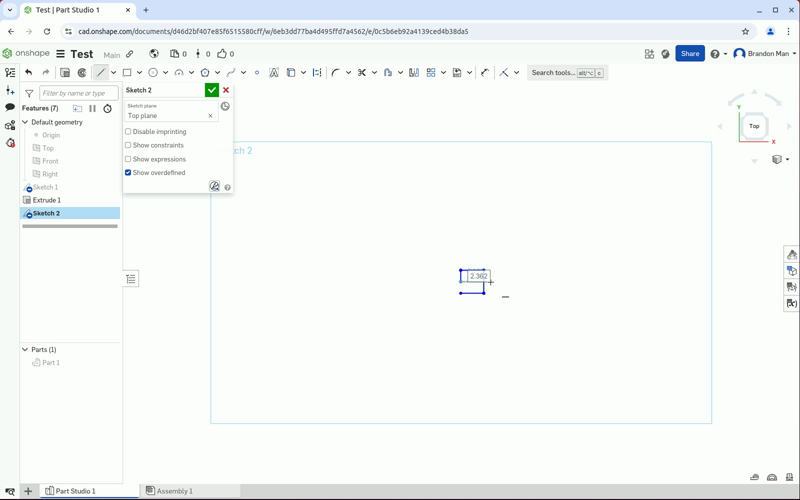
key_down(shift)
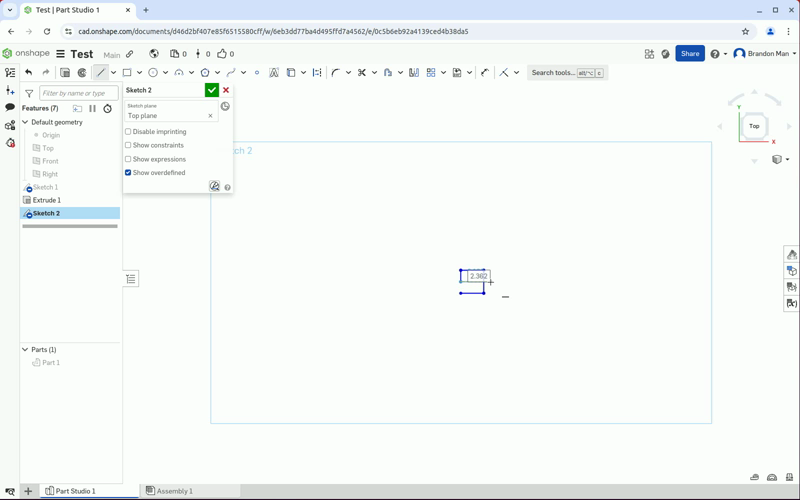
mouse_move(460, 293)
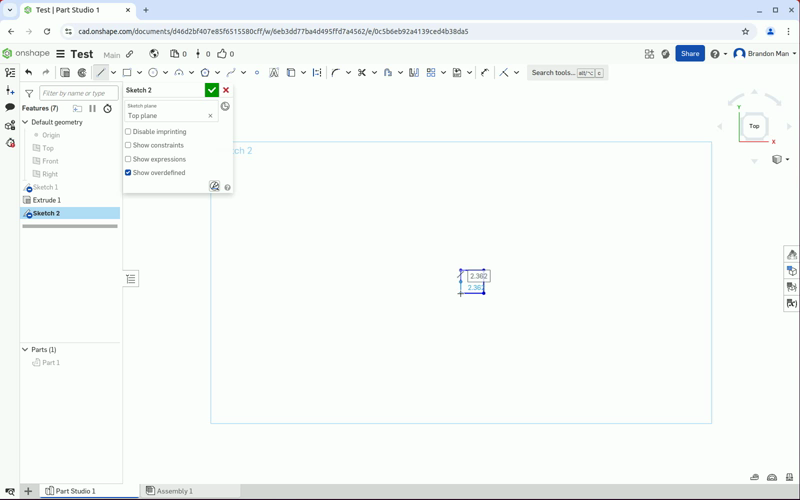
key_up(shift)
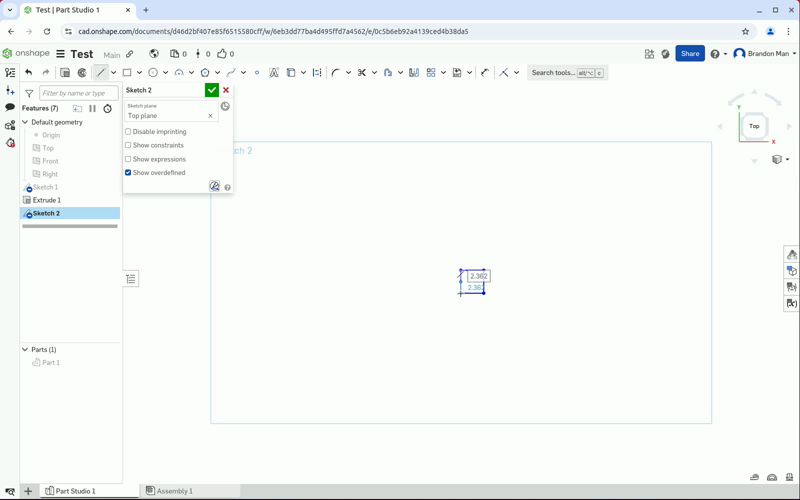
click(460, 293)
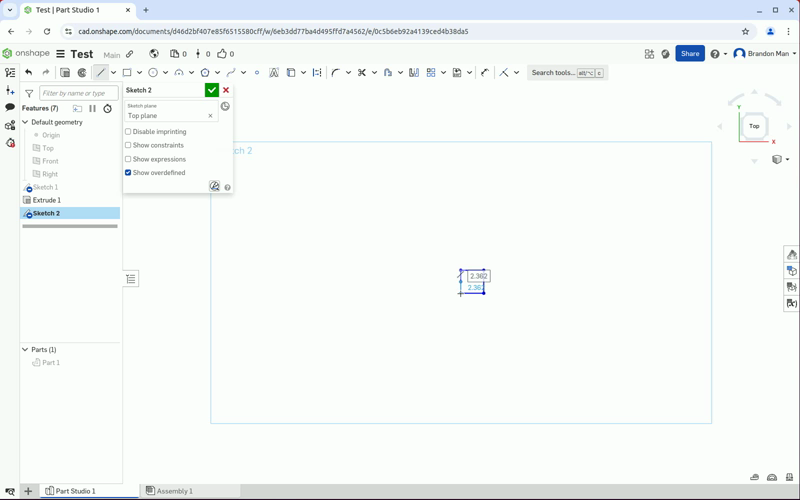
key(esc)
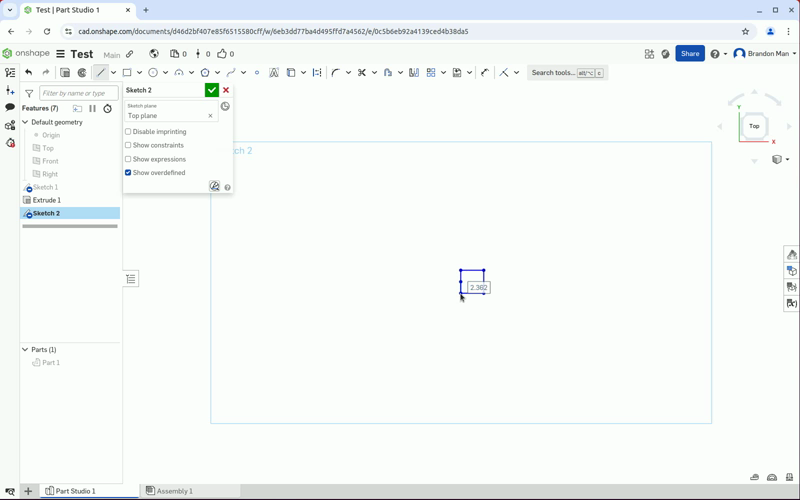
mouse_move(483, 290)
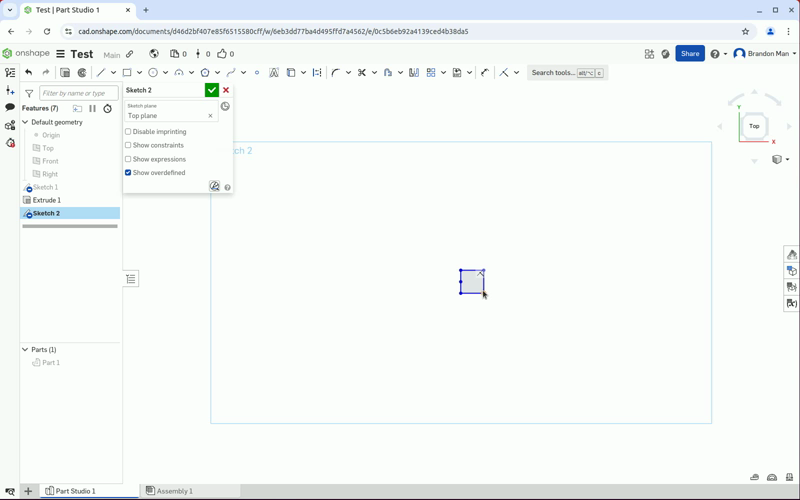
scroll(6)
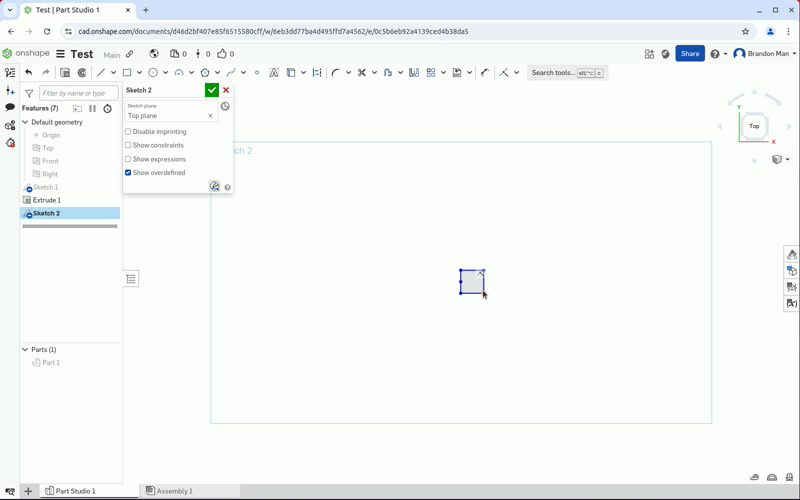
scroll(6)
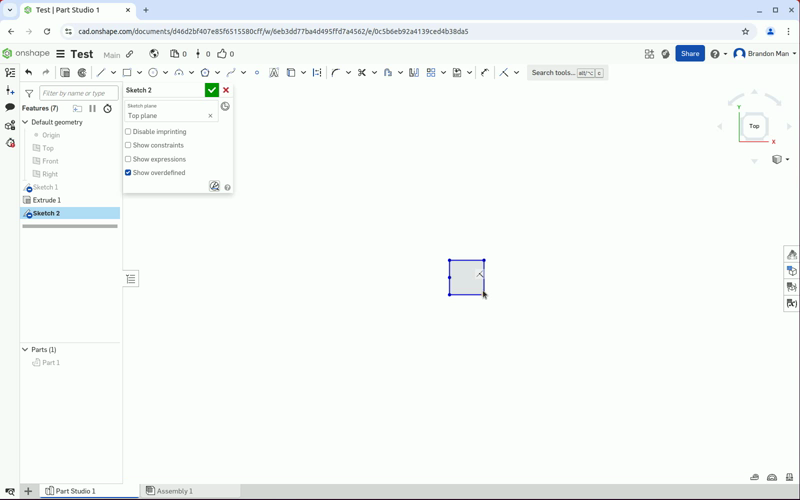
scroll(6)
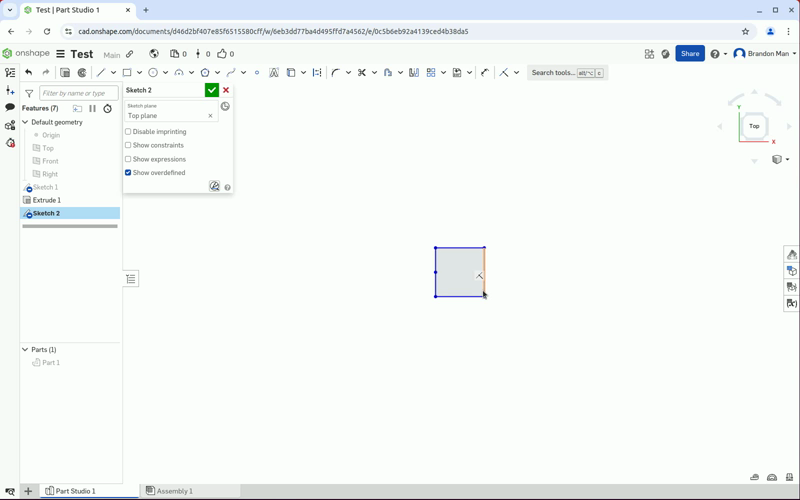
scroll(6)
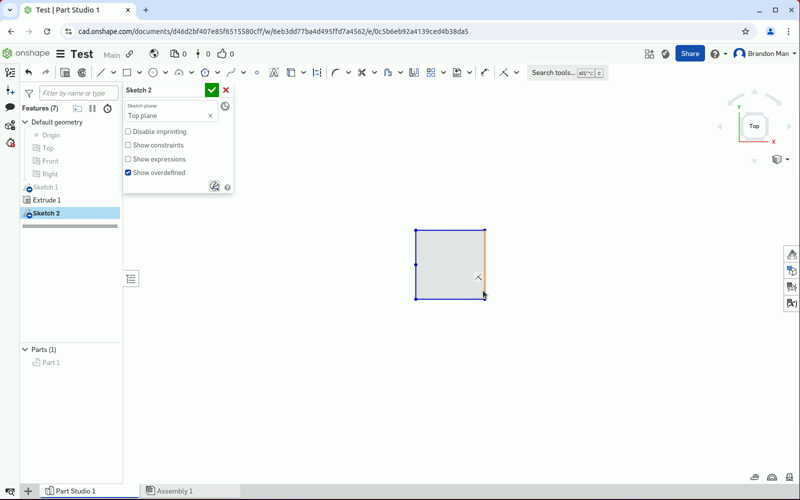
scroll(6)
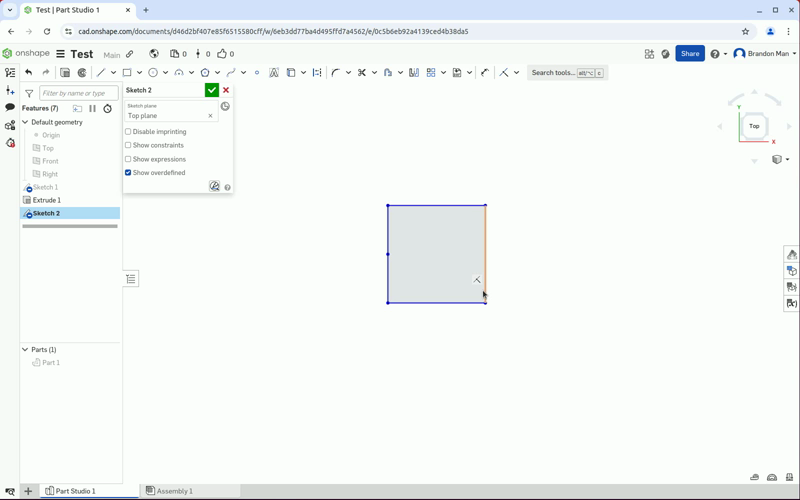
scroll(6)
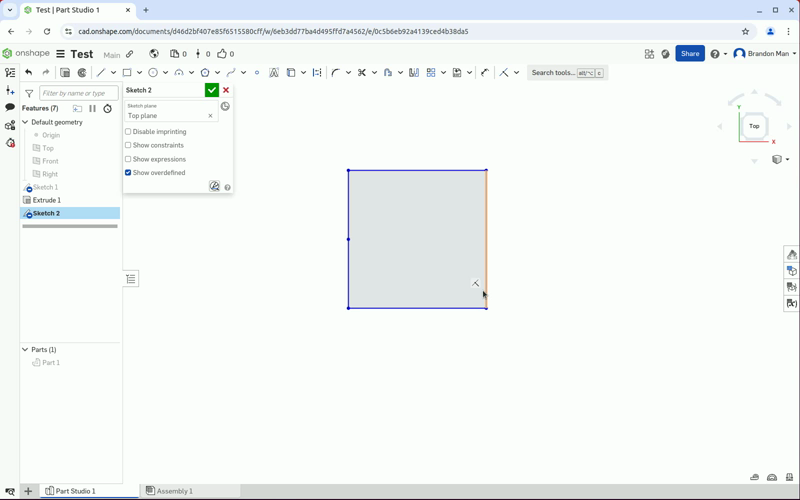
scroll(6)
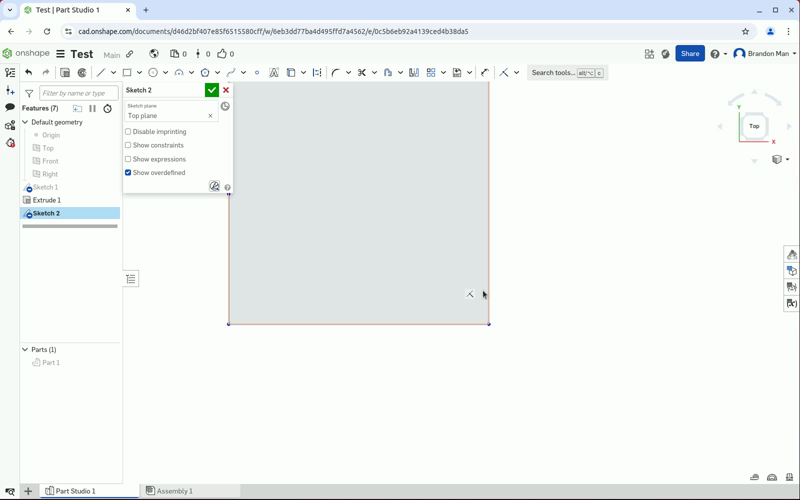
click(483, 290)
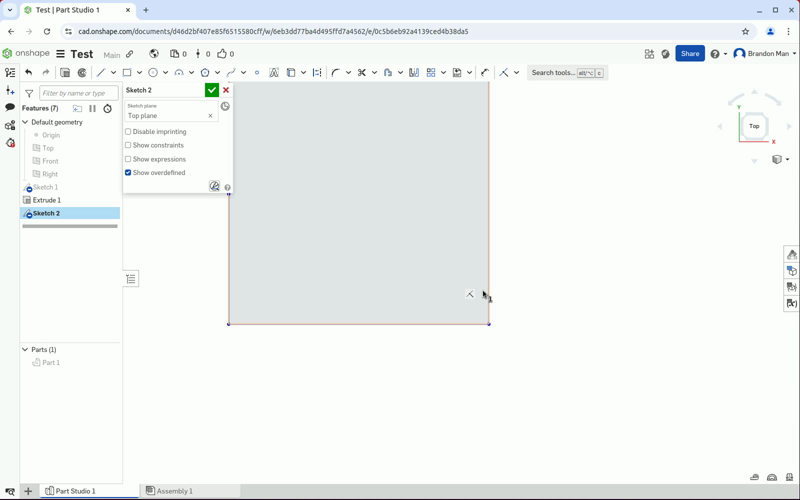
scroll(-6)
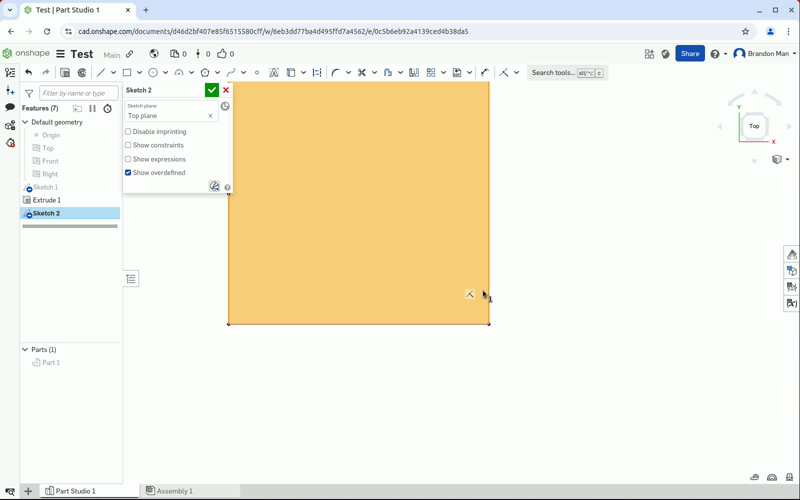
scroll(-6)
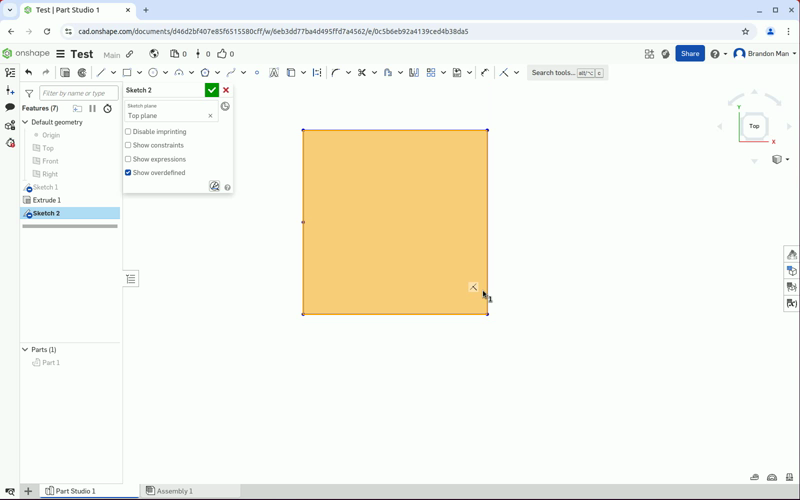
scroll(-6)
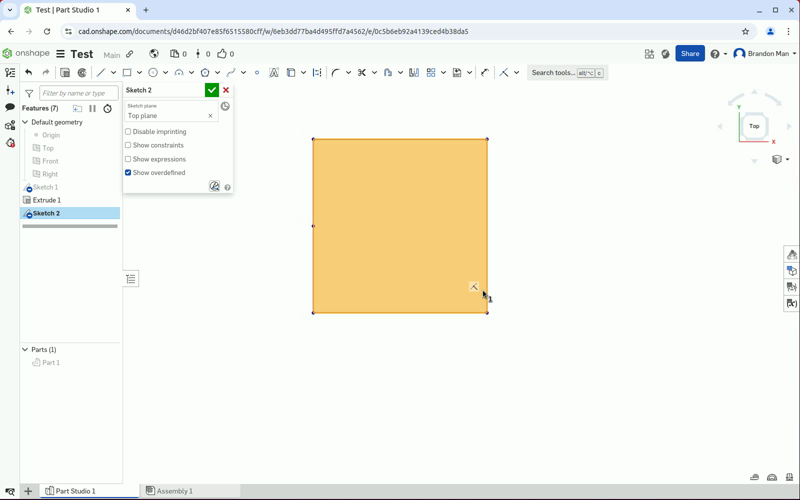
scroll(-6)
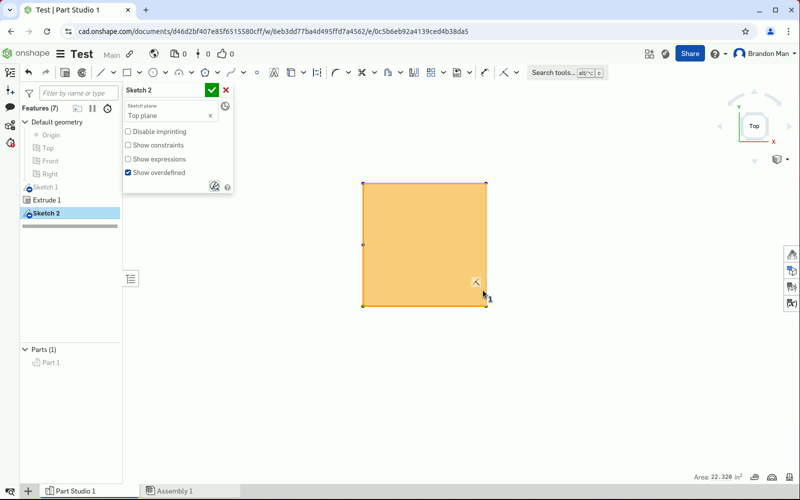
scroll(-6)
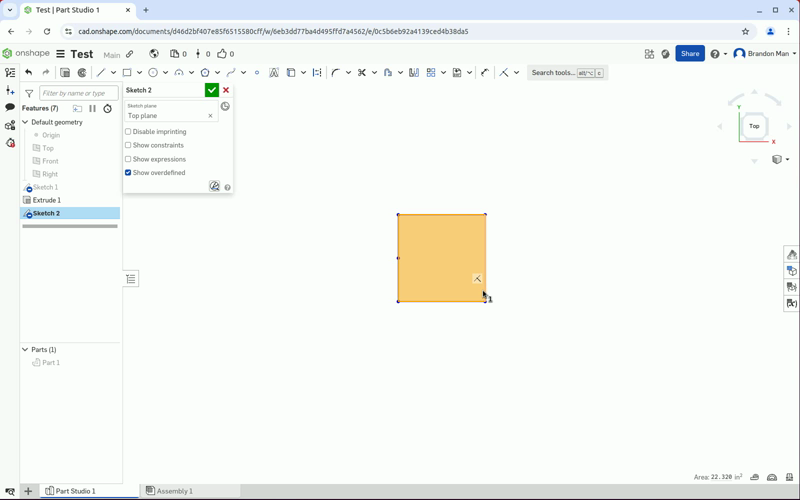
scroll(-6)
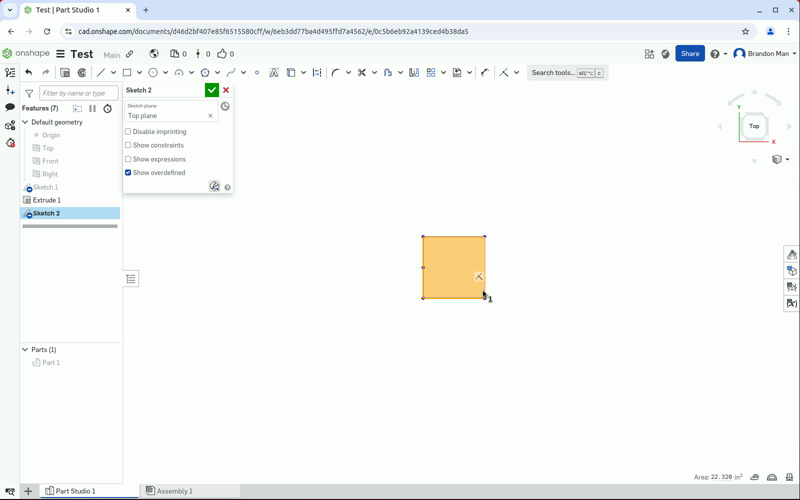
scroll(-6)
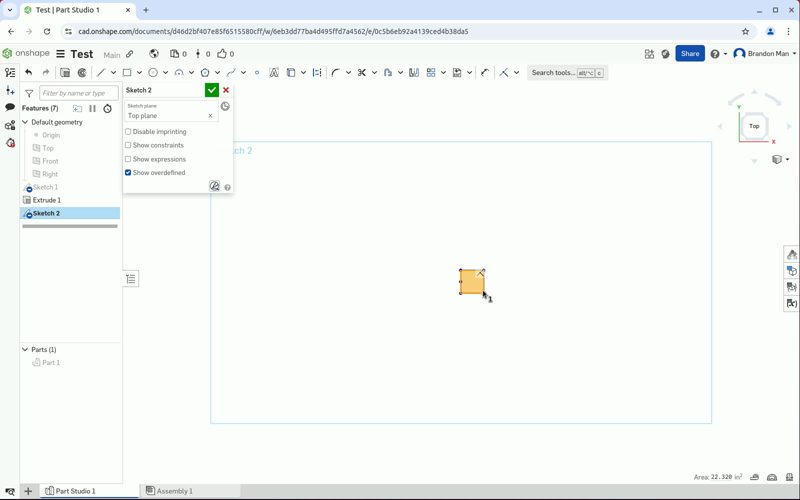
mouse_move(73, 352)
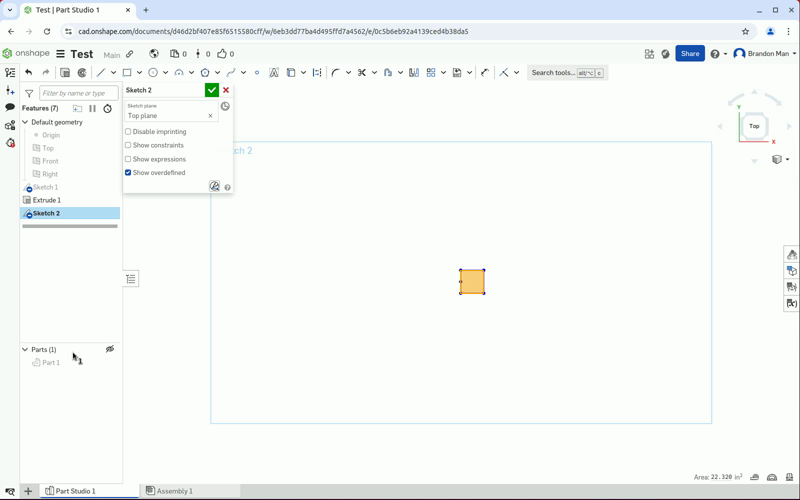
key(shift+y)
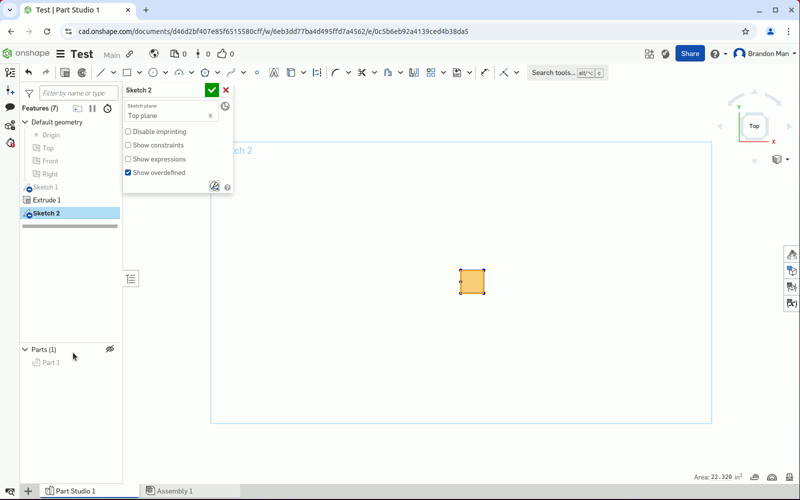
key(shift+e)
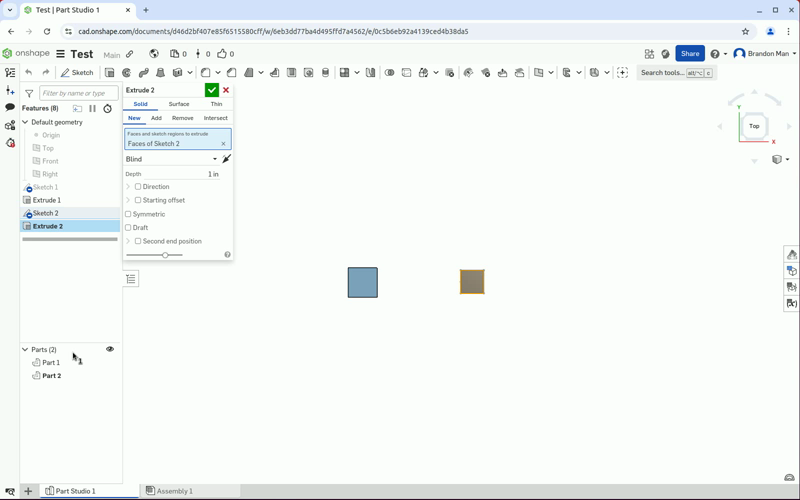
mouse_move(143, 106)
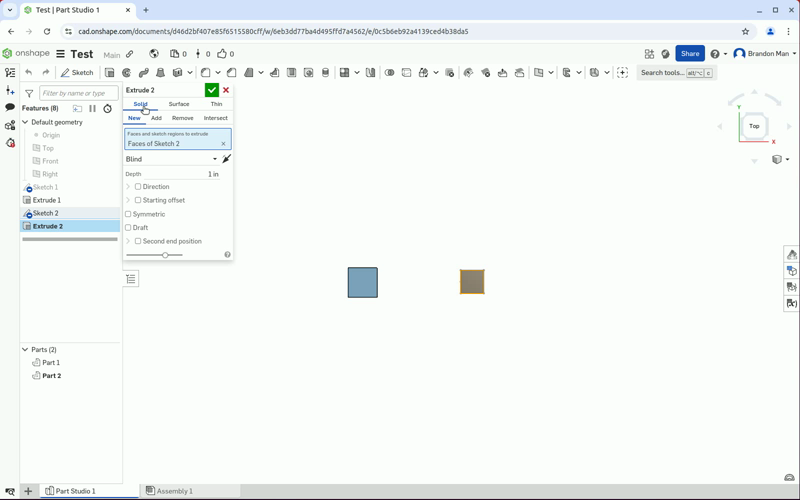
click(143, 106)
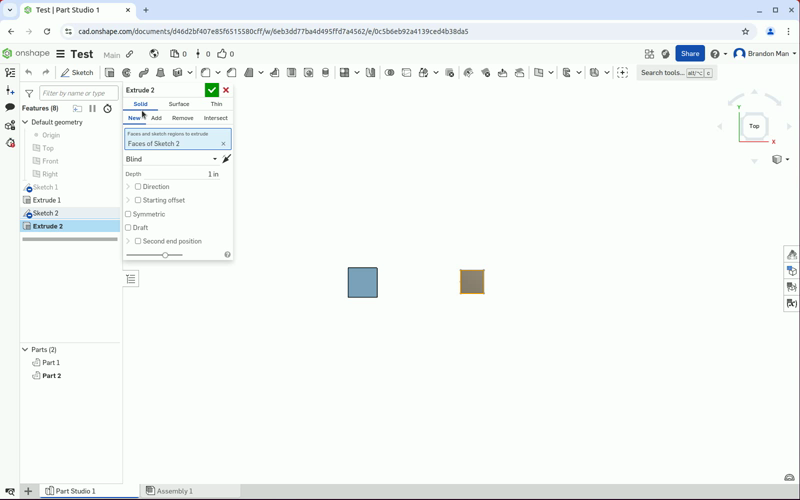
mouse_move(137, 120)
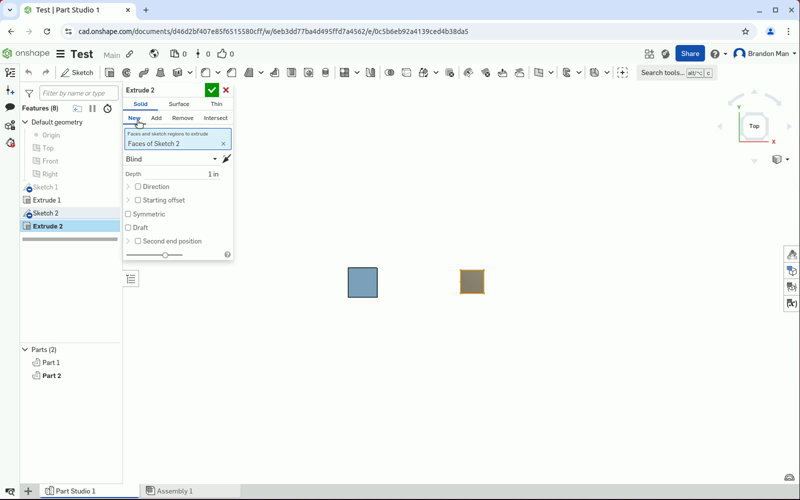
click(137, 120)
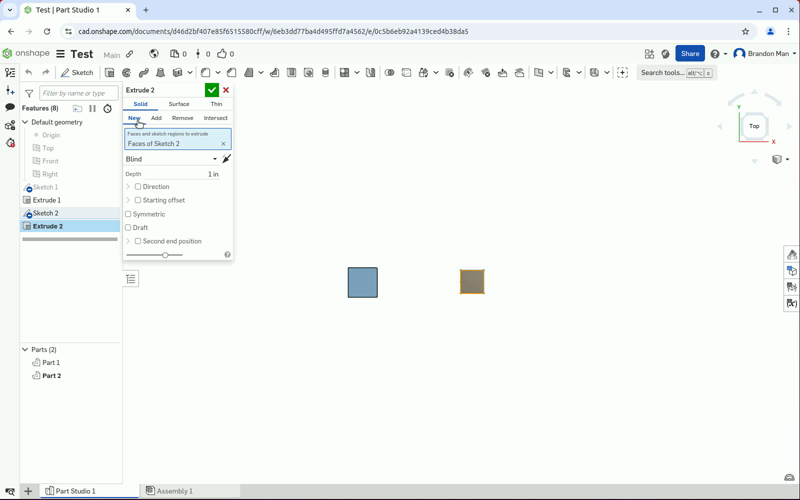
key(tab, 4)
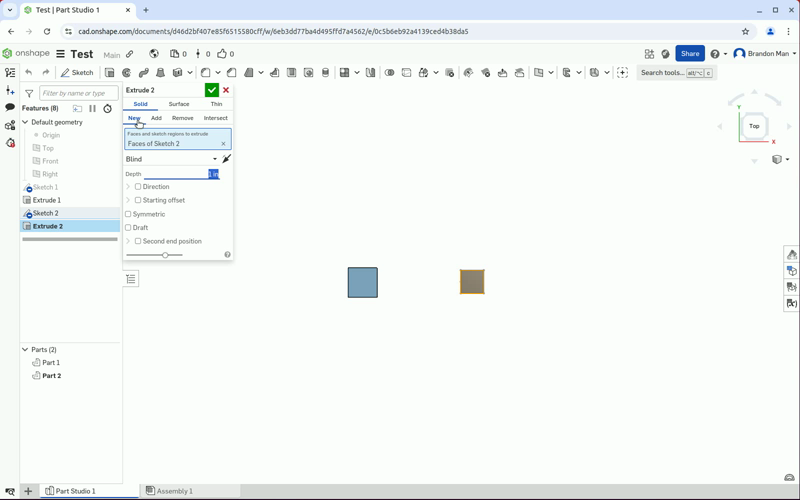
text(8.425)
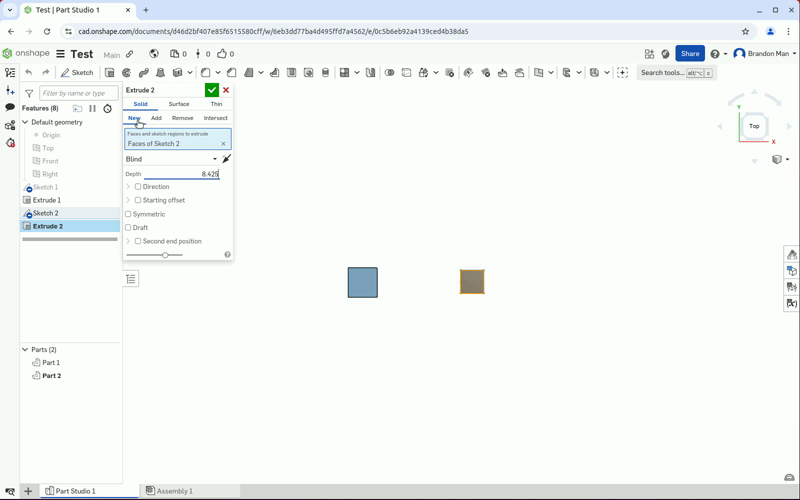
key(enter)
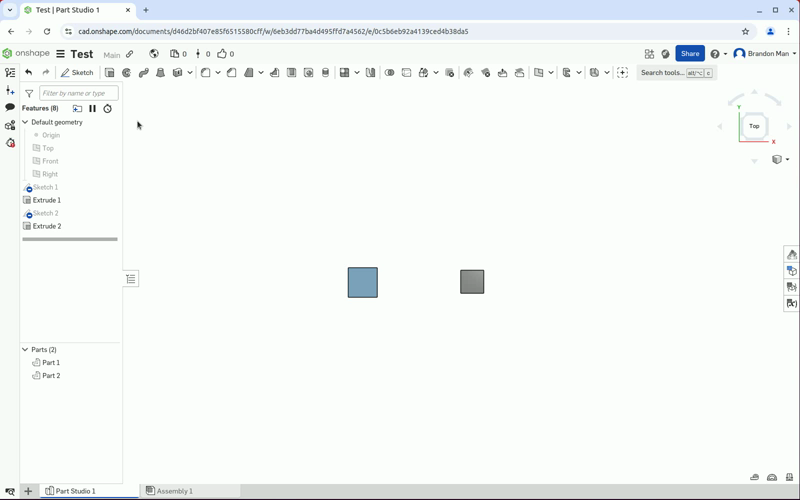
key(shift+h)
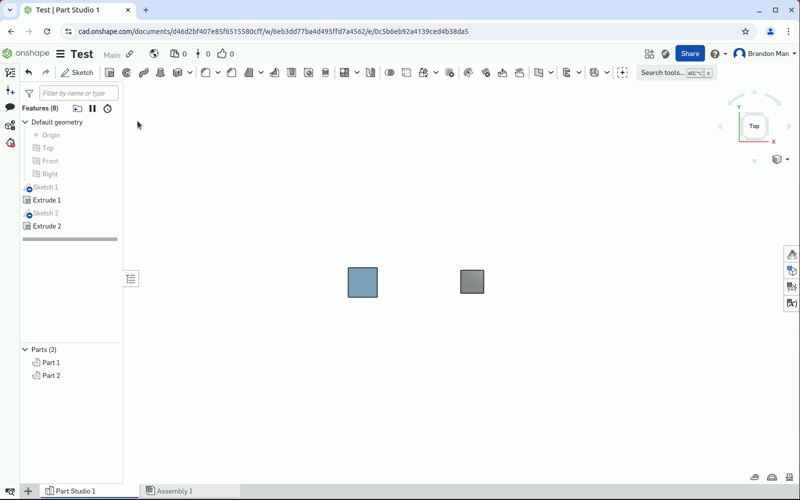
key(shift+h)
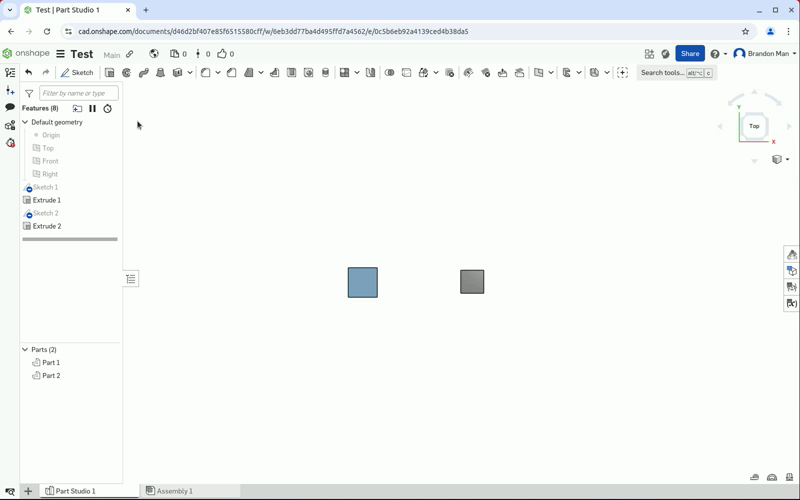
mouse_move(73, 189)
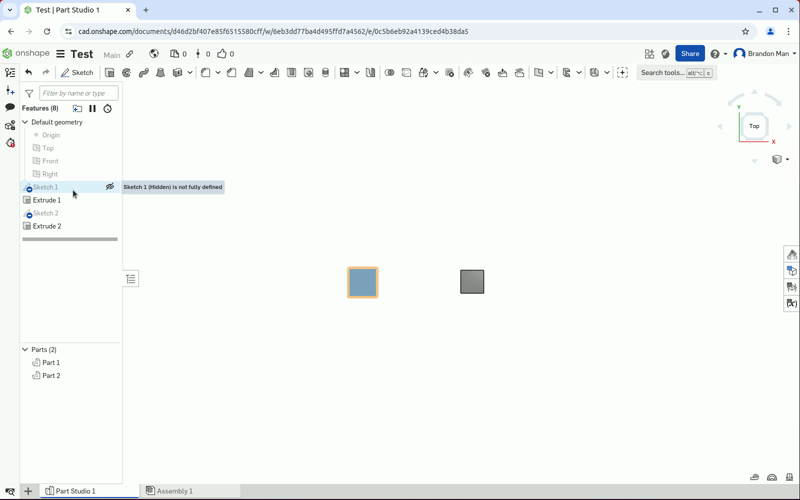
click(73, 189)
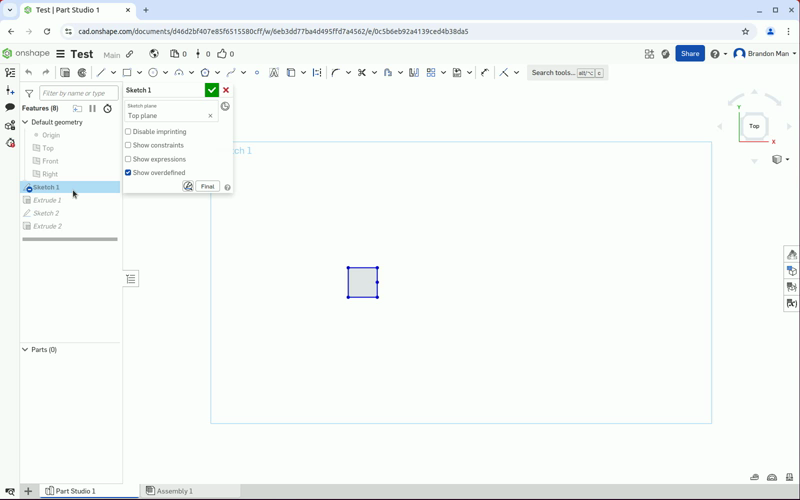
mouse_move(229, 92)
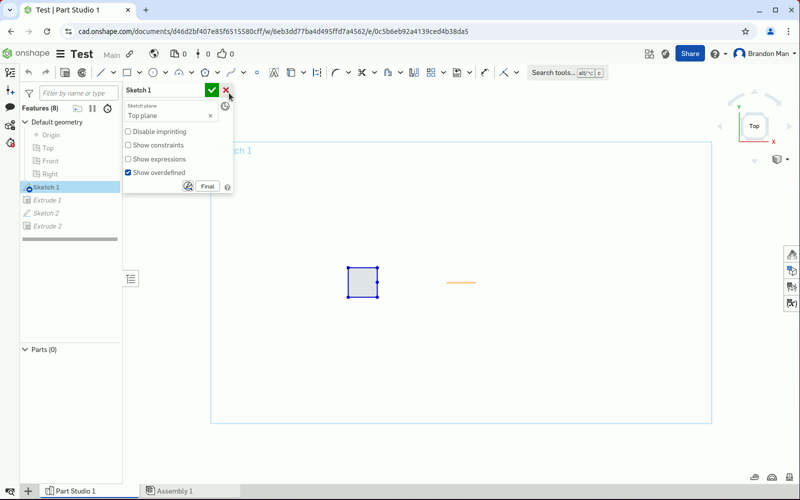
click(229, 92)
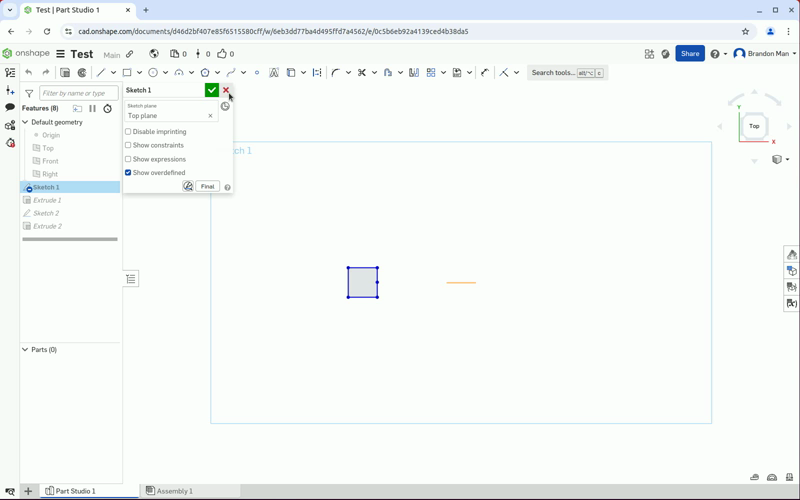
key(shift+s)
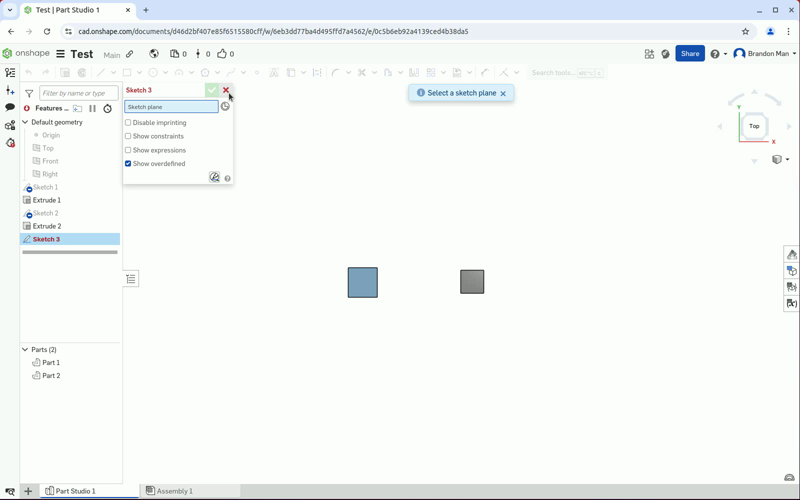
mouse_move(73, 150)
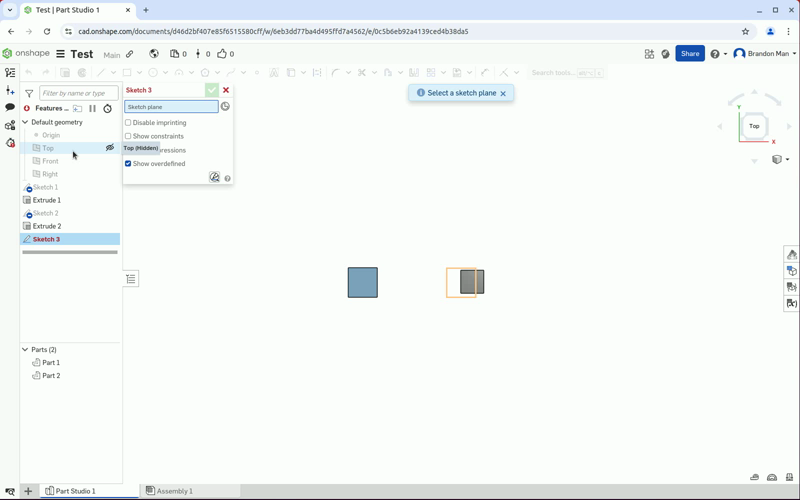
click(73, 150)
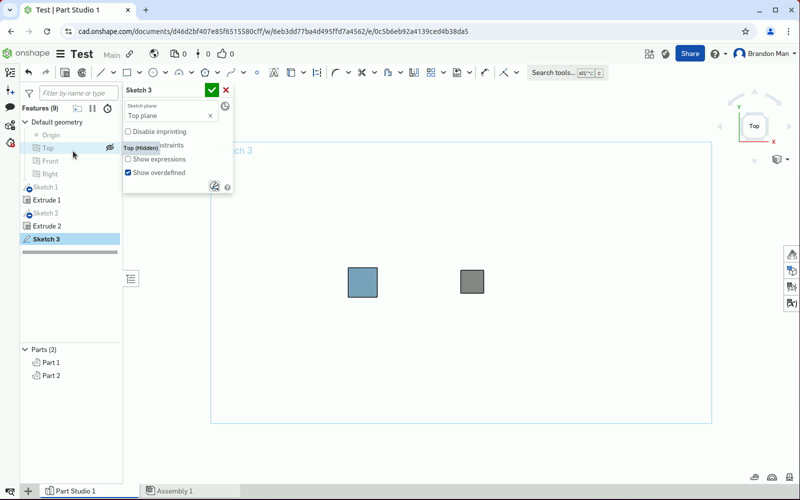
mouse_move(73, 352)
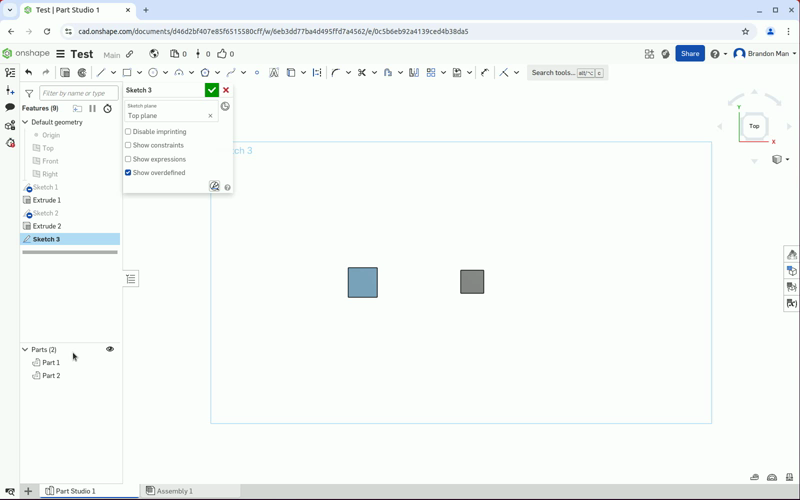
key(y)
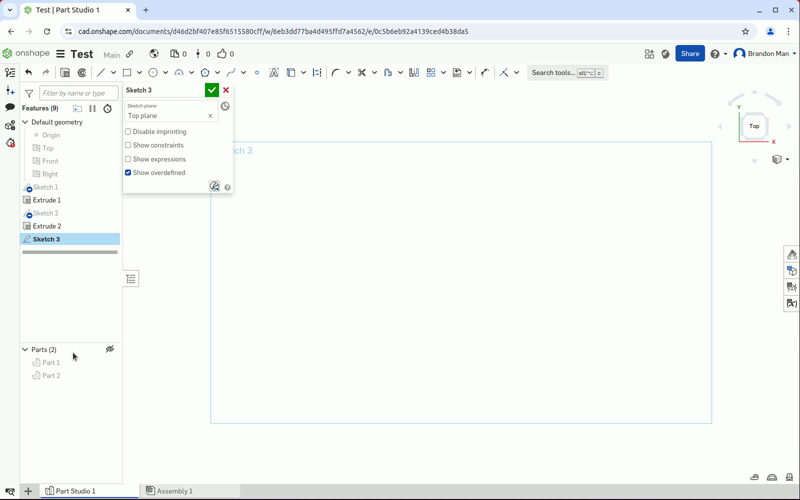
key(l)
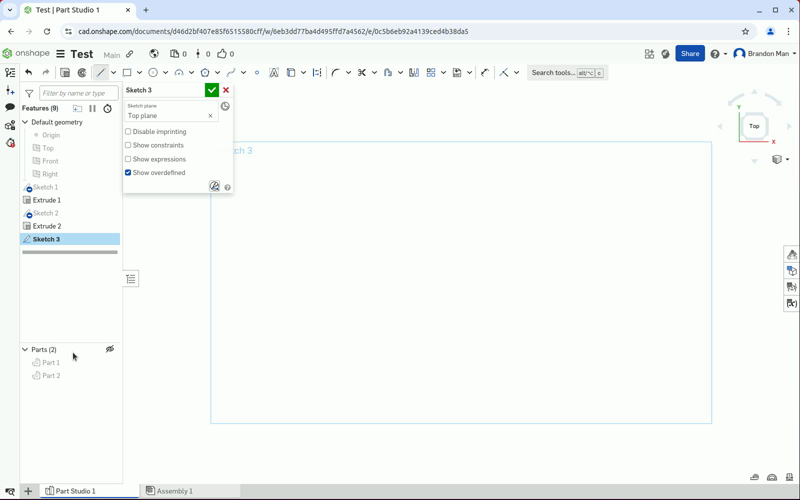
key_down(shift)
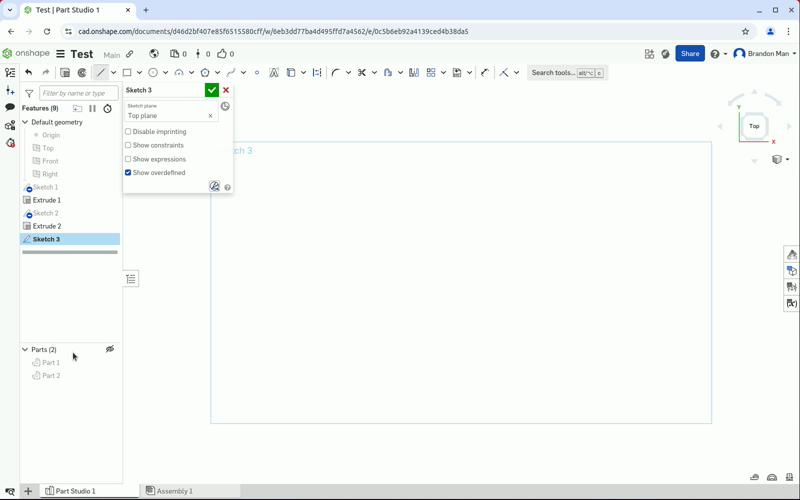
mouse_move(376, 282)
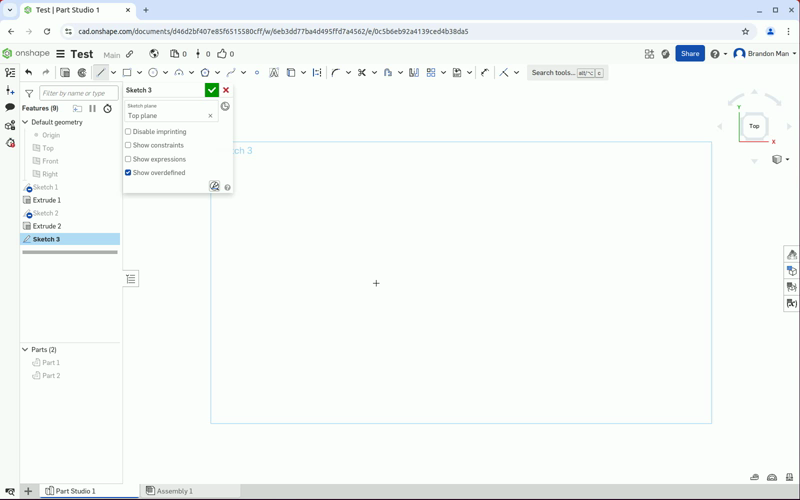
click(376, 282)
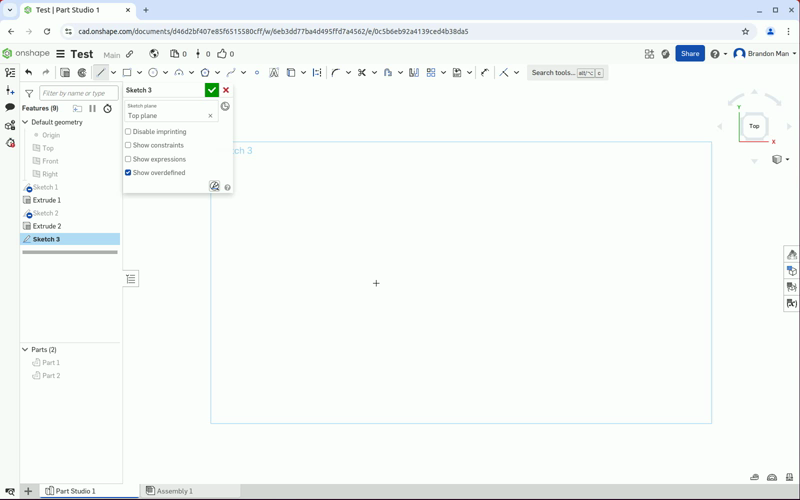
key_up(shift)
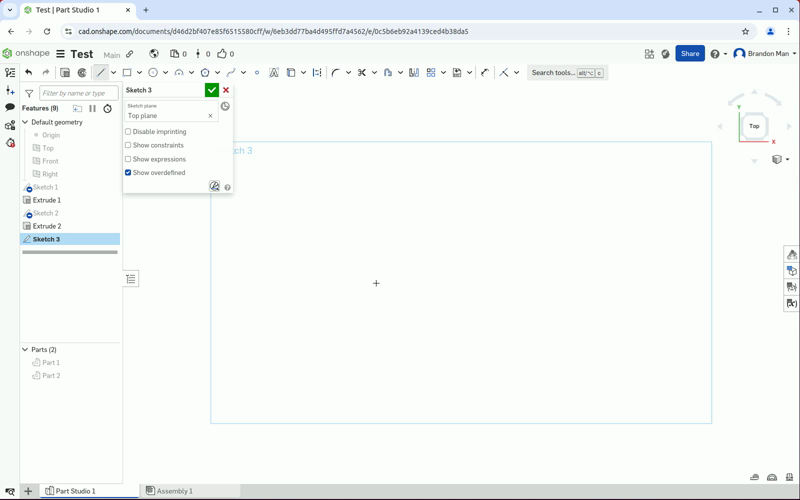
key_down(shift)
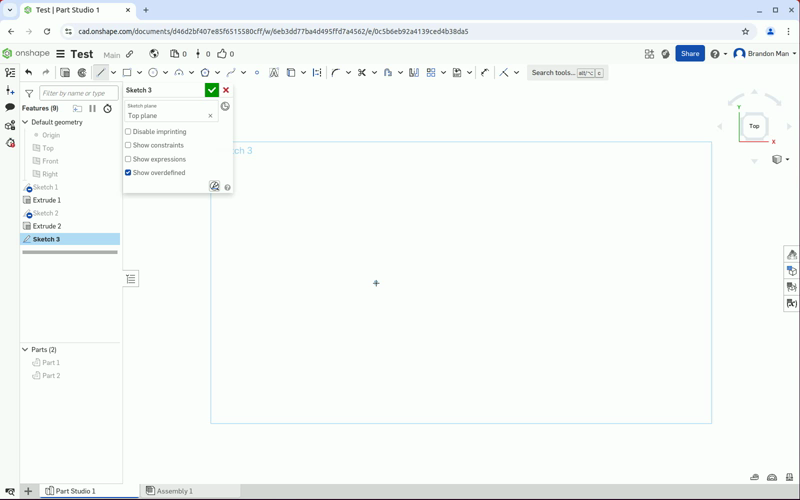
mouse_move(461, 282)
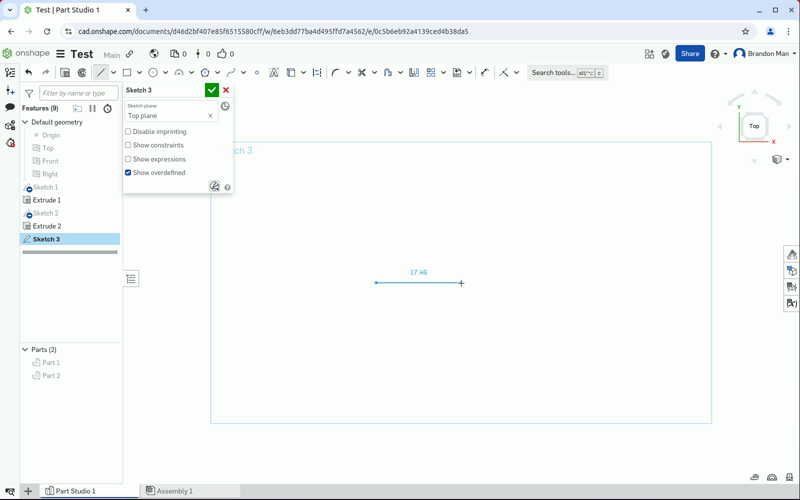
click(461, 282)
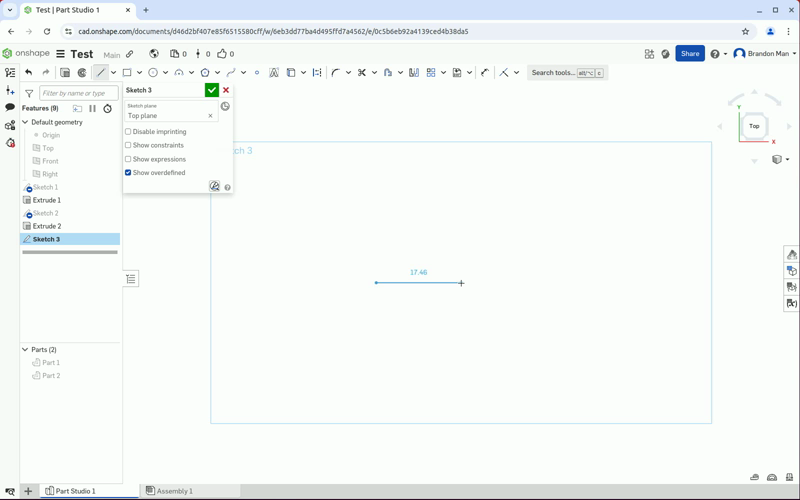
key_up(shift)
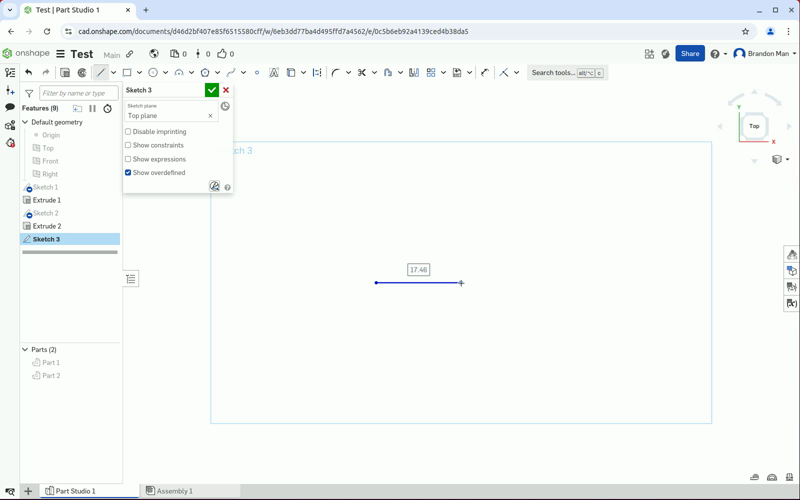
key_down(shift)
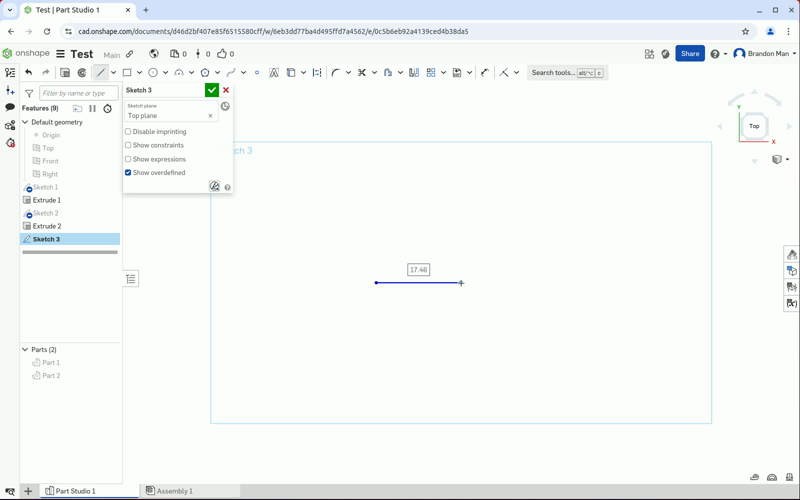
mouse_move(491, 282)
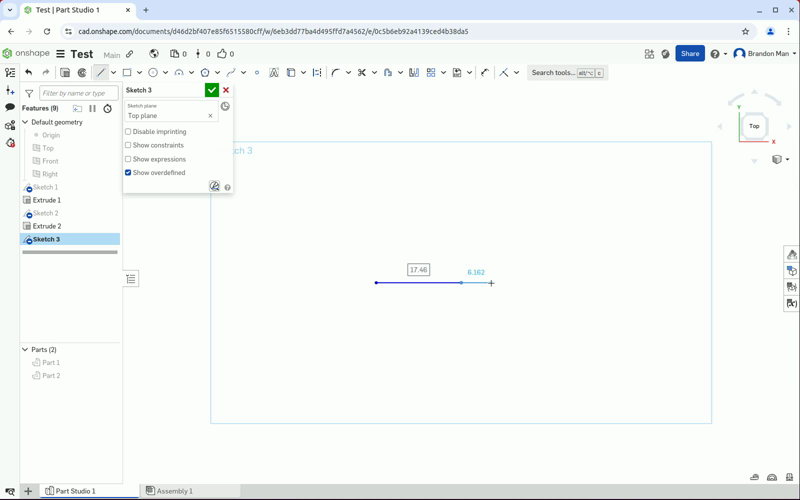
mouse_move(461, 272)
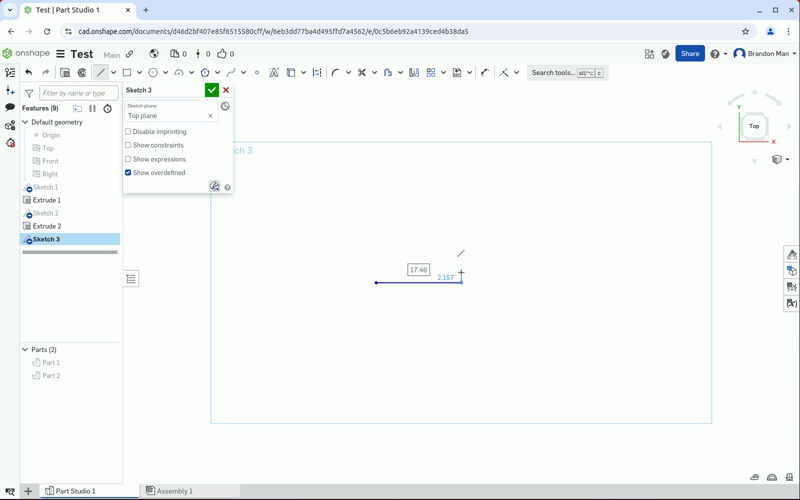
click(461, 272)
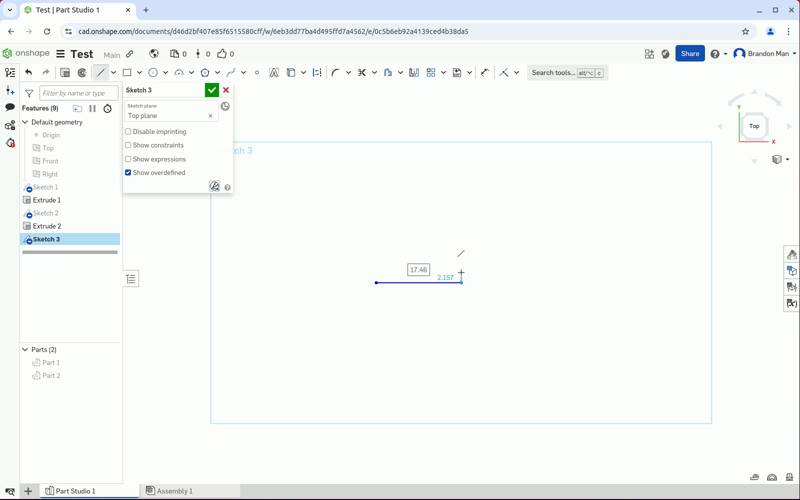
key_up(shift)
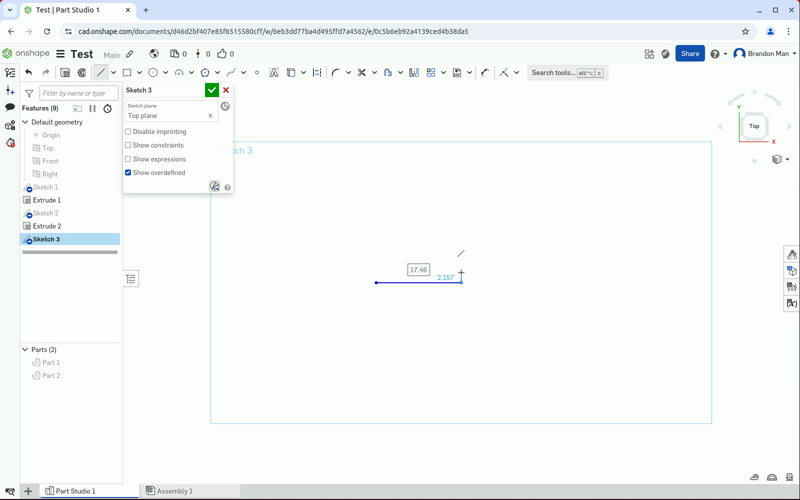
key_down(shift)
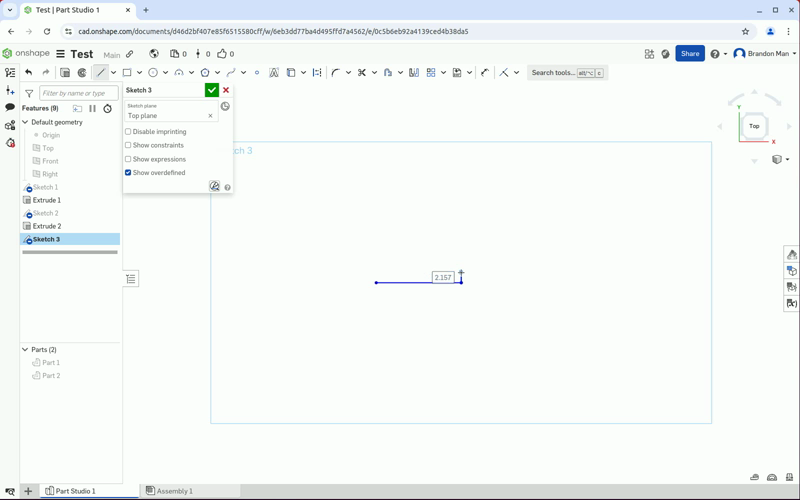
mouse_move(376, 268)
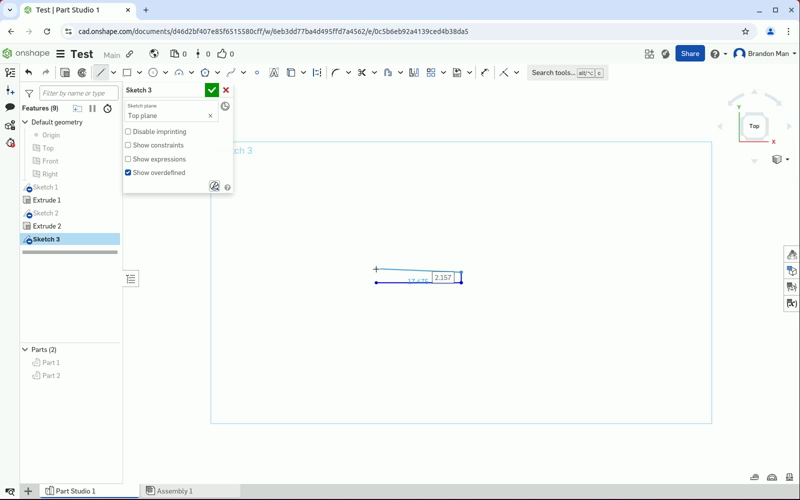
click(376, 268)
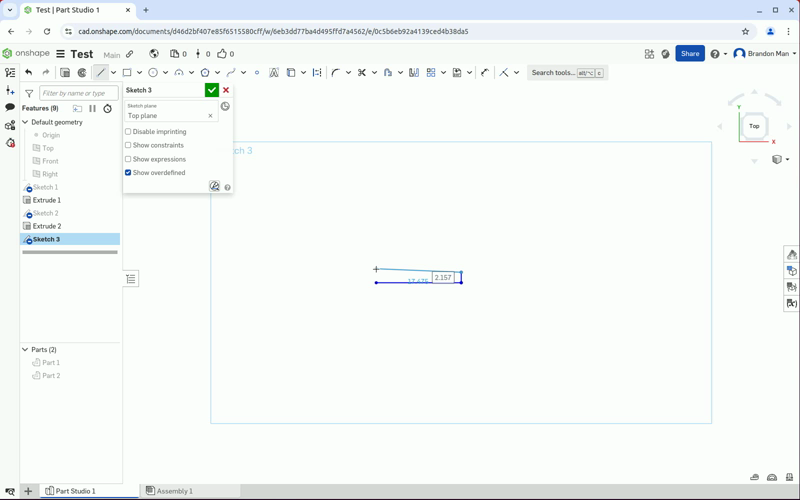
key_up(shift)
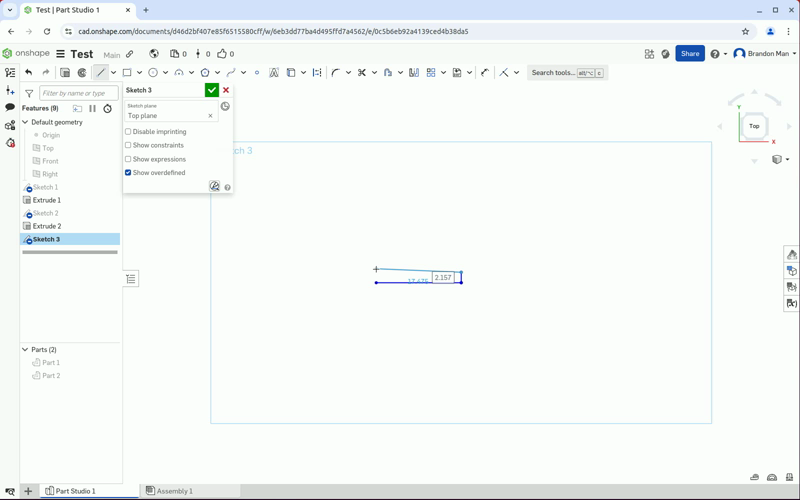
mouse_move(406, 268)
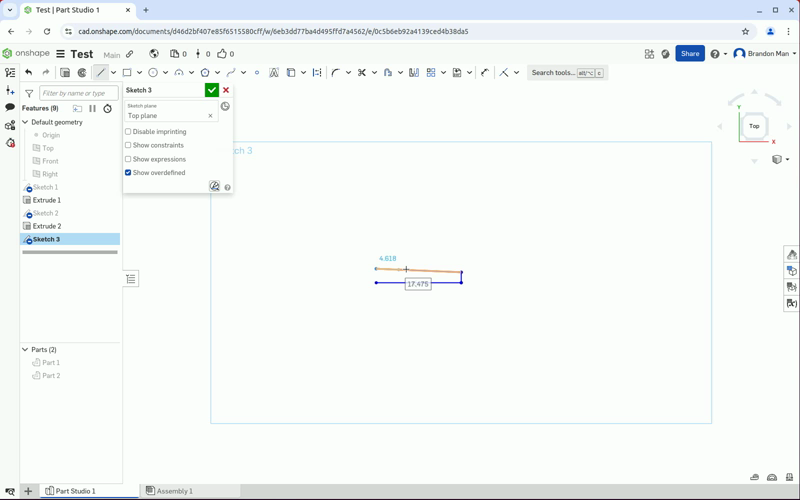
key_down(shift)
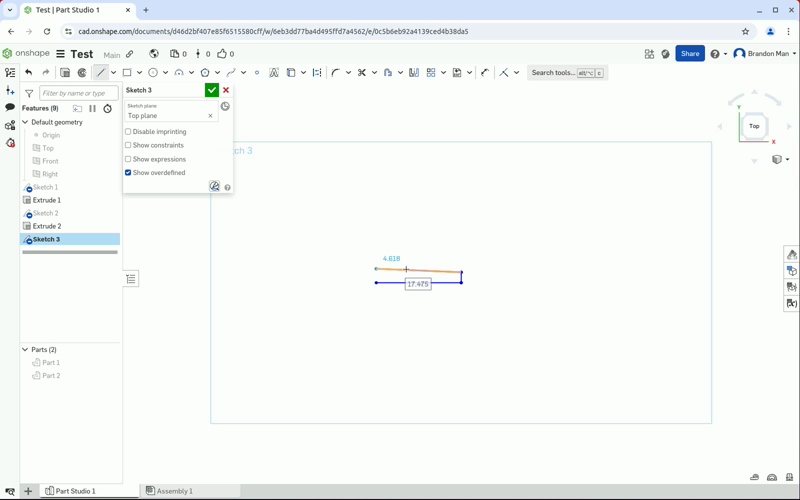
mouse_move(376, 282)
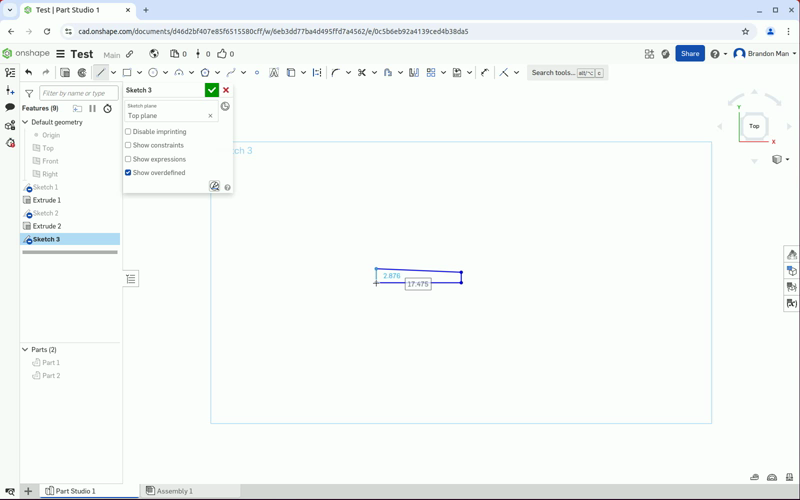
key_up(shift)
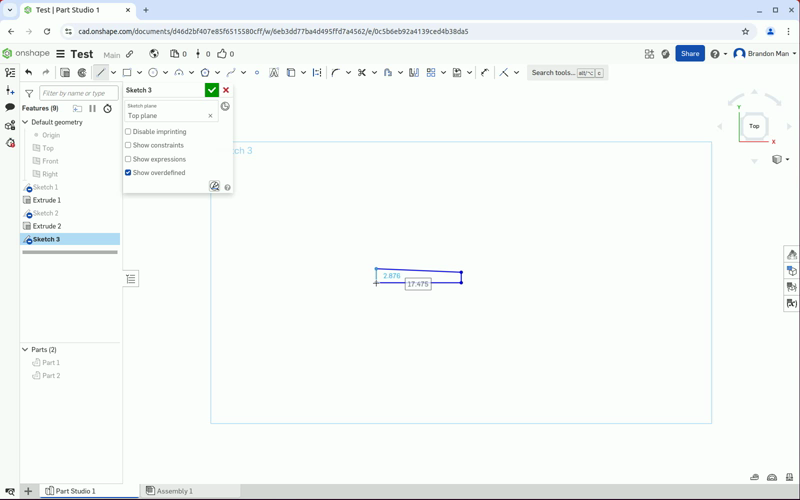
click(376, 282)
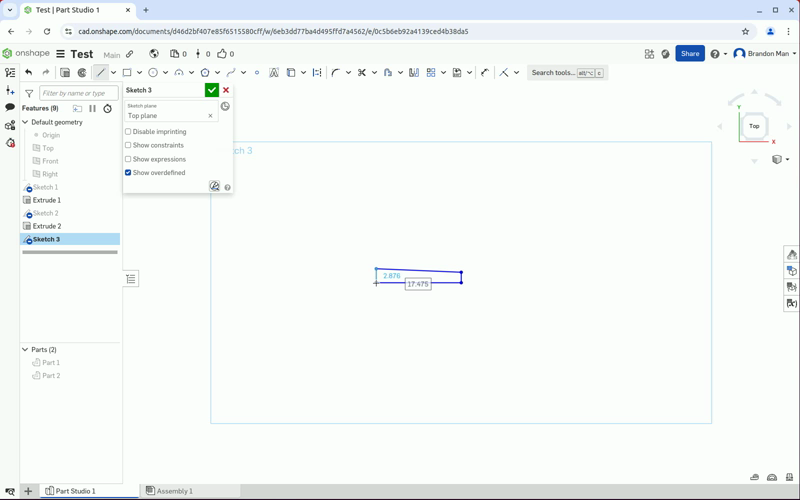
key(esc)
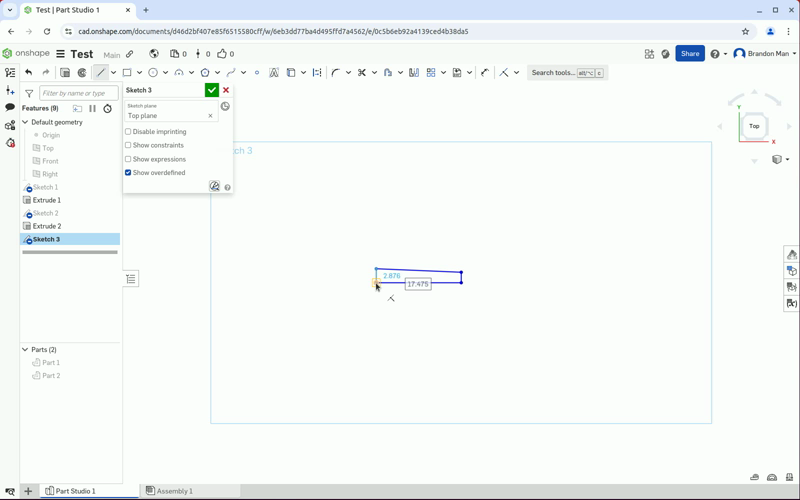
mouse_move(411, 272)
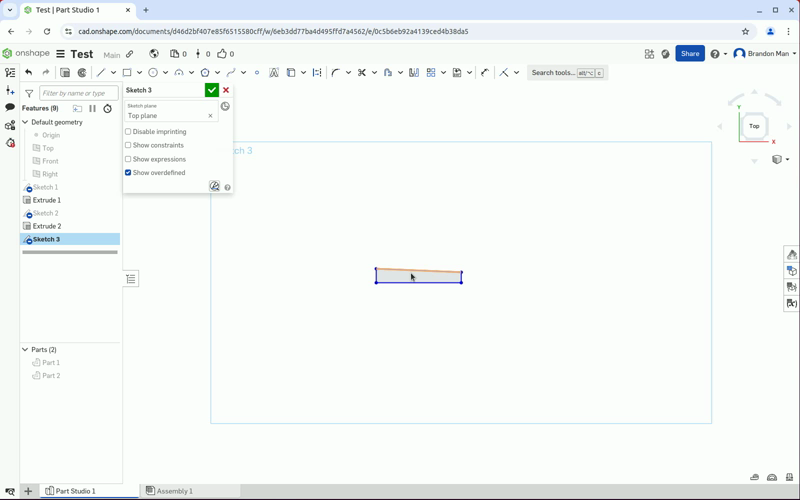
scroll(6)
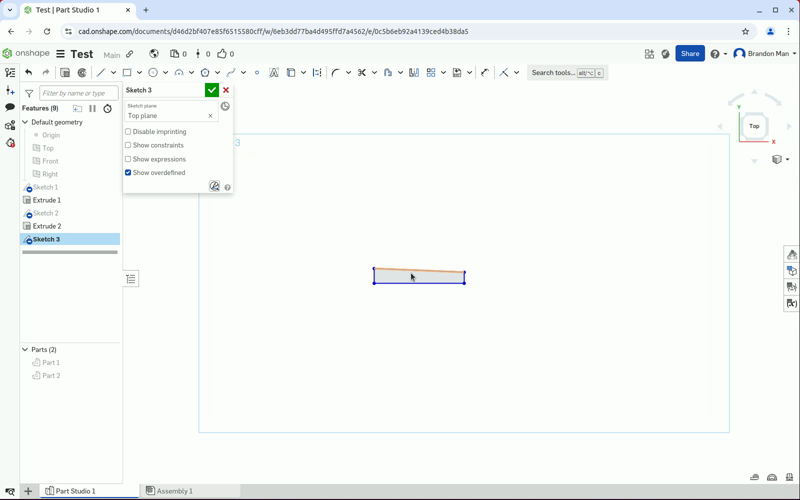
scroll(6)
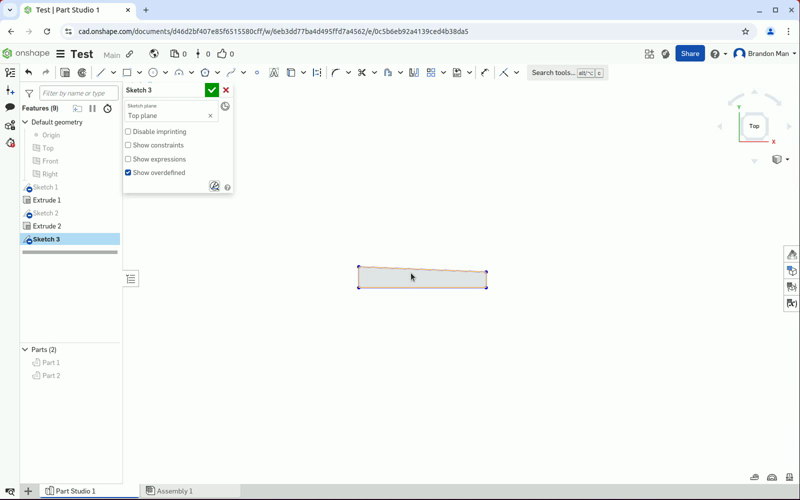
scroll(6)
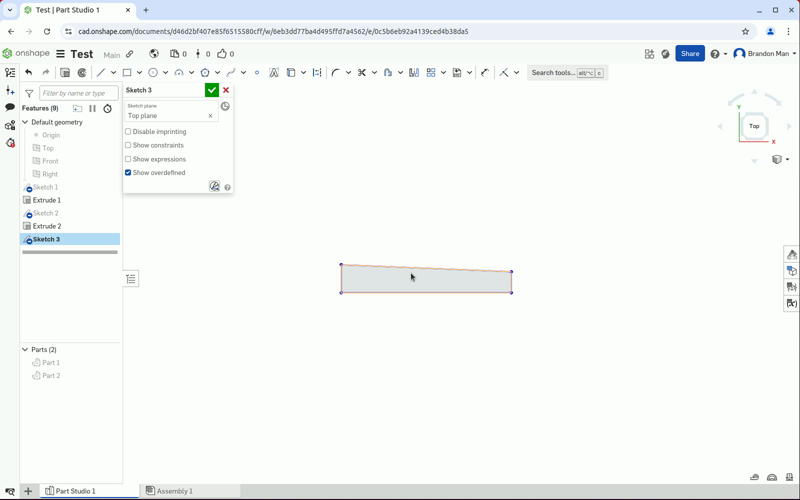
scroll(6)
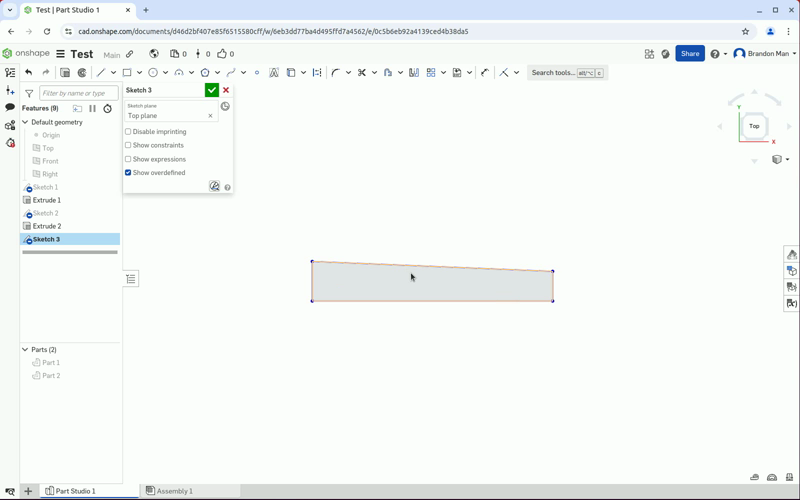
scroll(6)
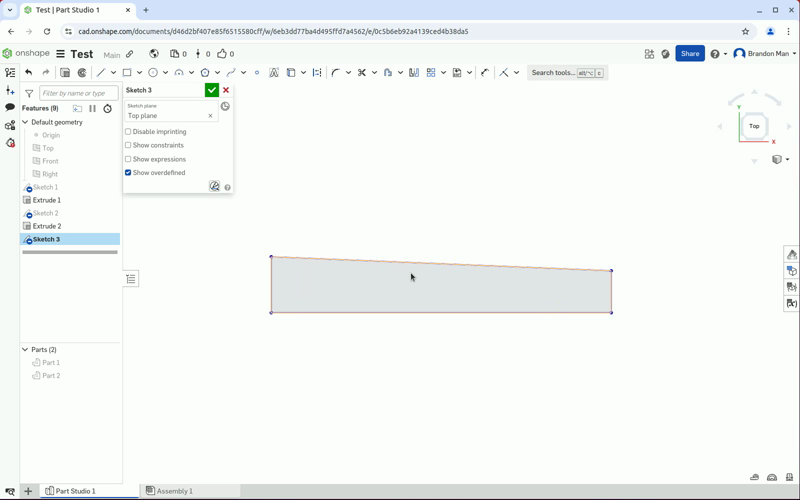
scroll(6)
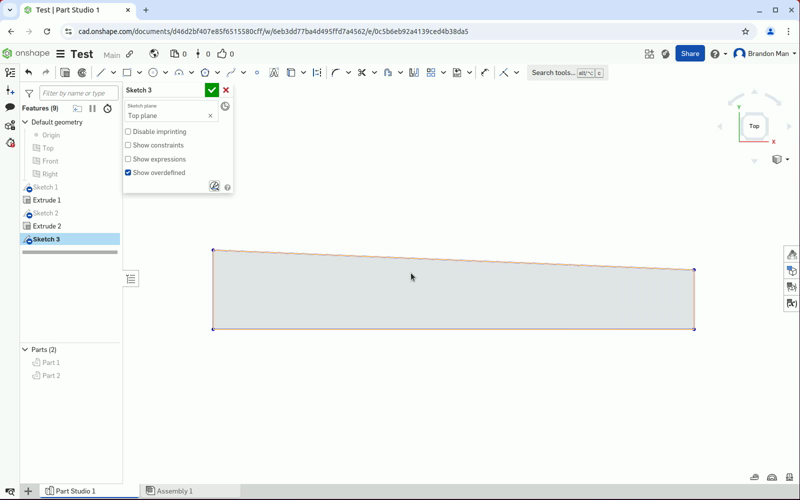
scroll(6)
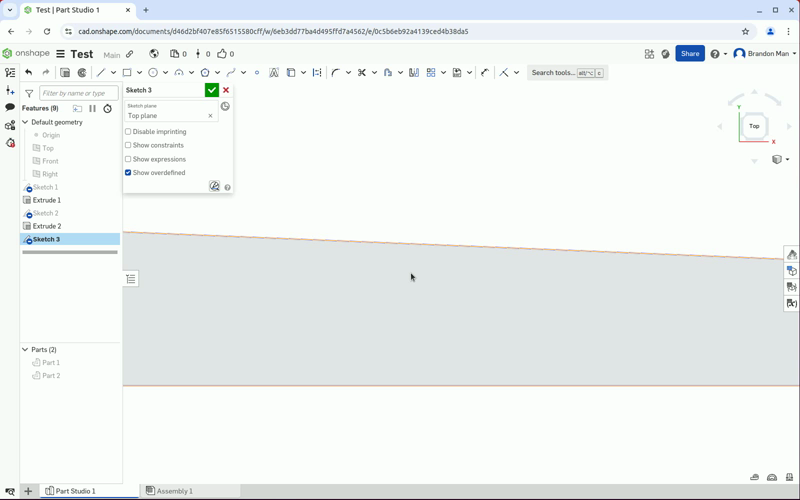
click(411, 272)
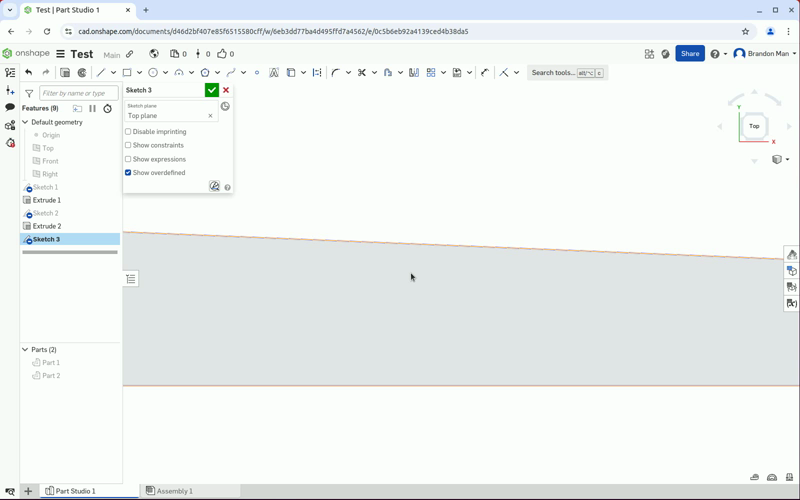
scroll(-6)
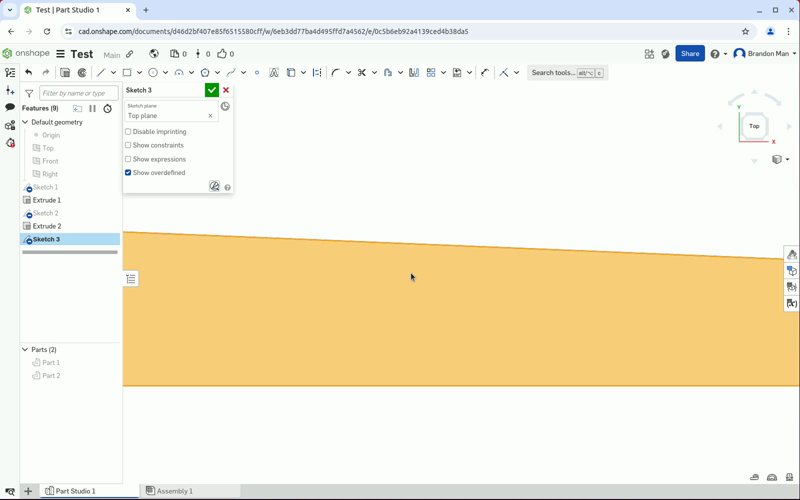
scroll(-6)
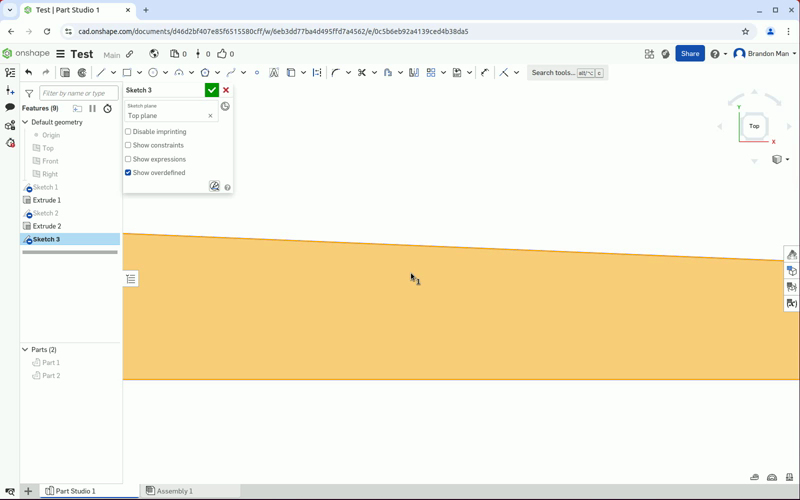
scroll(-6)
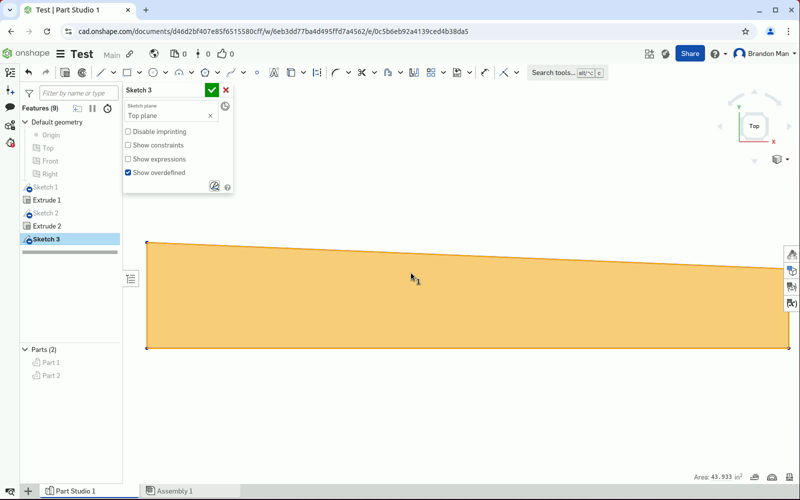
scroll(-6)
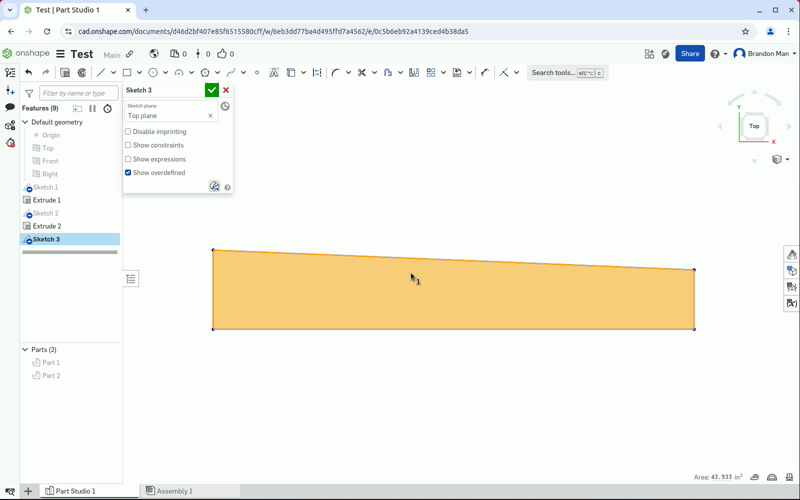
scroll(-6)
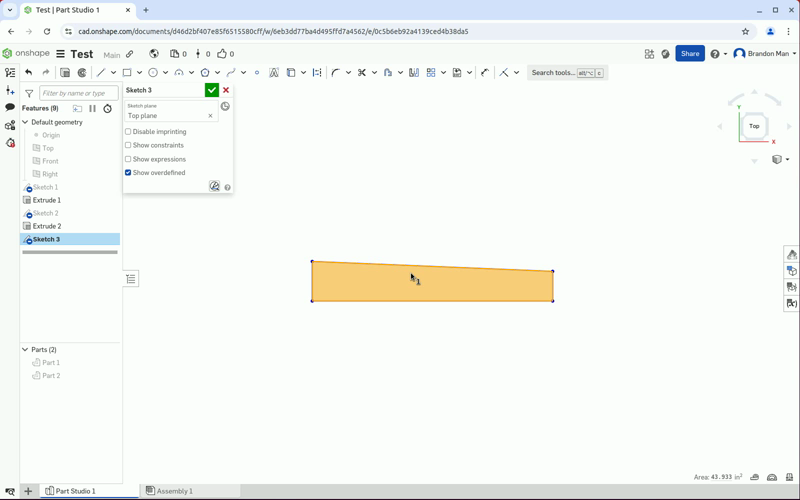
scroll(-6)
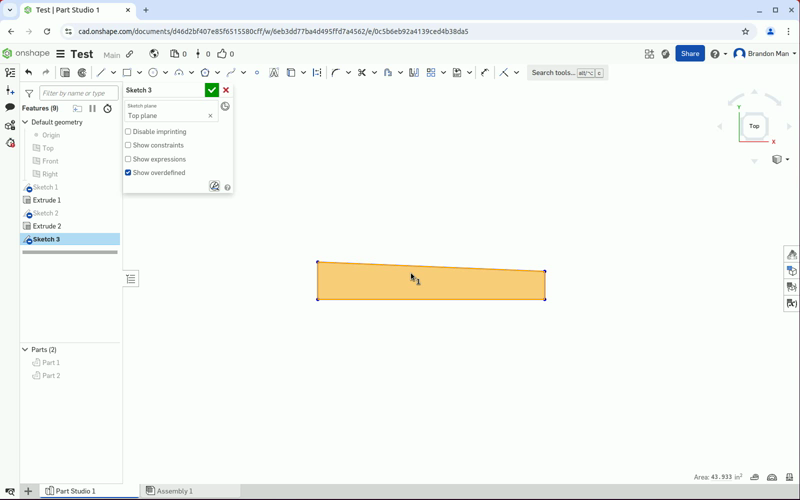
scroll(-6)
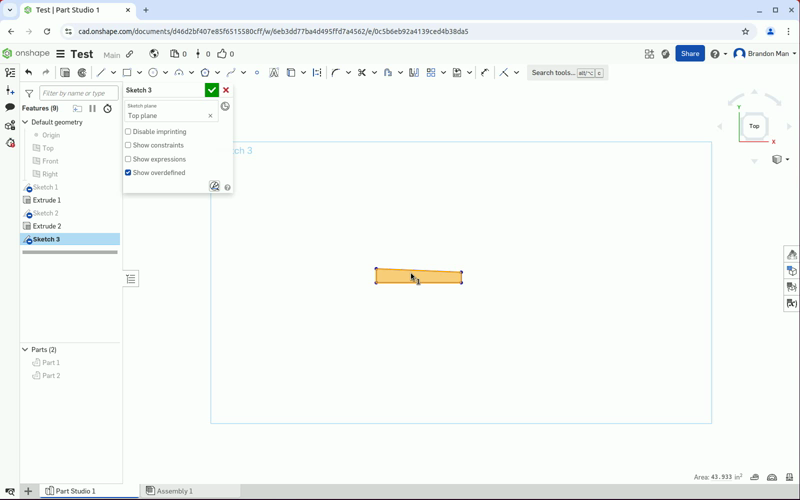
mouse_move(73, 352)
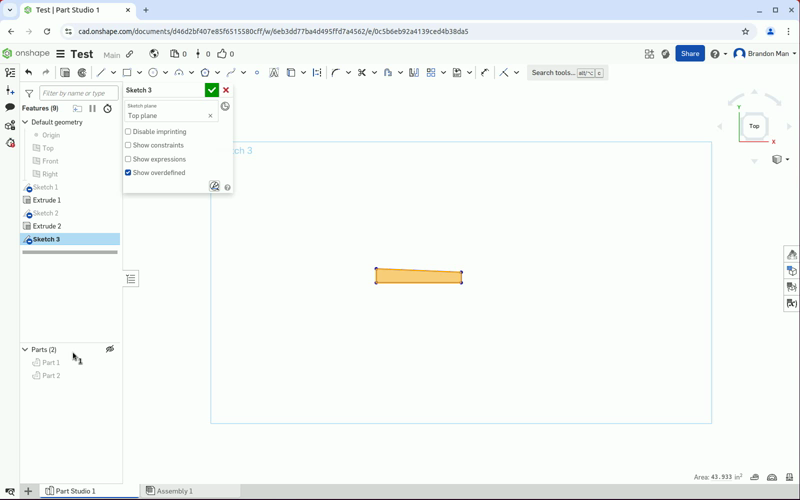
key(shift+y)
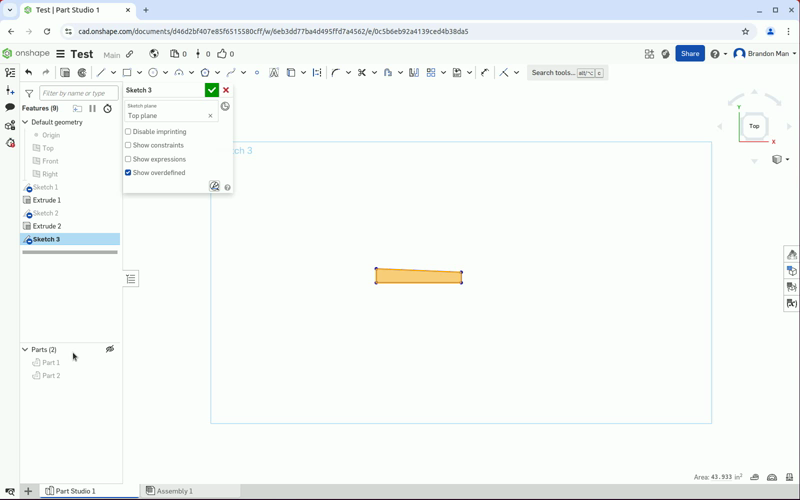
key(shift+e)
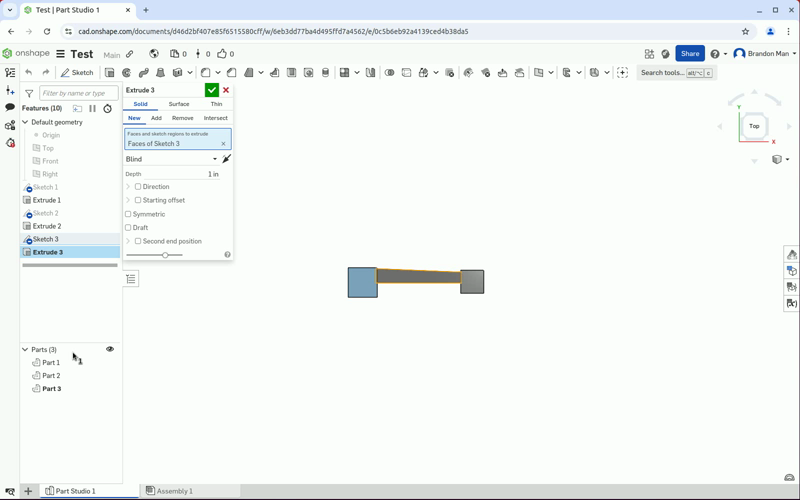
mouse_move(143, 106)
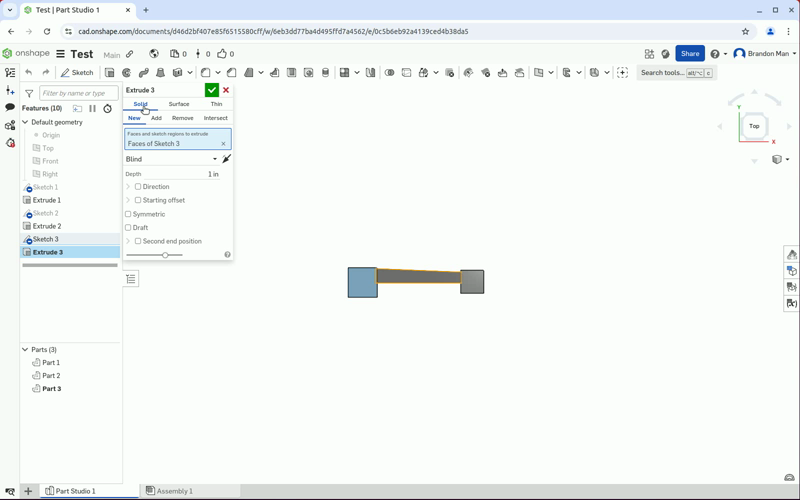
click(143, 106)
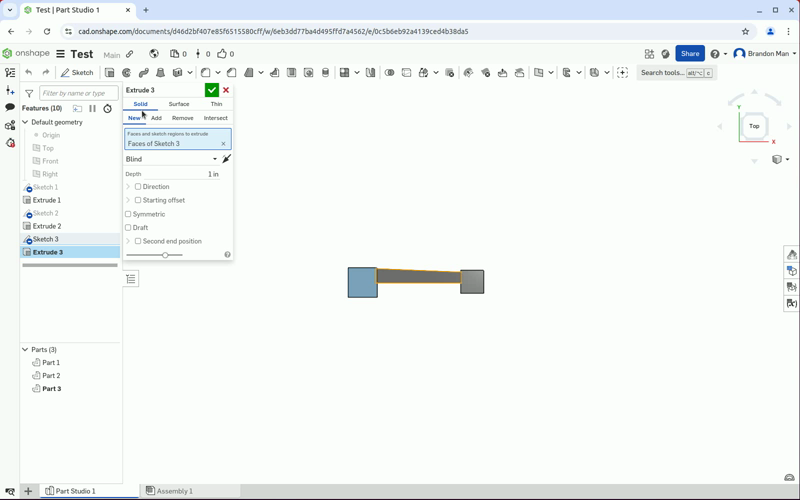
mouse_move(137, 120)
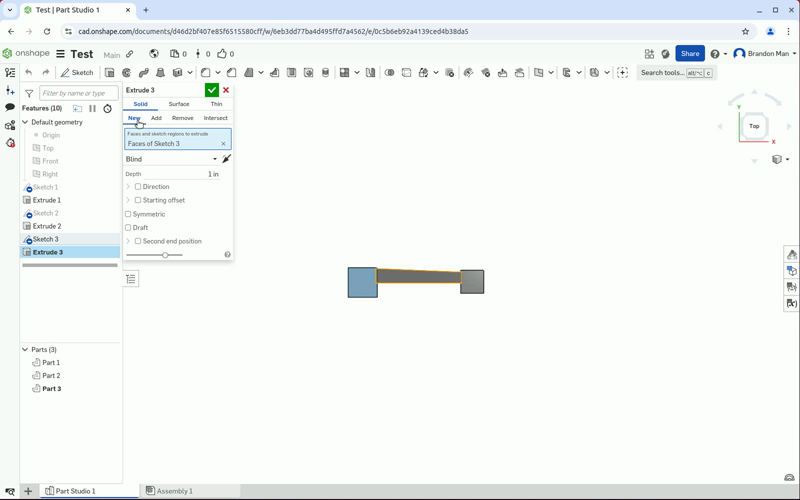
click(137, 120)
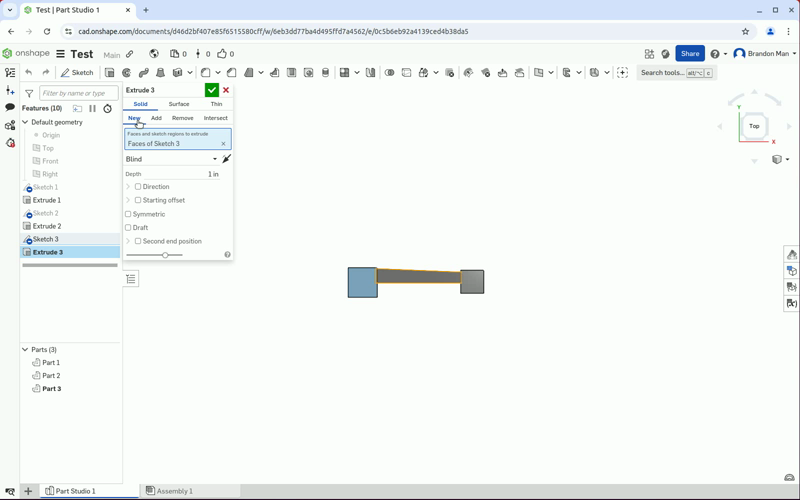
key(tab, 4)
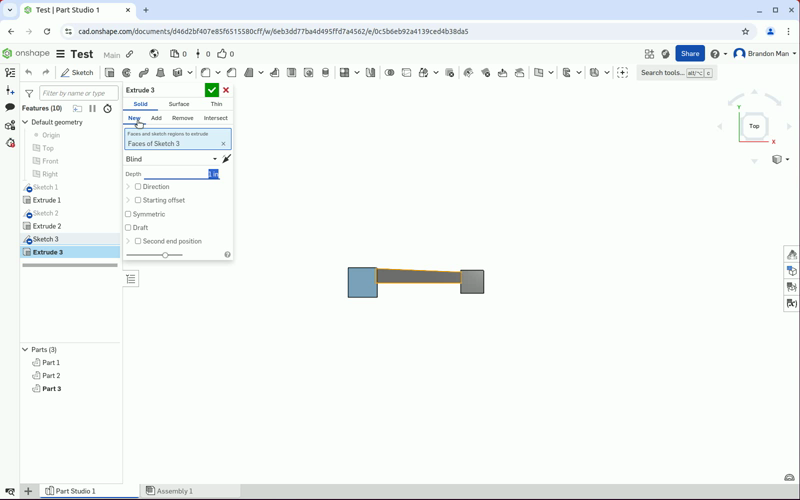
text(3.611)
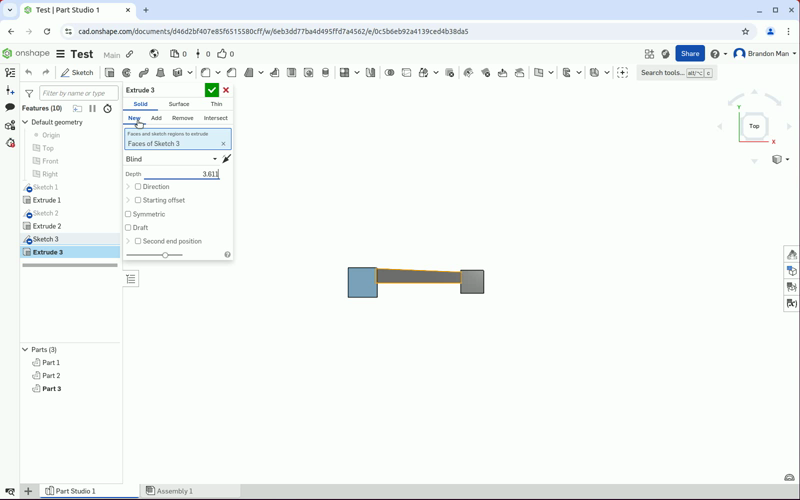
key(enter)
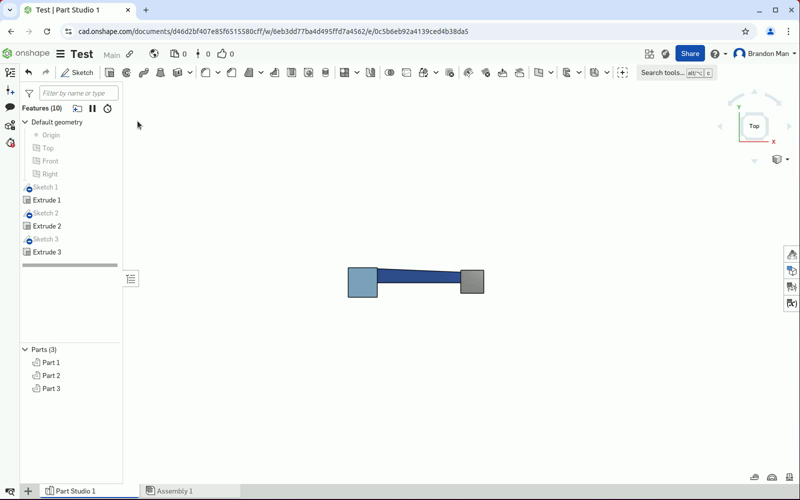
key(shift+h)
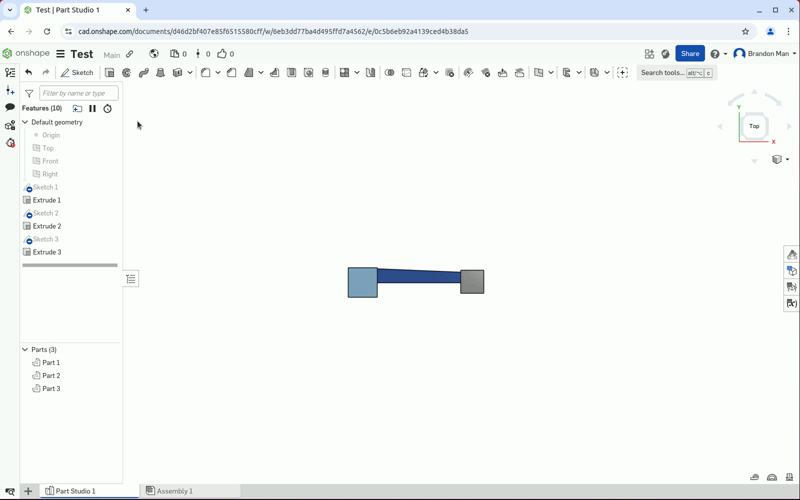
key(shift+h)
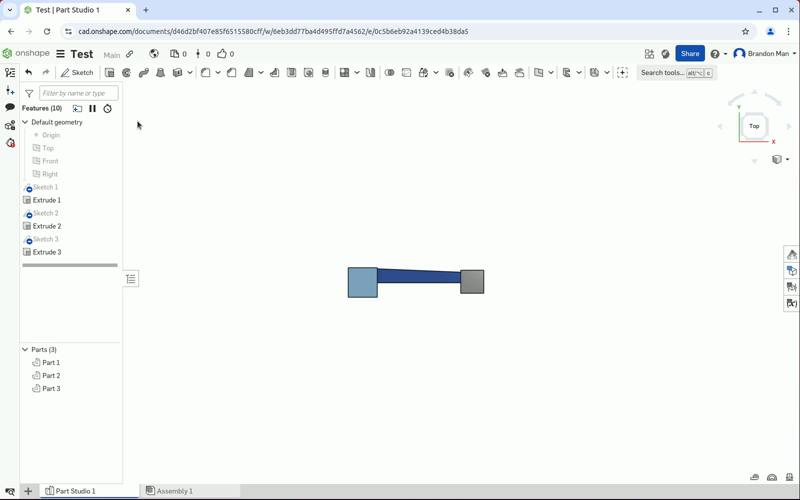
mouse_move(73, 189)
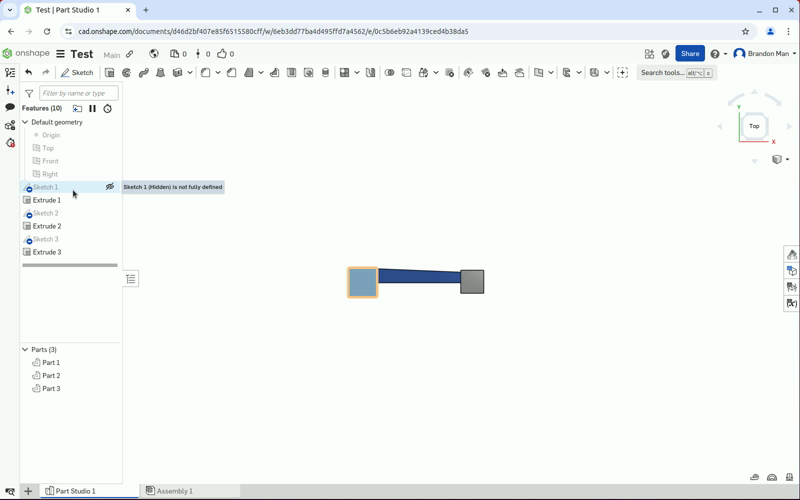
click(73, 189)
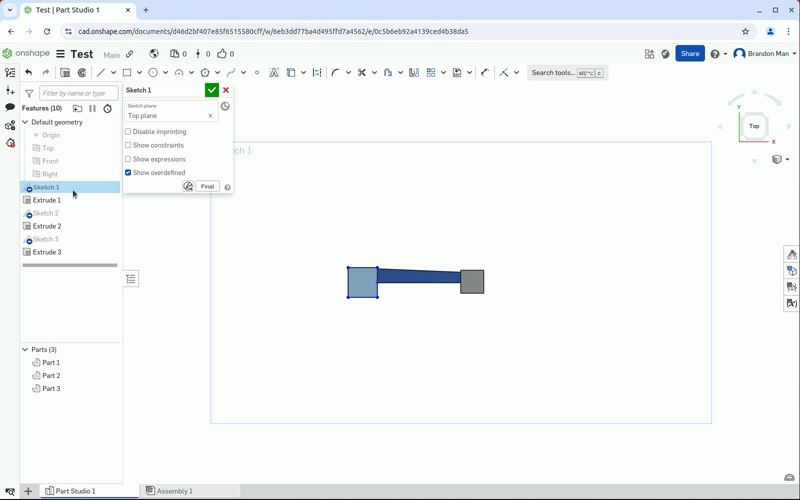
mouse_move(229, 92)
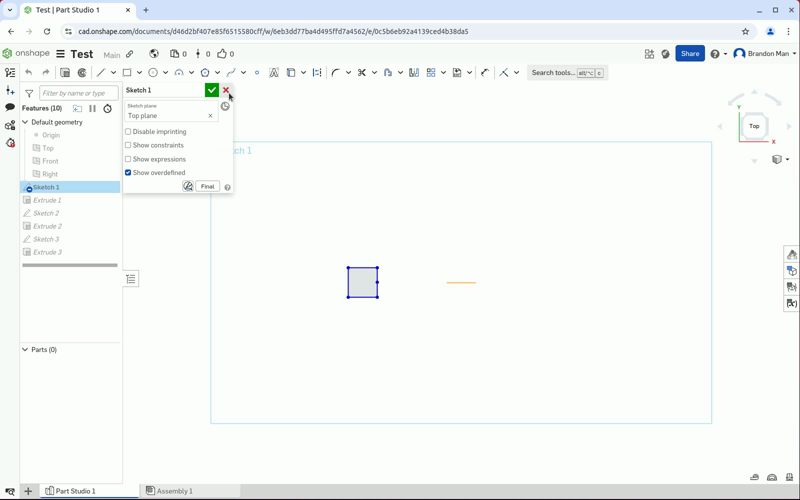
click(229, 92)
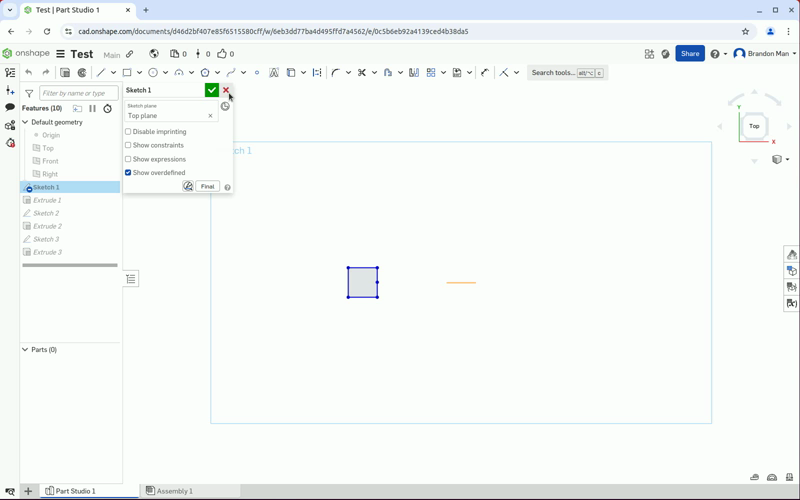
key(shift+s)
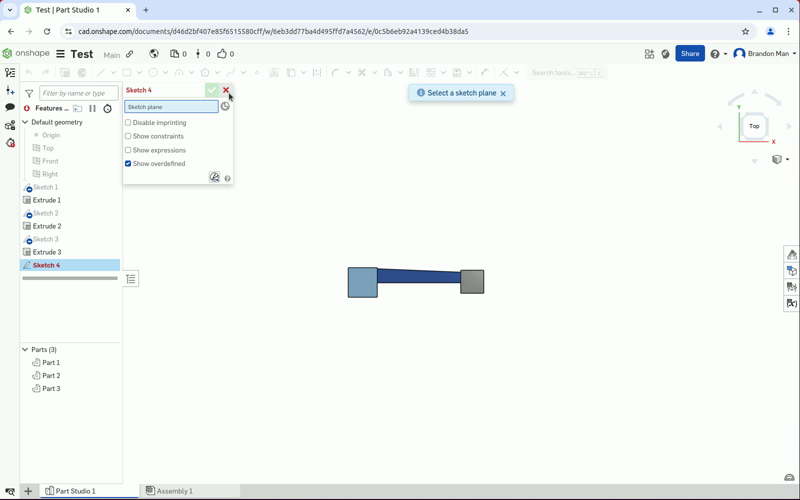
mouse_move(73, 150)
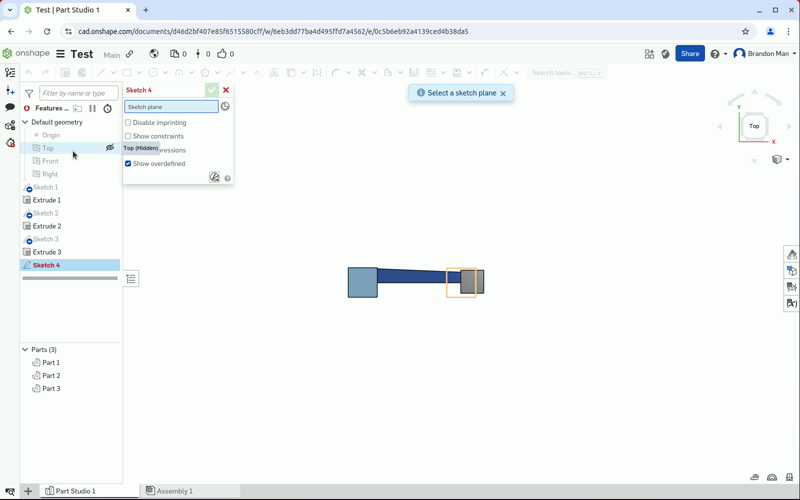
click(73, 150)
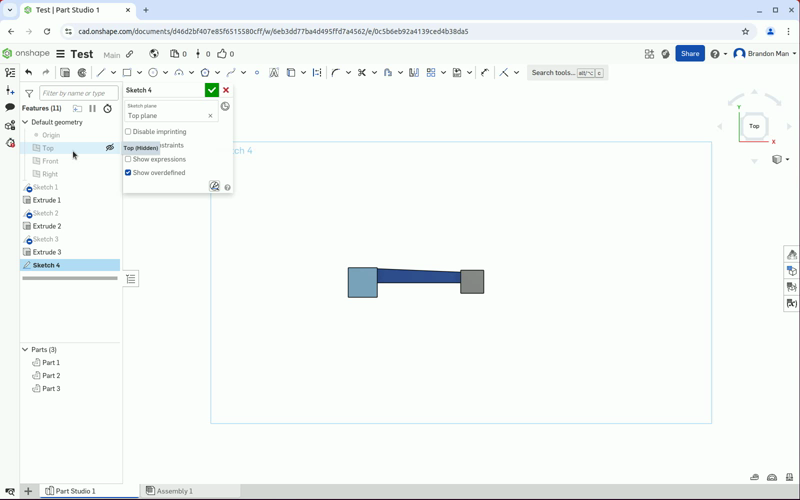
mouse_move(73, 352)
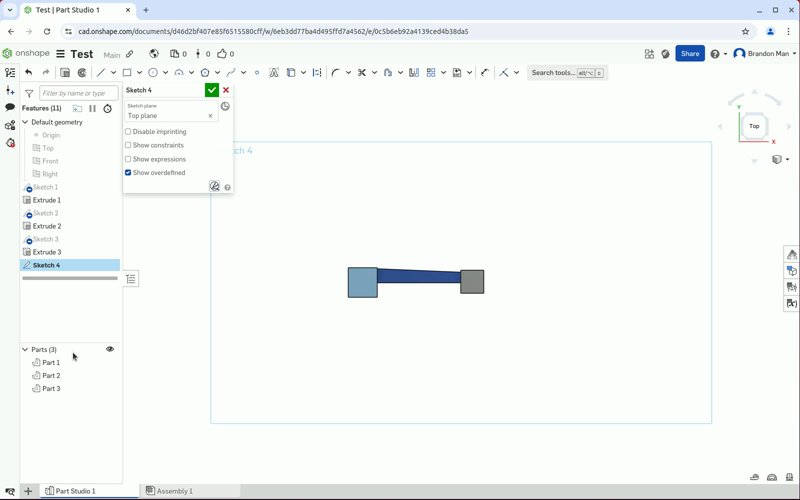
key(y)
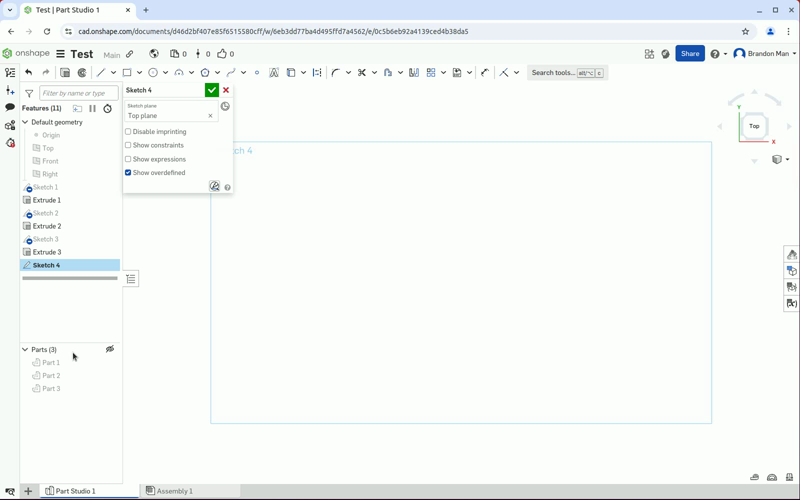
key(l)
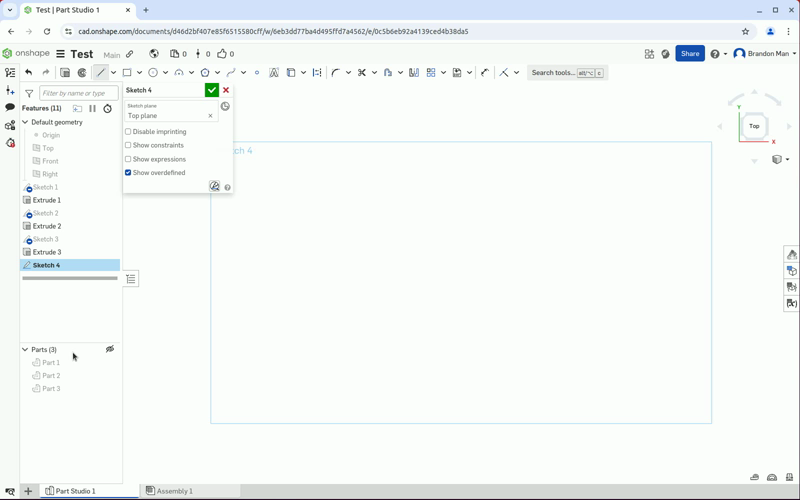
key_down(shift)
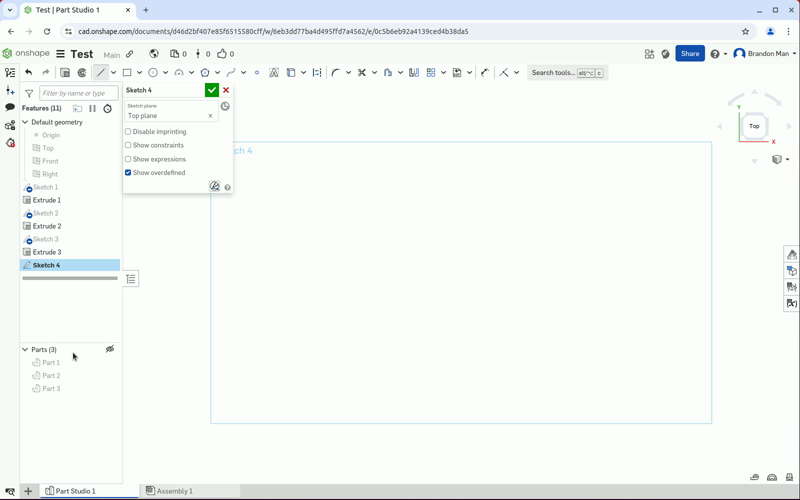
mouse_move(376, 297)
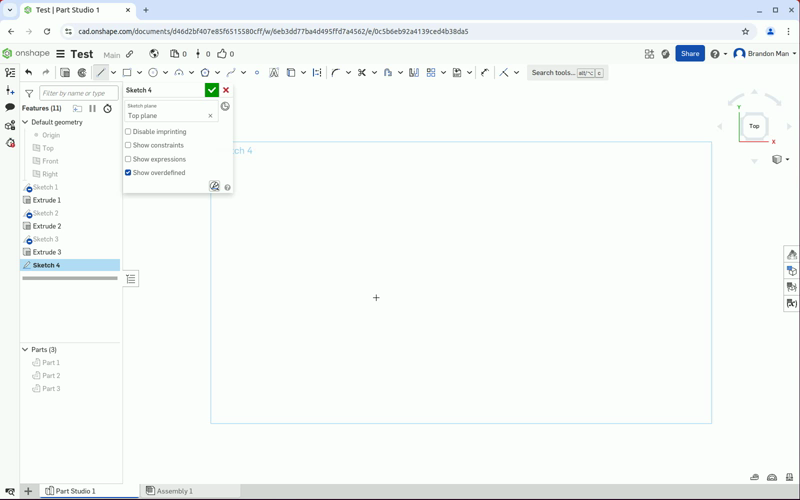
click(376, 297)
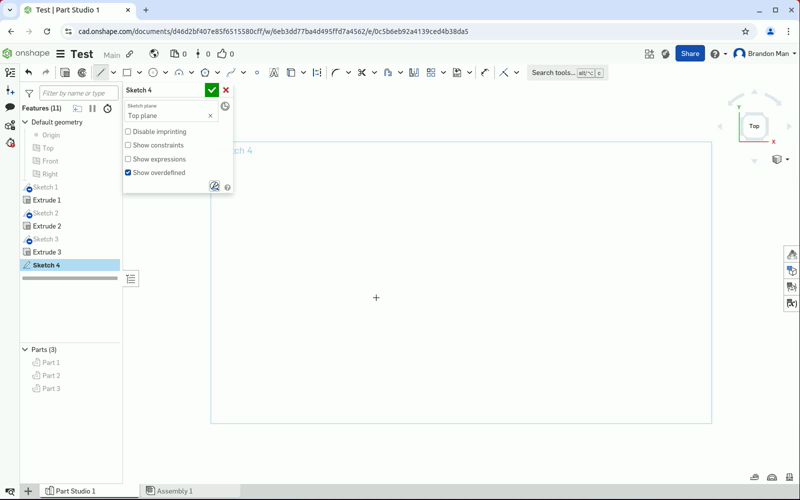
key_up(shift)
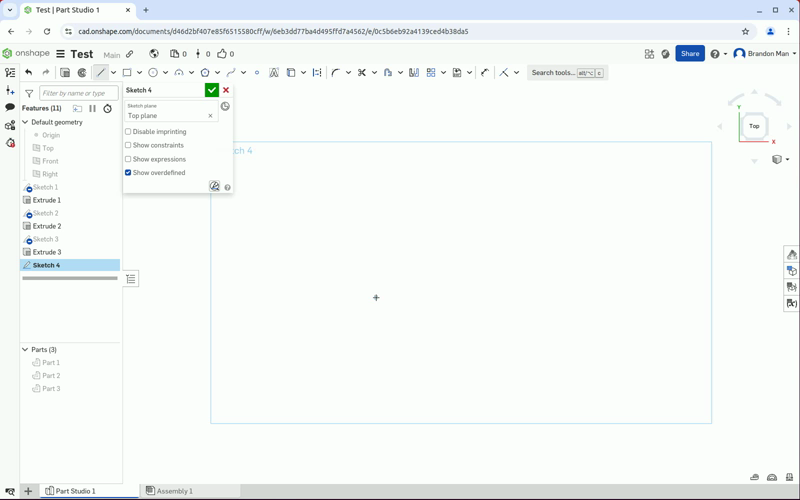
key_down(shift)
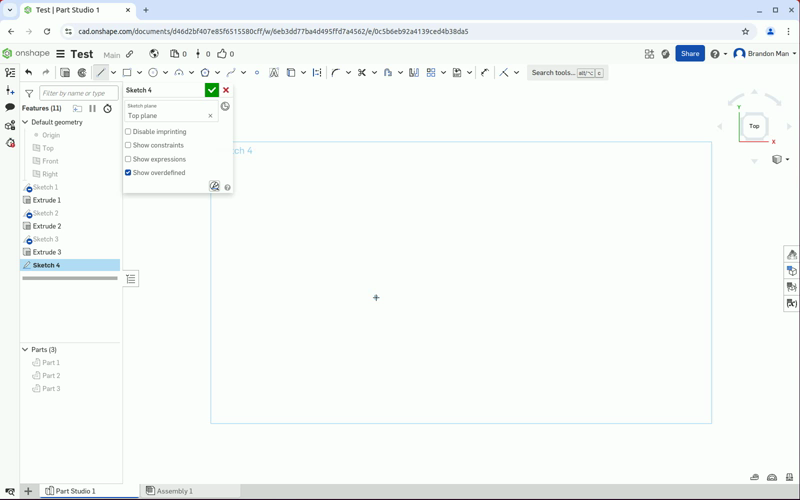
mouse_move(461, 294)
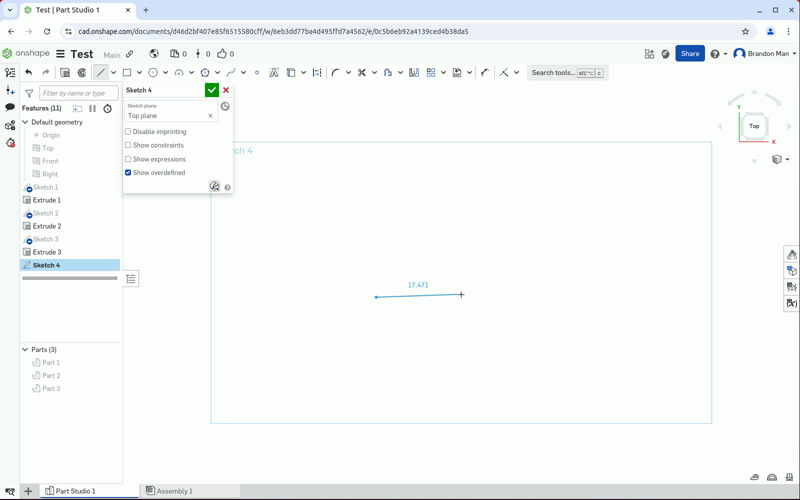
click(461, 294)
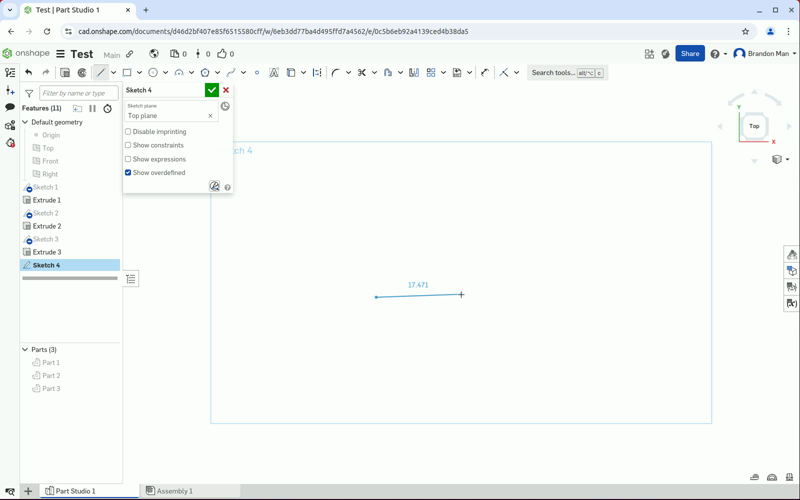
key_up(shift)
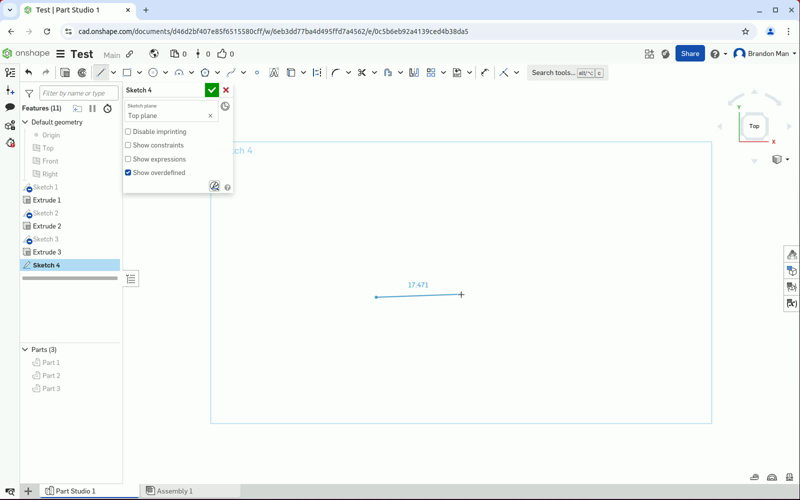
key_down(shift)
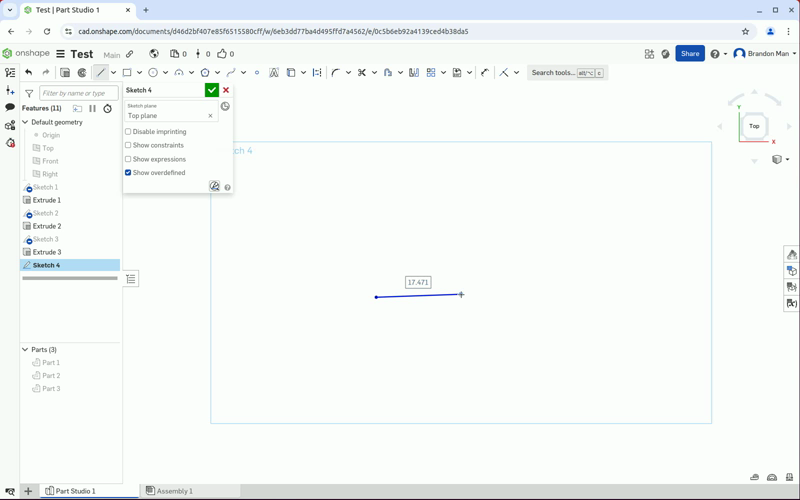
mouse_move(491, 294)
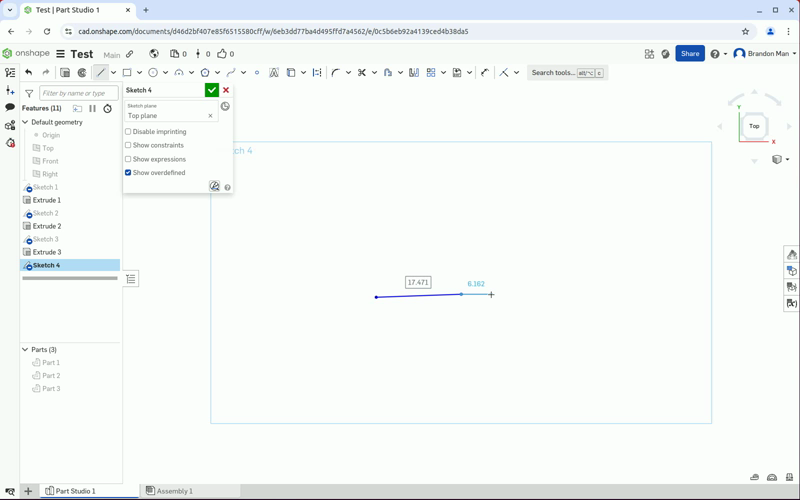
mouse_move(461, 282)
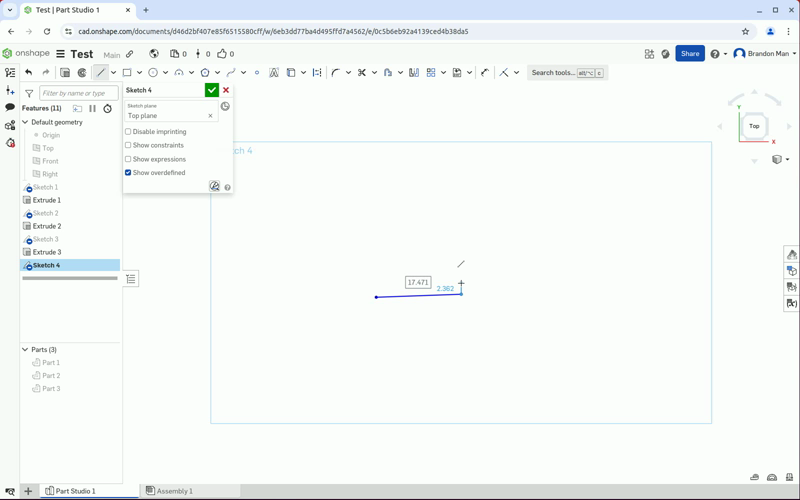
click(461, 282)
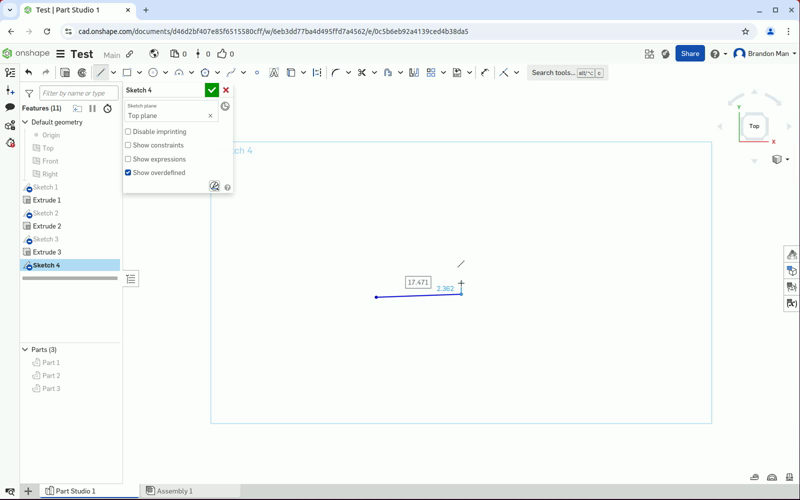
key_up(shift)
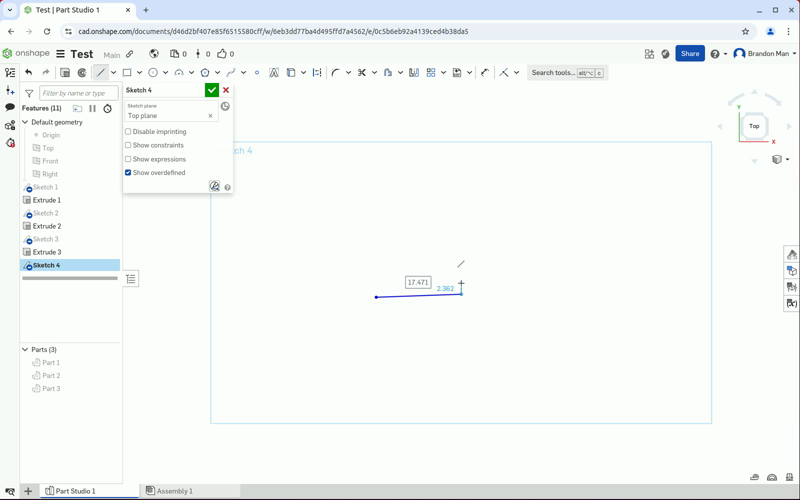
key_down(shift)
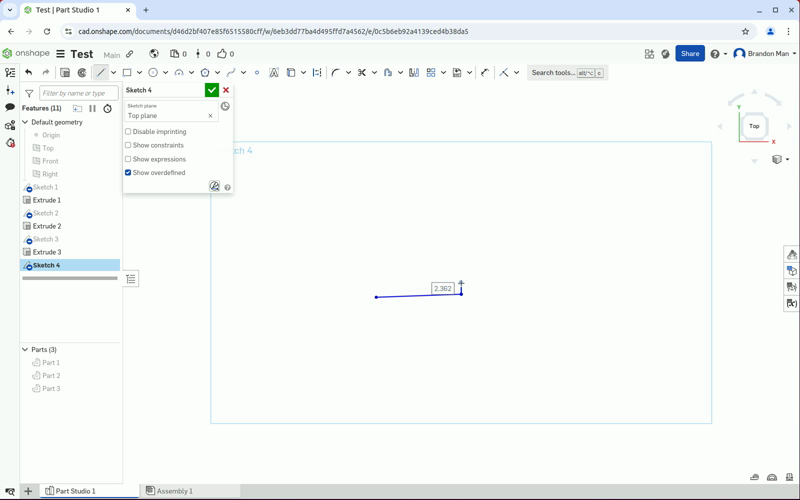
mouse_move(376, 282)
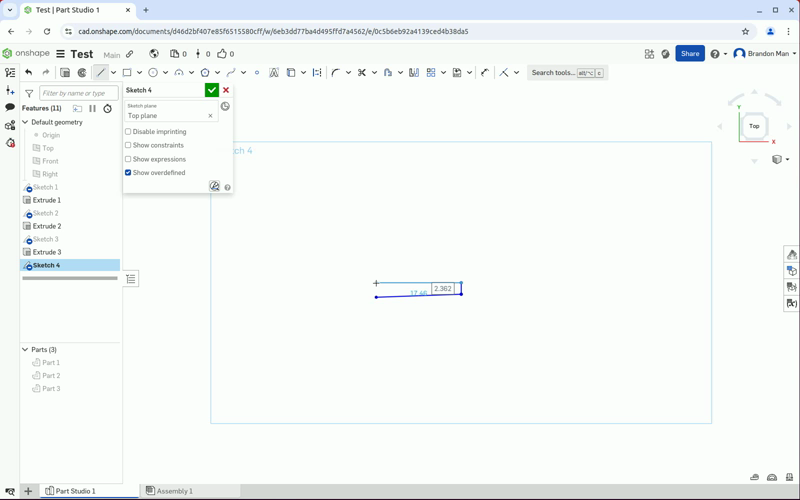
click(376, 282)
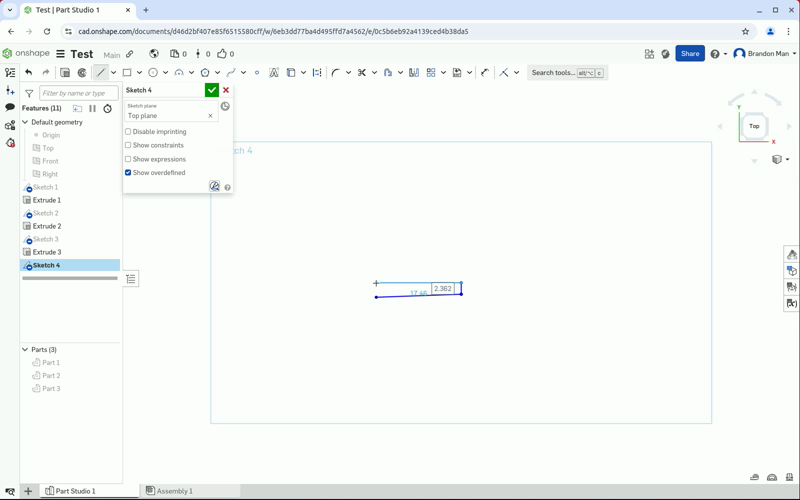
key_up(shift)
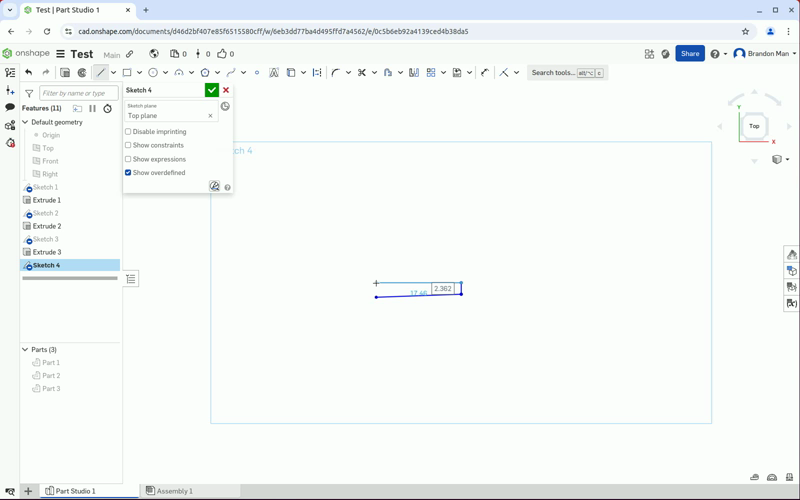
mouse_move(406, 282)
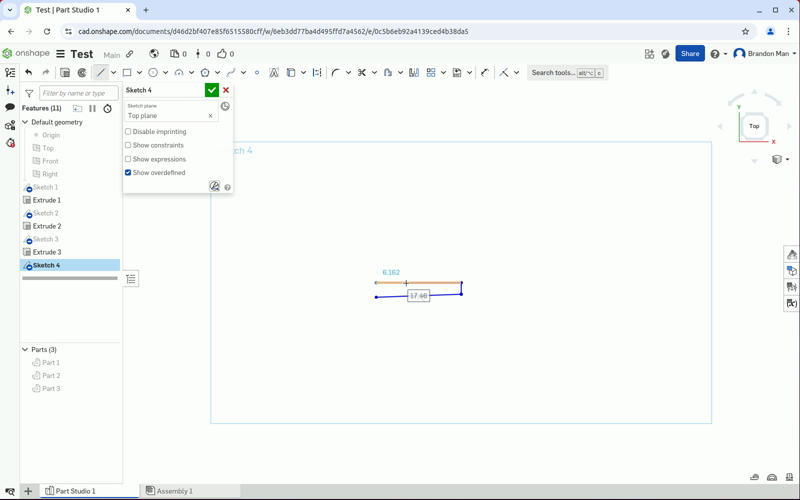
key_down(shift)
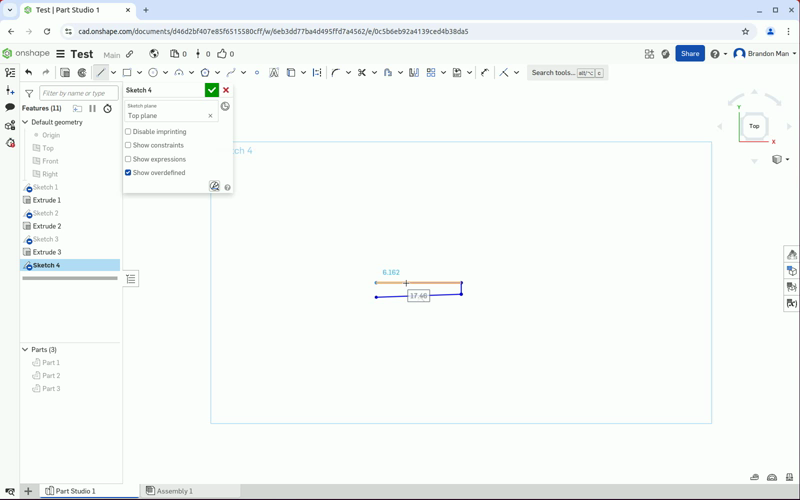
mouse_move(376, 297)
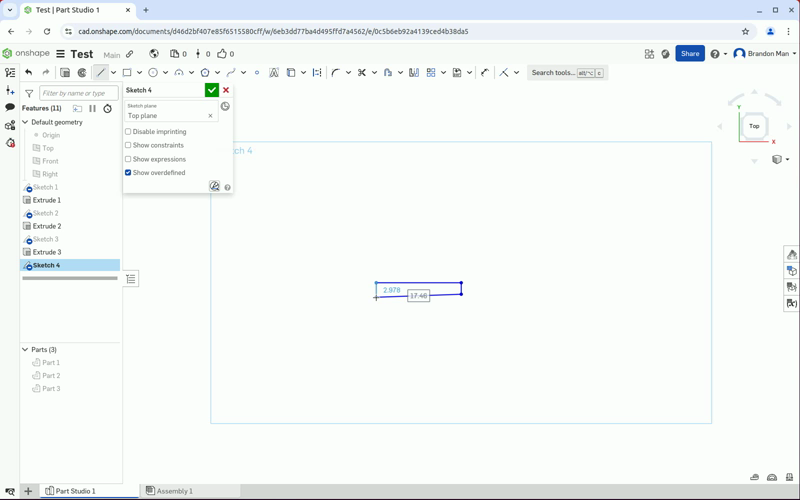
key_up(shift)
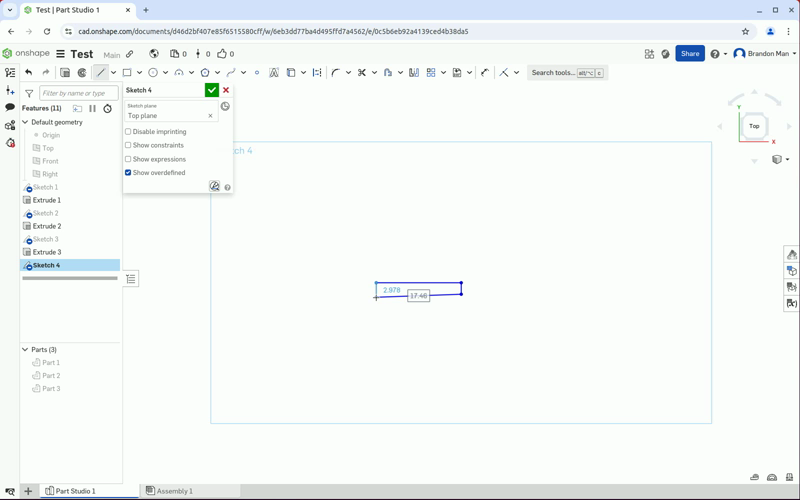
click(376, 297)
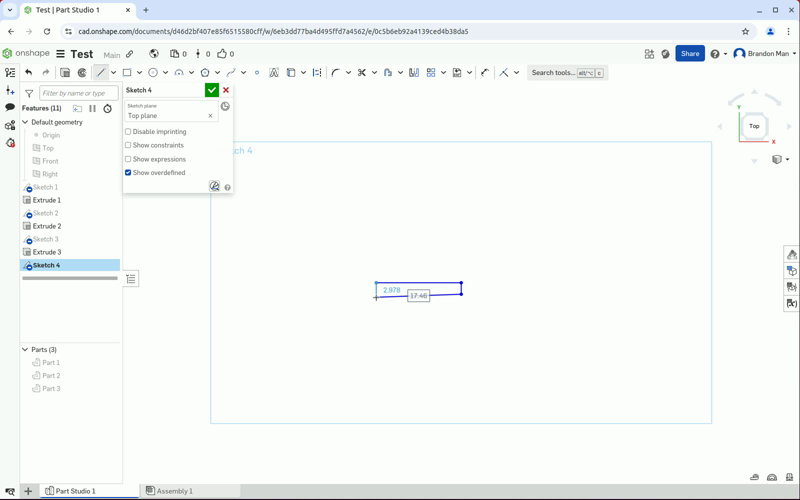
key(esc)
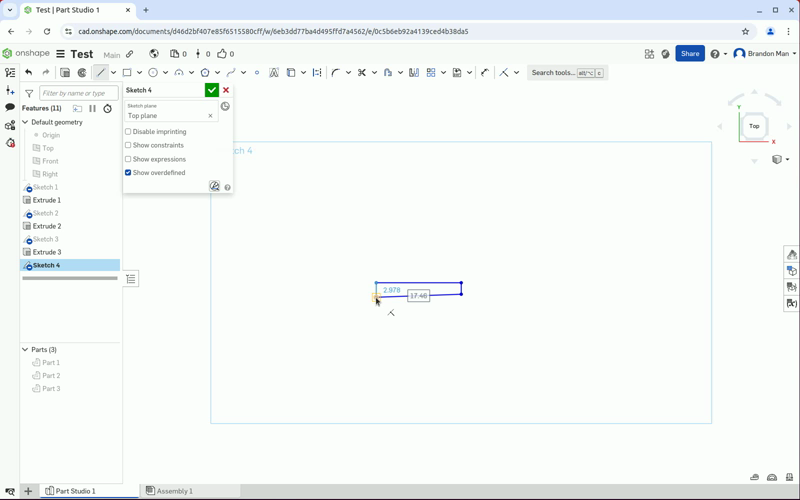
mouse_move(394, 294)
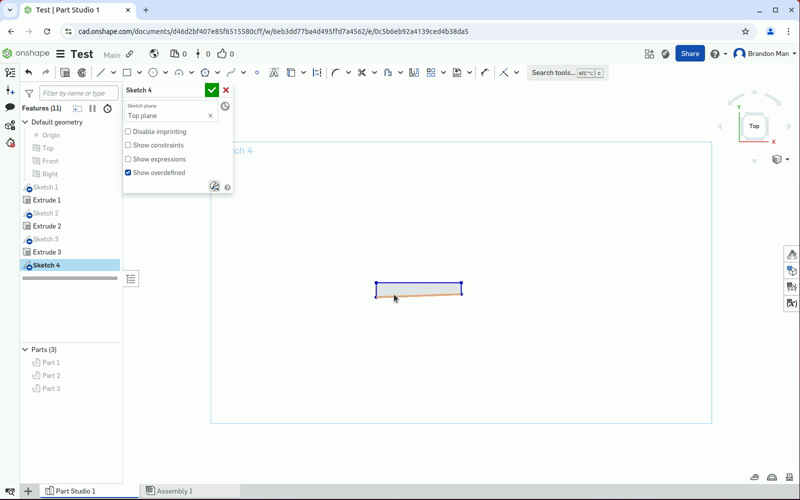
scroll(6)
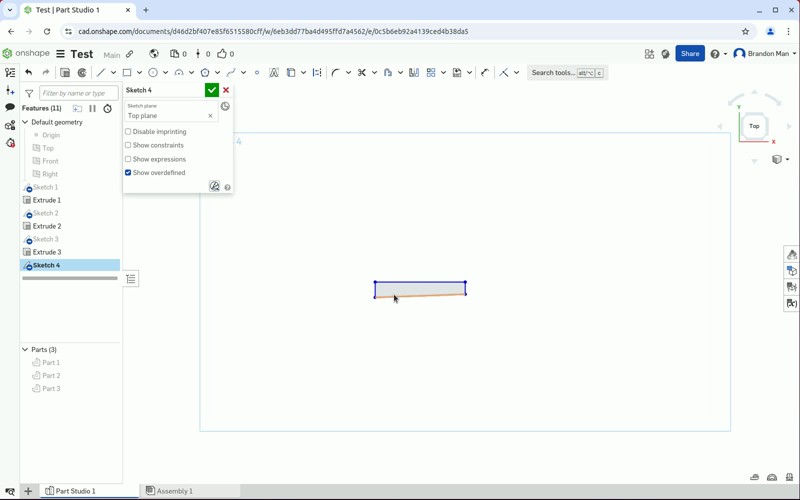
scroll(6)
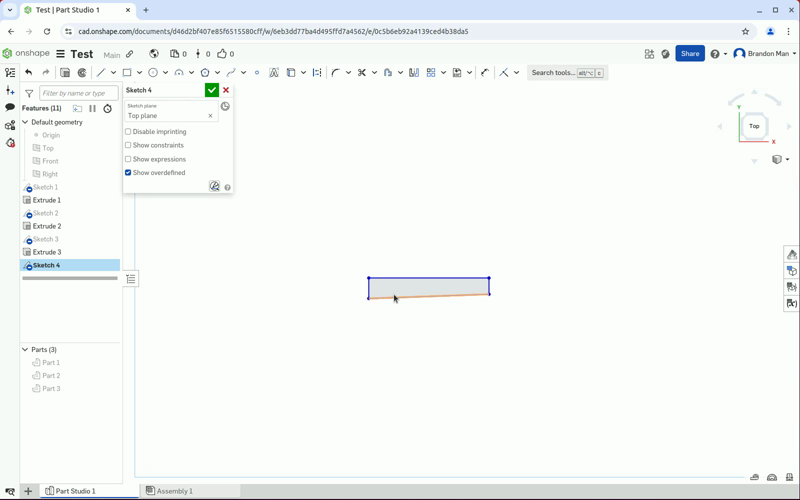
scroll(6)
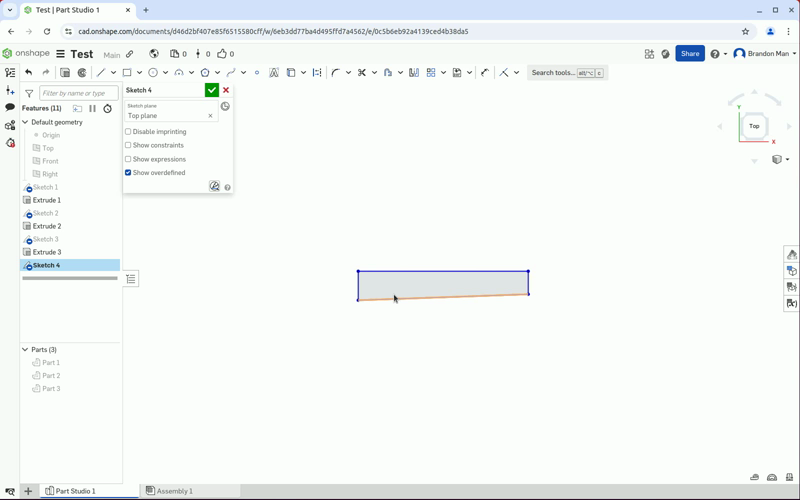
scroll(6)
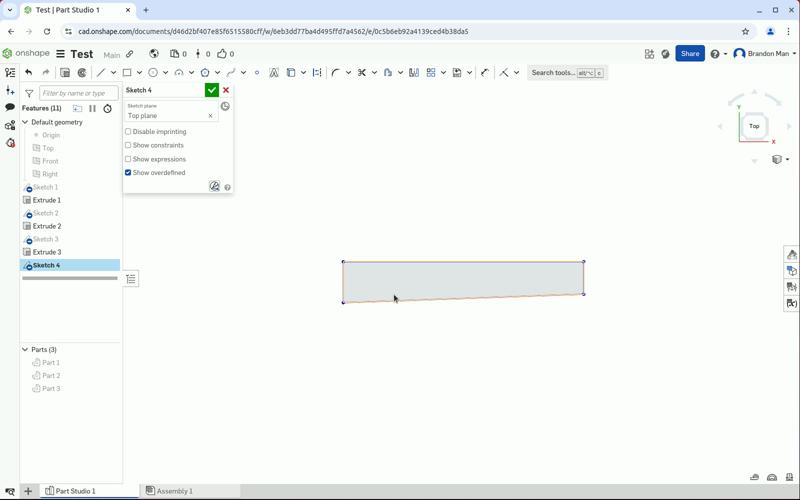
scroll(6)
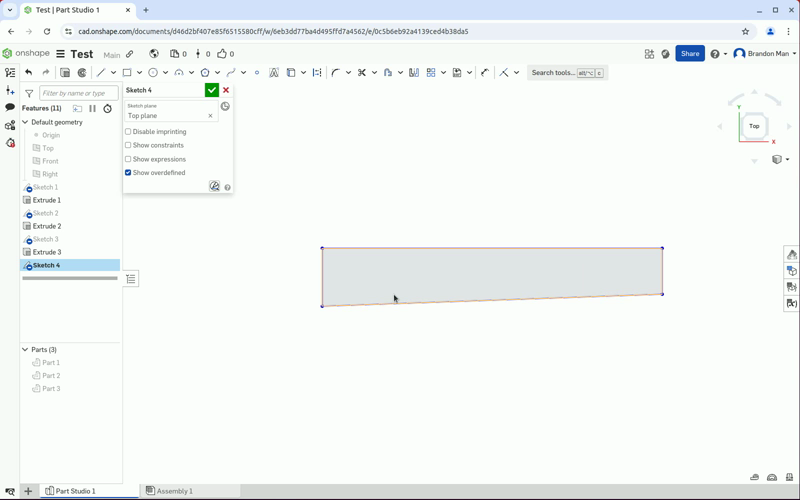
scroll(6)
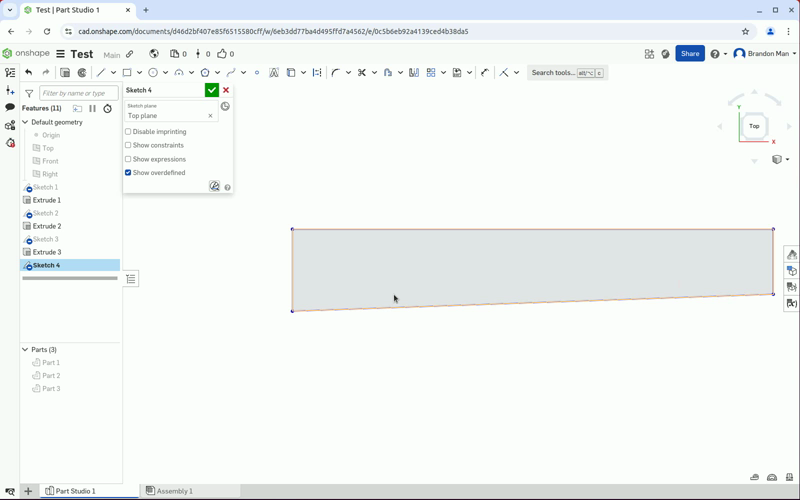
scroll(6)
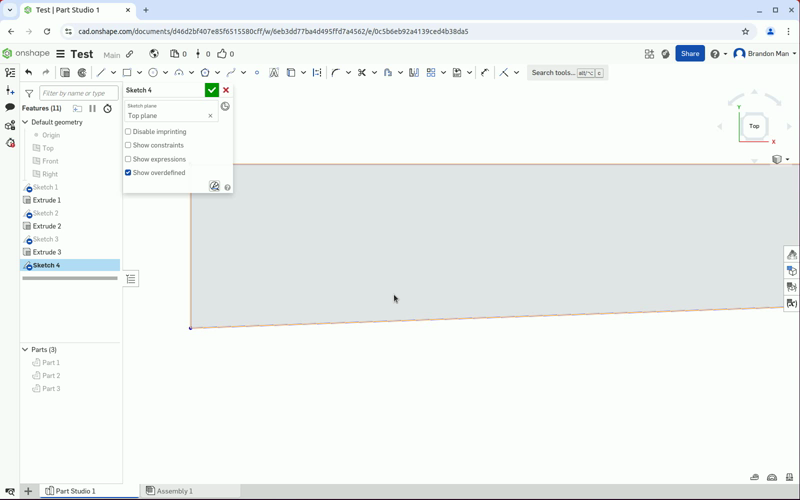
click(394, 294)
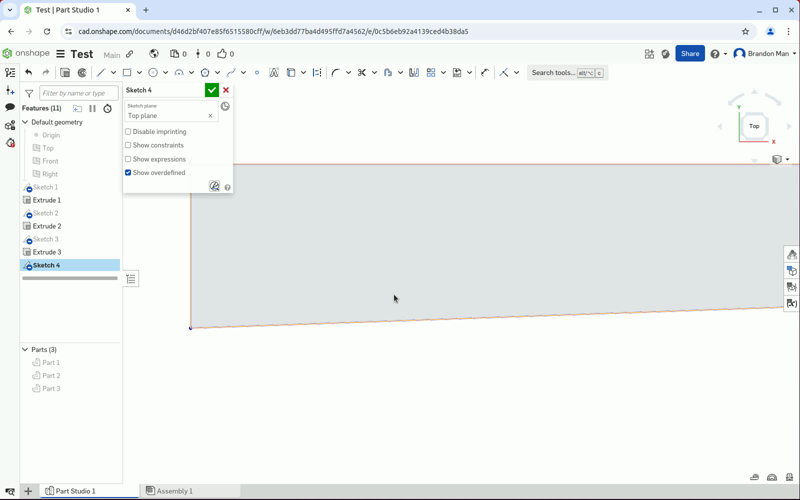
scroll(-6)
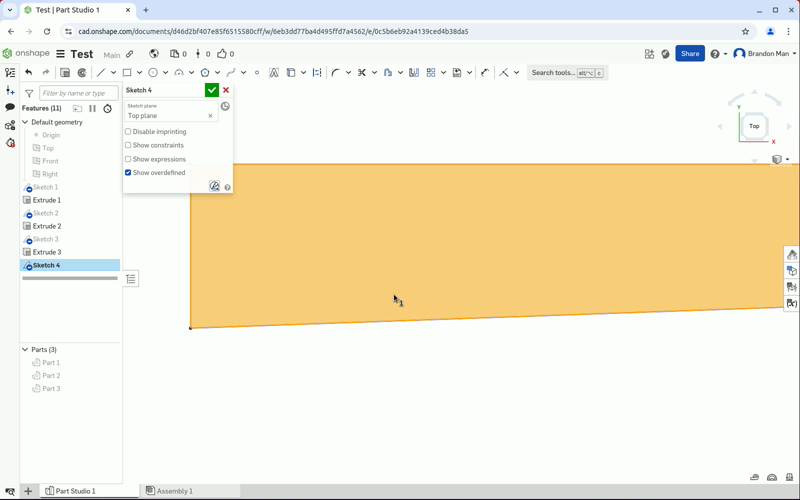
scroll(-6)
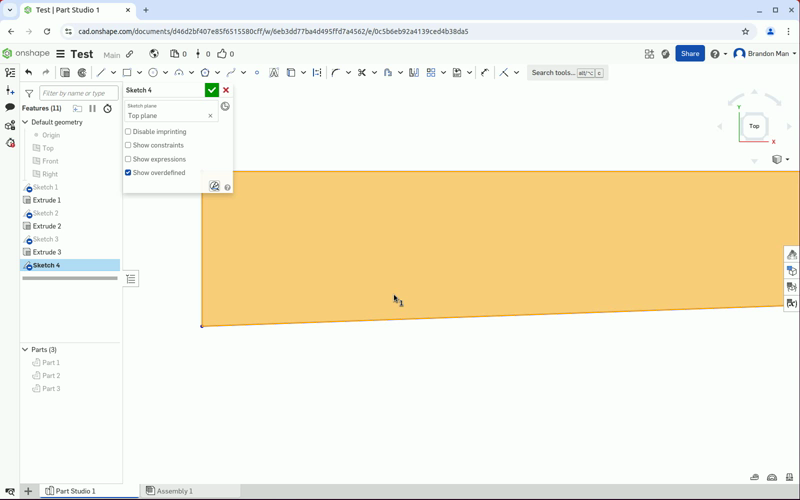
scroll(-6)
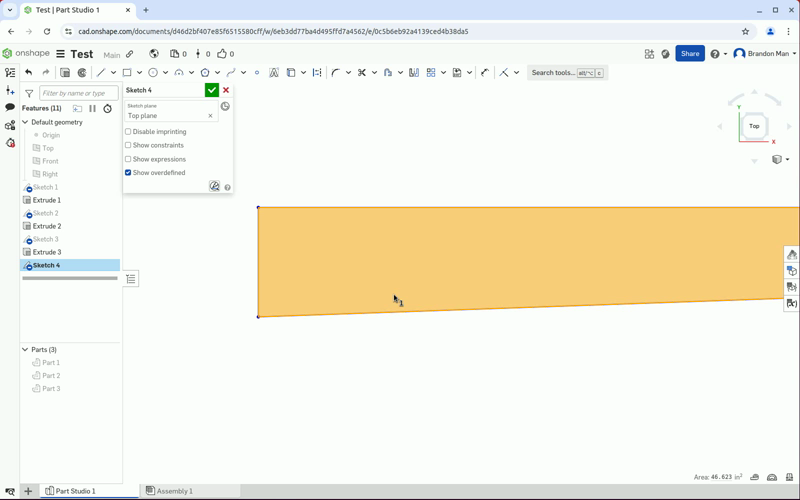
scroll(-6)
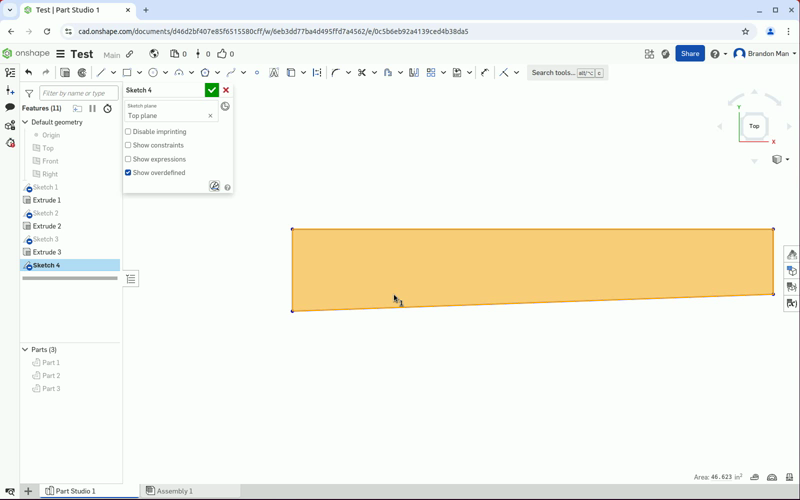
scroll(-6)
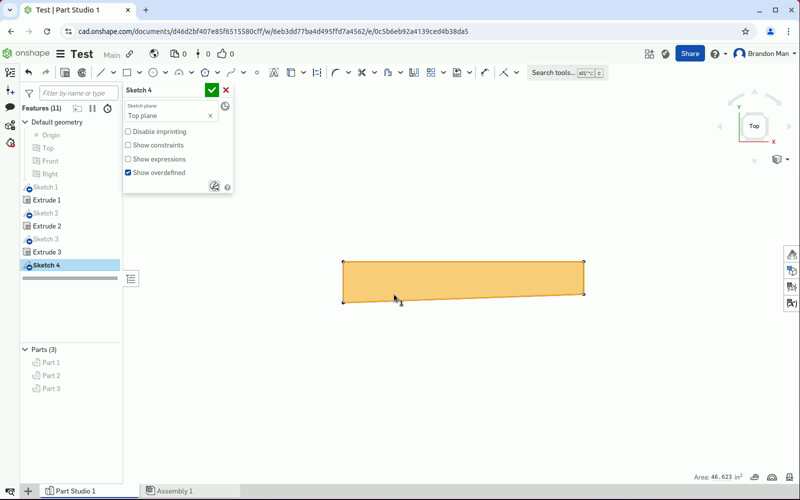
scroll(-6)
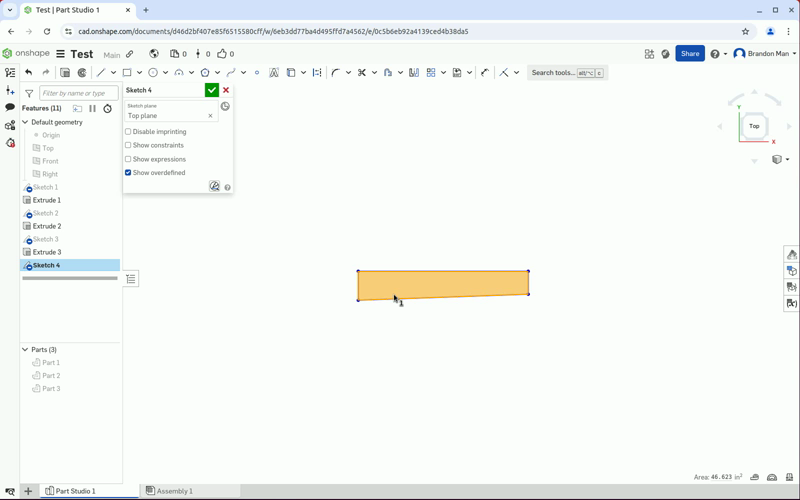
scroll(-6)
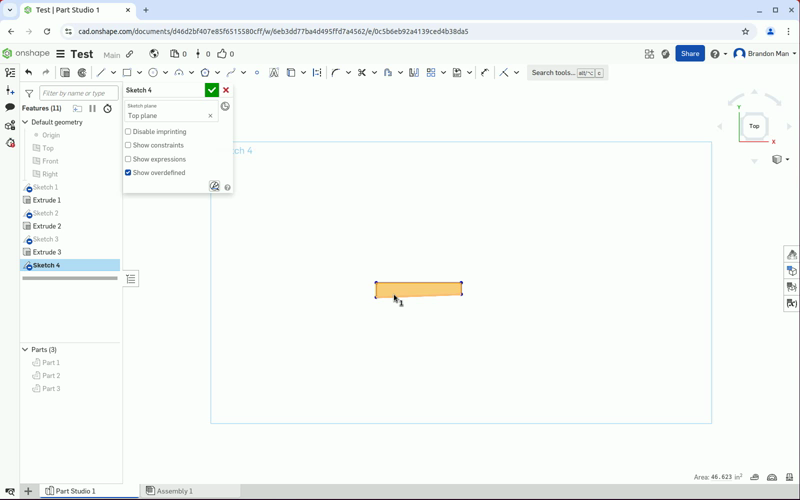
mouse_move(73, 352)
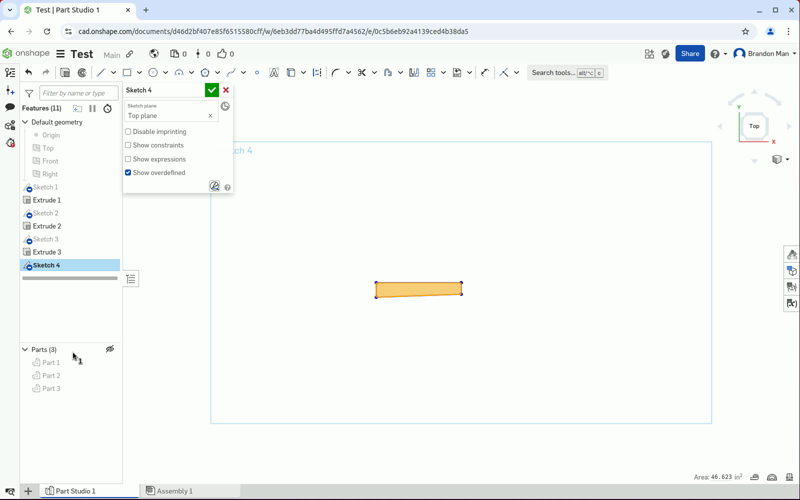
key(shift+y)
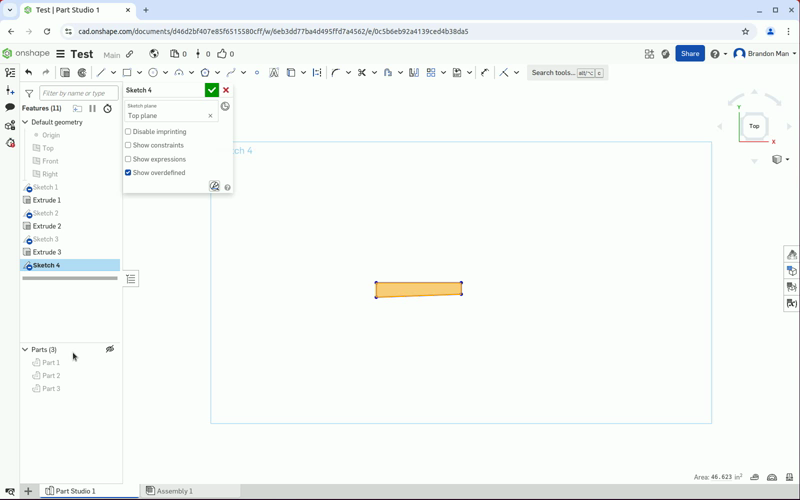
key(shift+e)
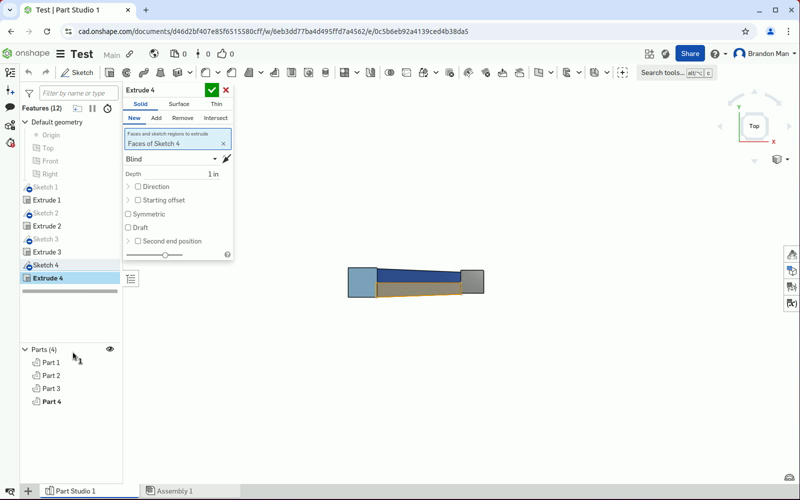
mouse_move(143, 106)
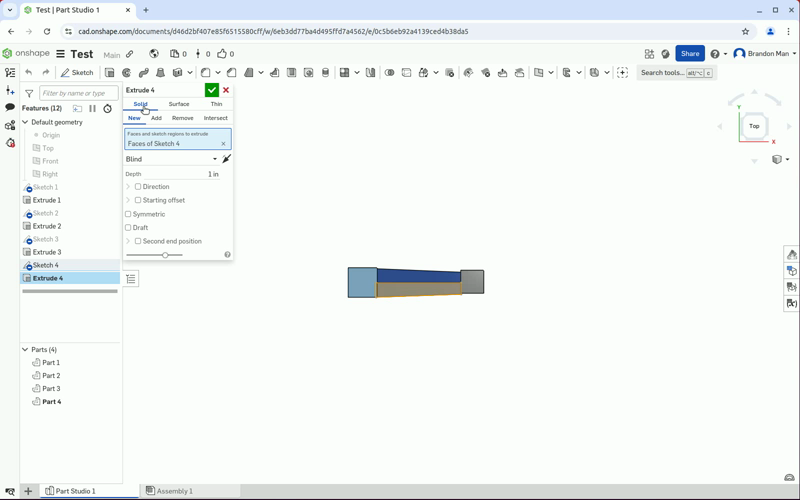
click(143, 106)
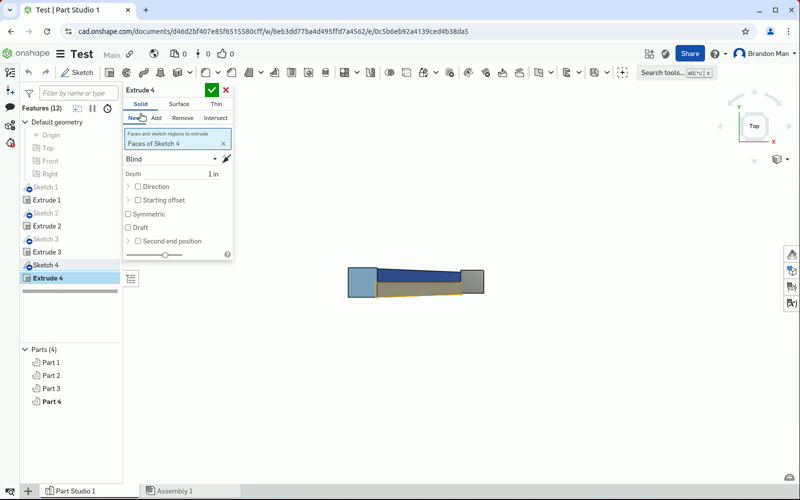
mouse_move(137, 120)
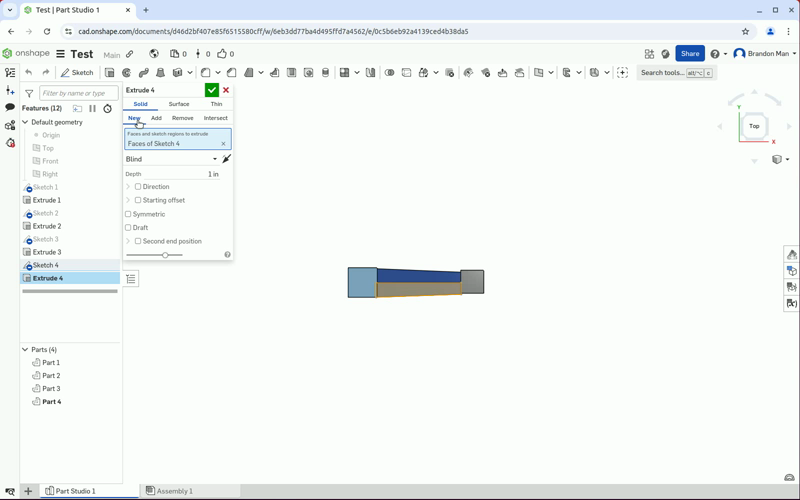
click(137, 120)
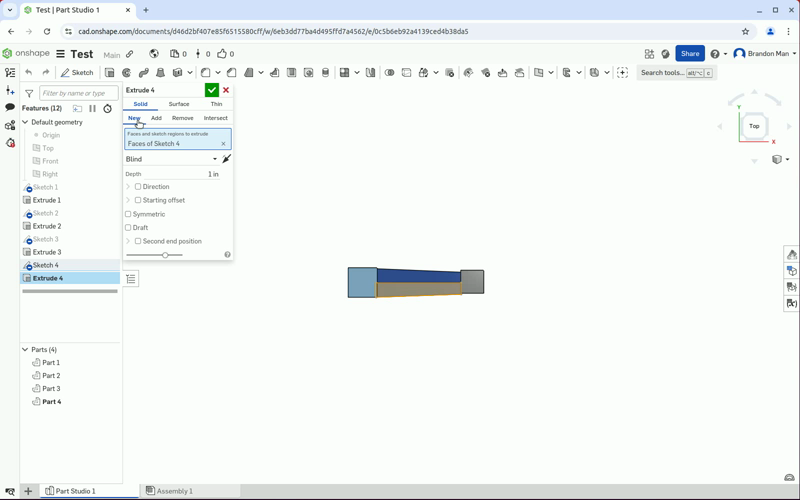
key(tab, 4)
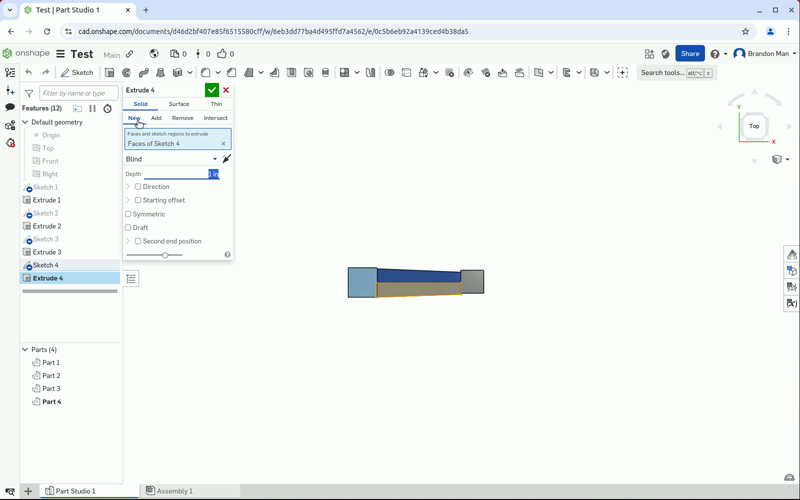
text(3.611)
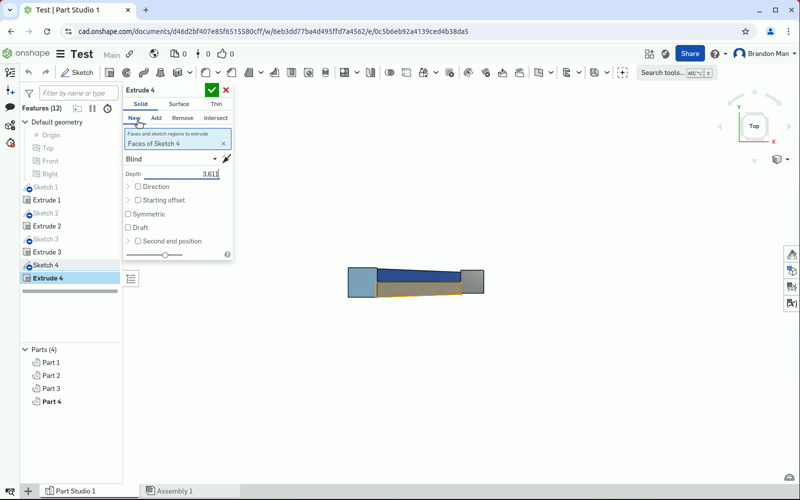
key(enter)
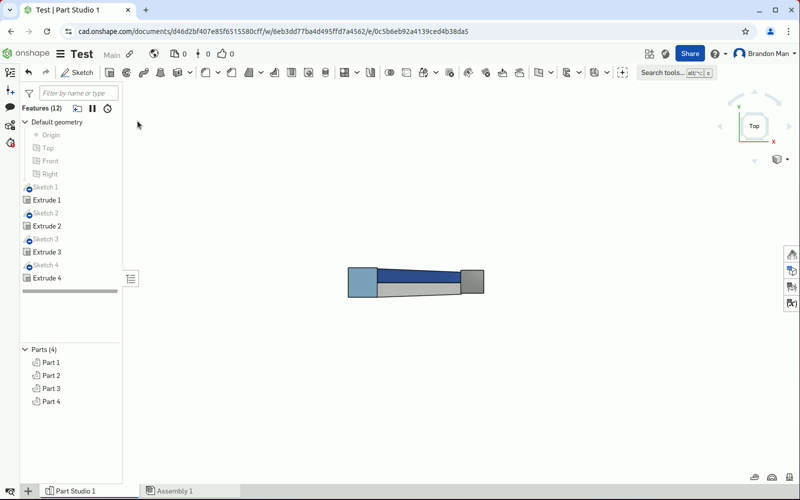
key(shift+h)
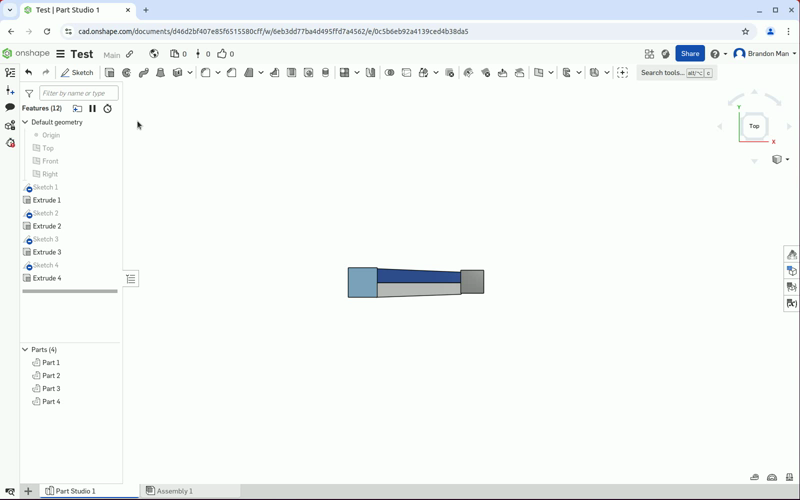
key(shift+h)
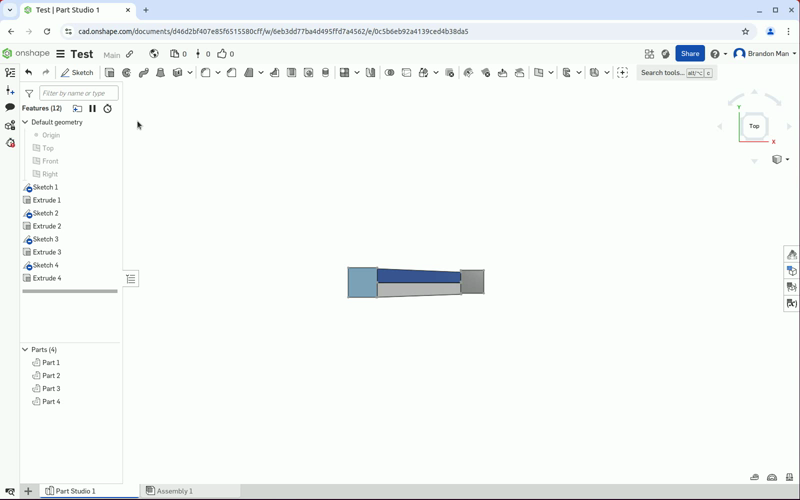
key(shift+7)
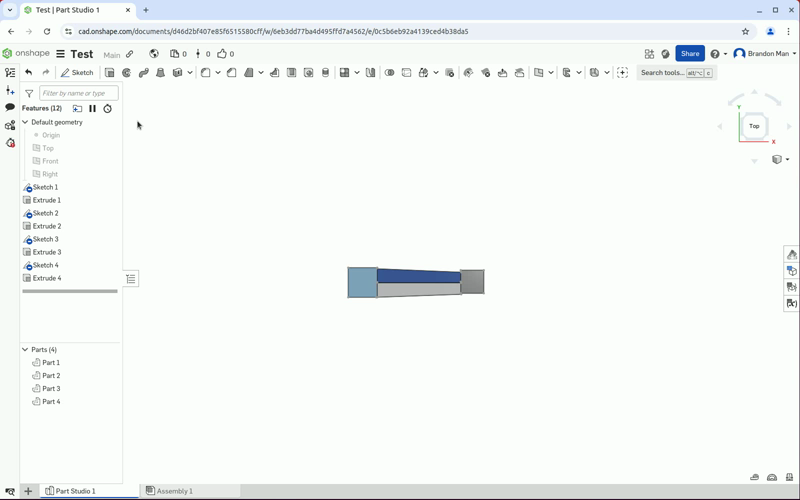
key(up, 3)
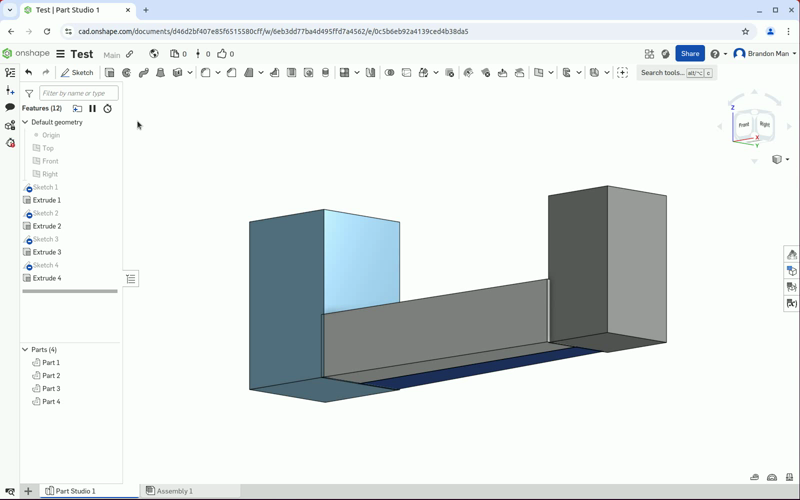
key(left, 3)
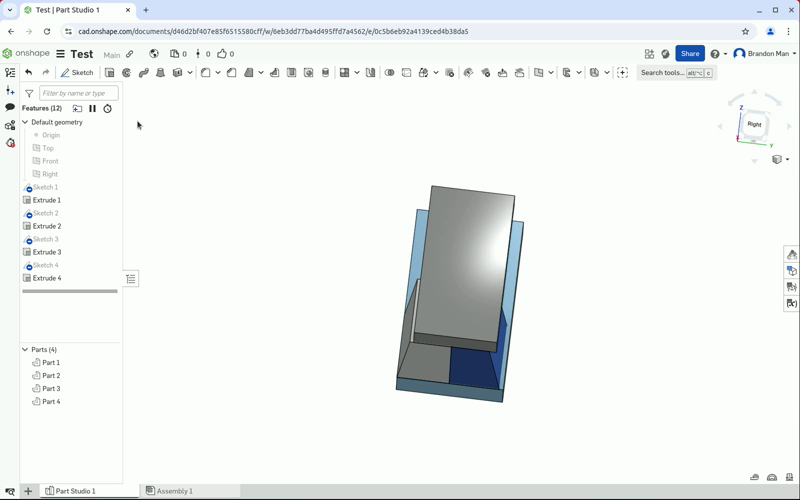
key(right, 3)
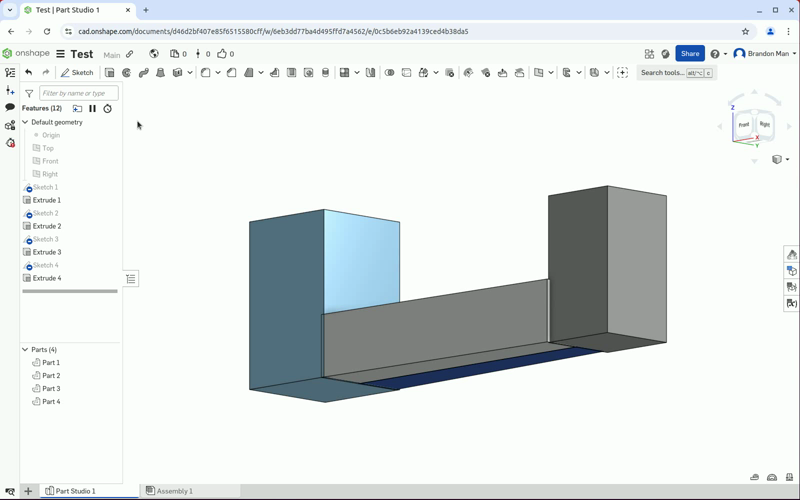
key(down, 3)
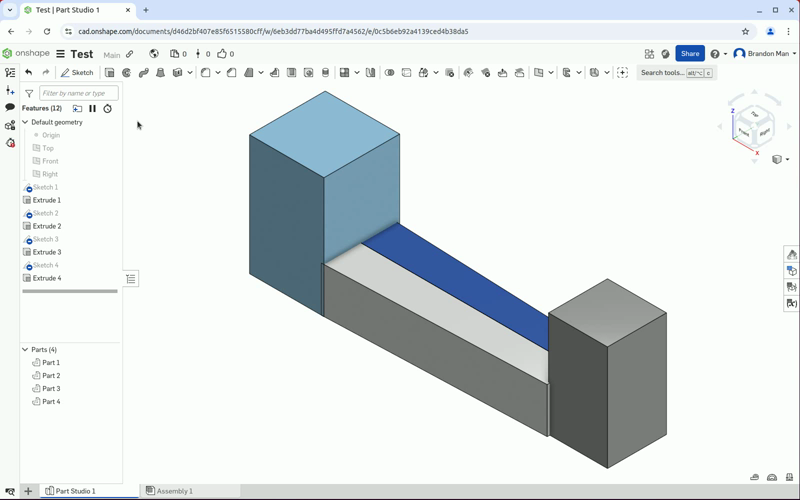
mouse_move(73, 189)
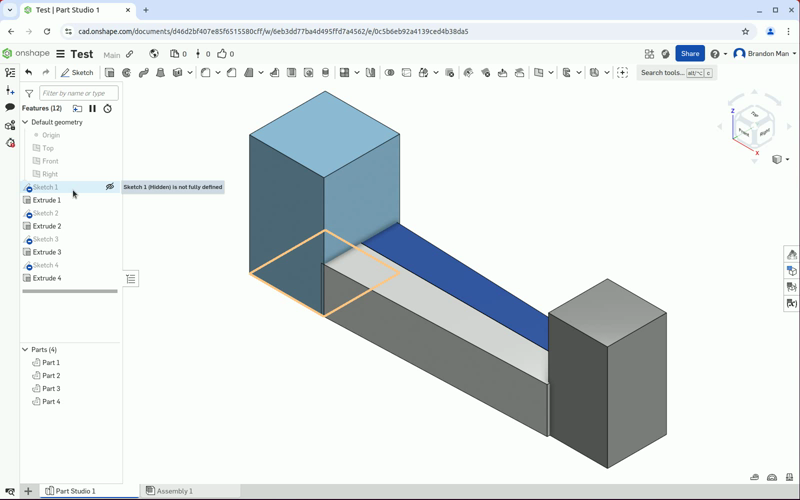
click(73, 189)